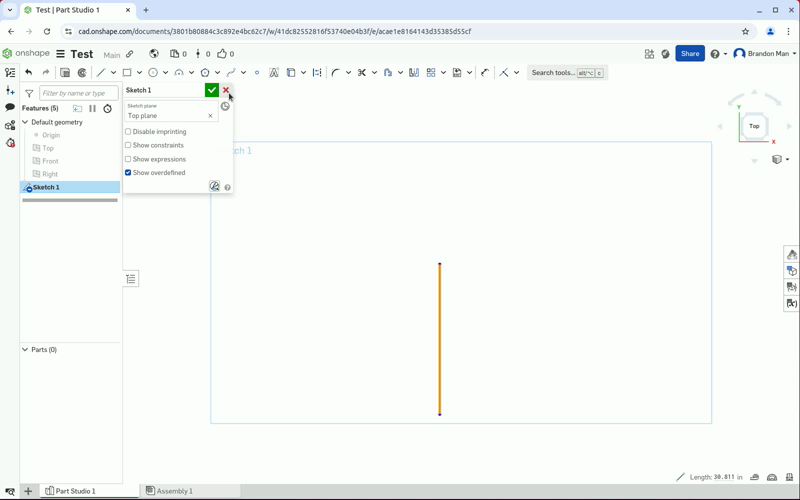
key(shift+h)
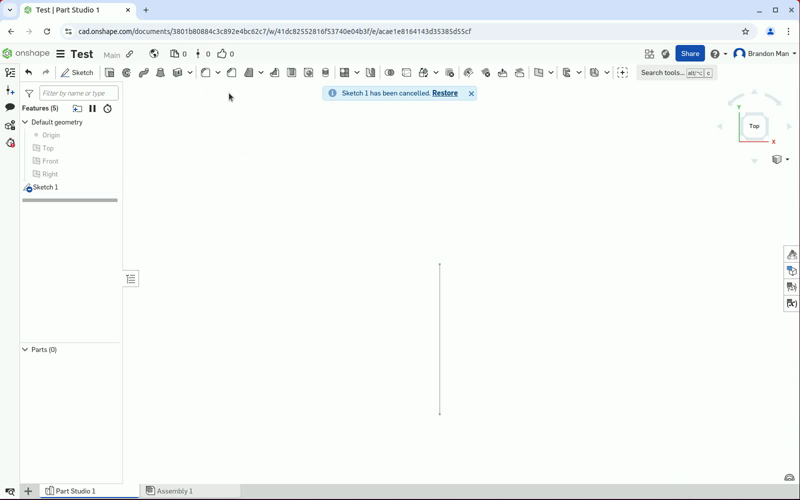
key(shift+s)
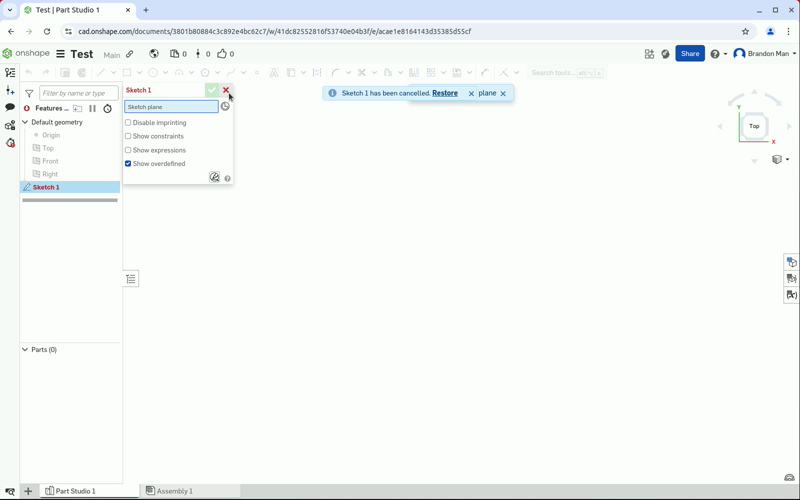
mouse_move(73, 150)
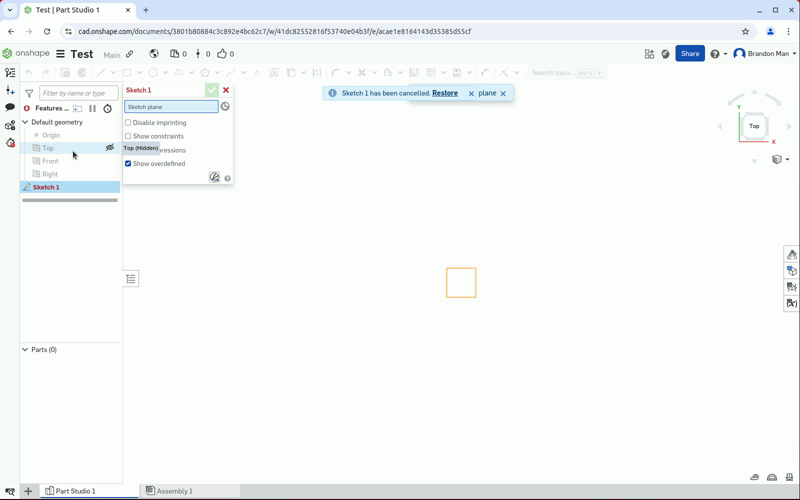
click(73, 150)
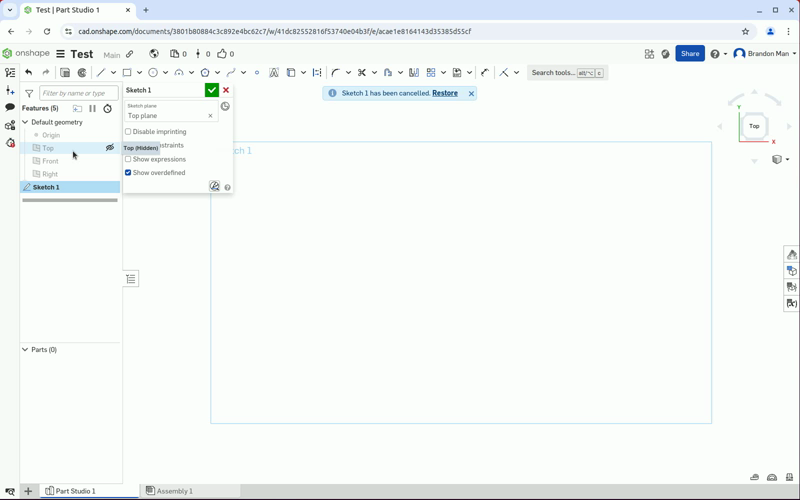
mouse_move(73, 352)
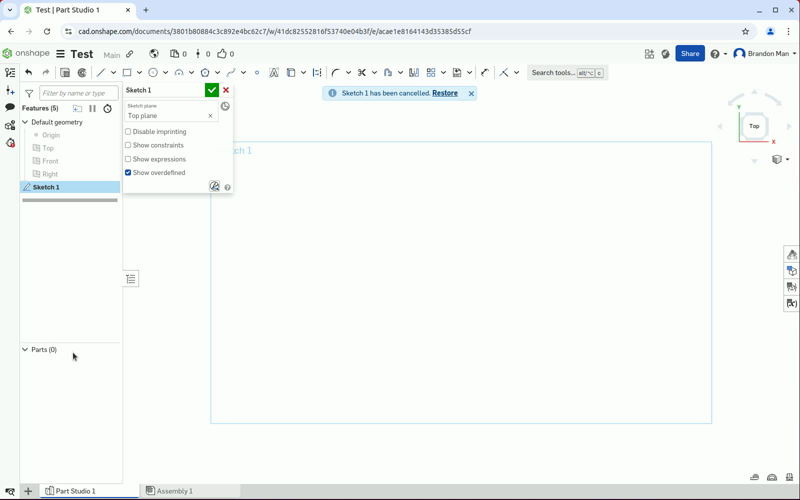
key(y)
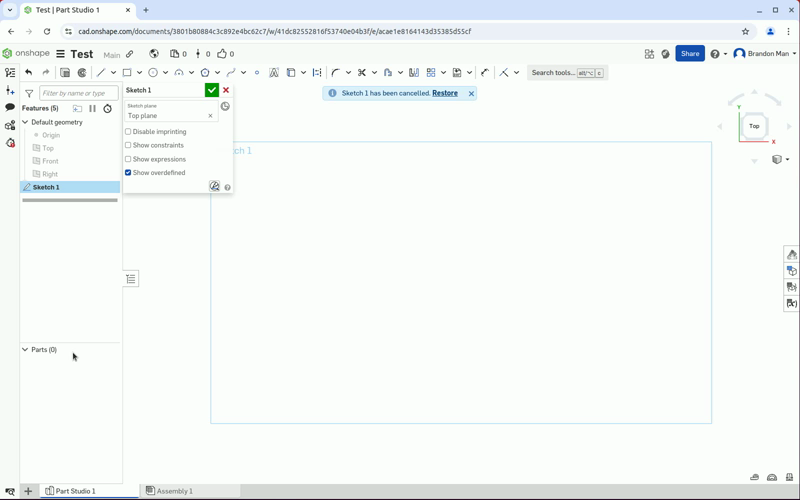
key(l)
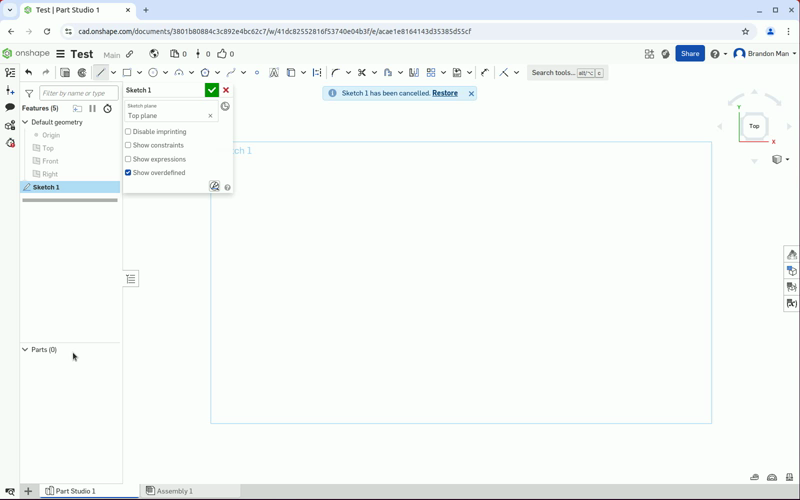
key_down(shift)
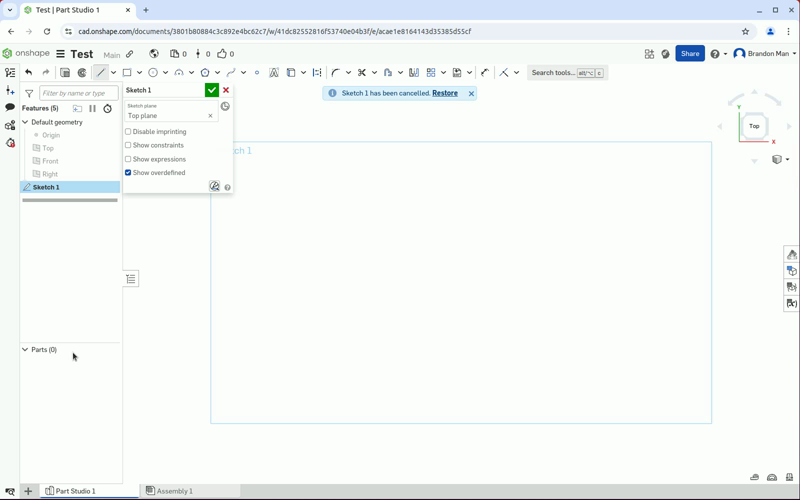
mouse_move(389, 303)
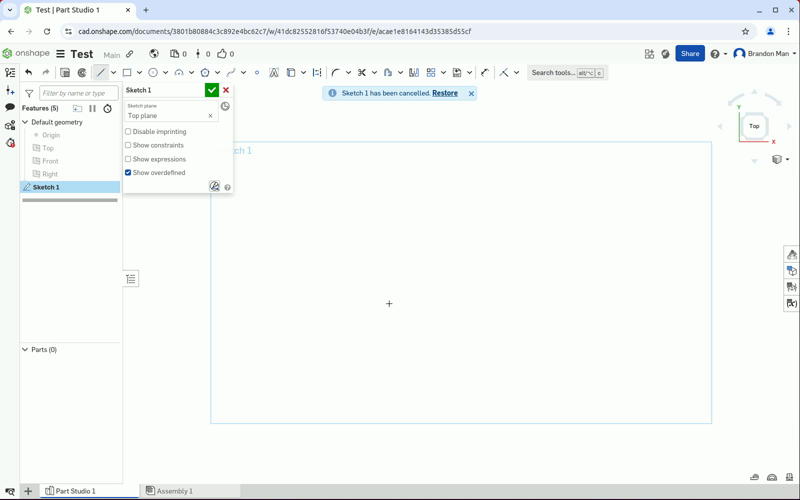
click(389, 303)
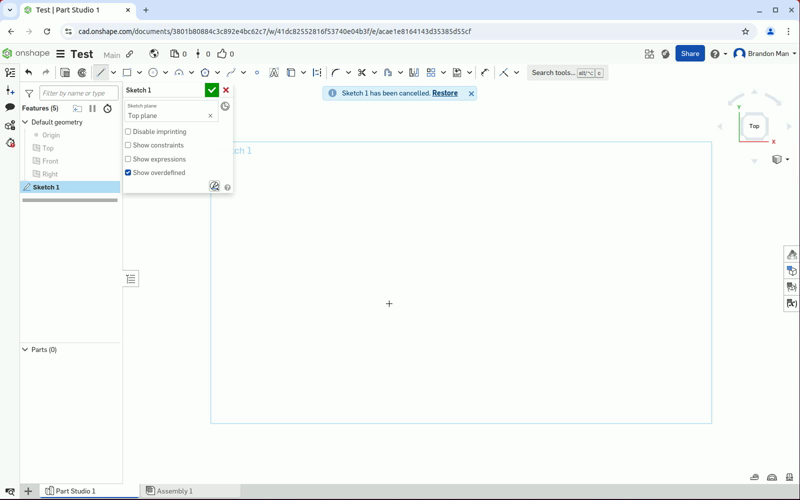
key_up(shift)
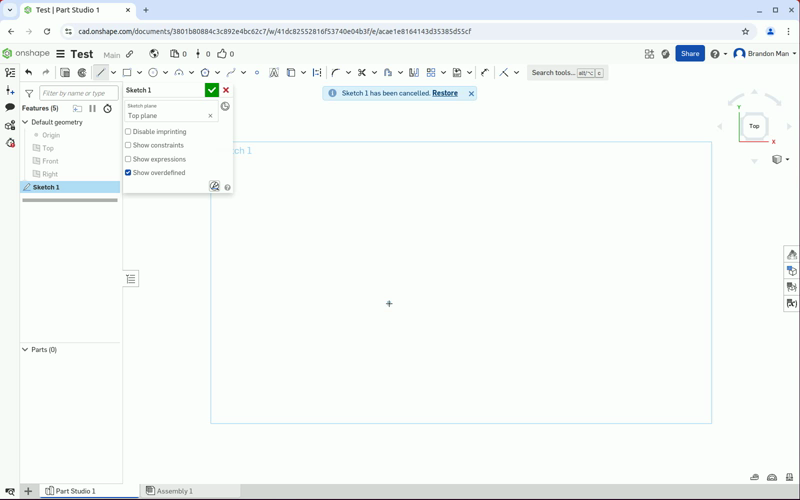
key_down(shift)
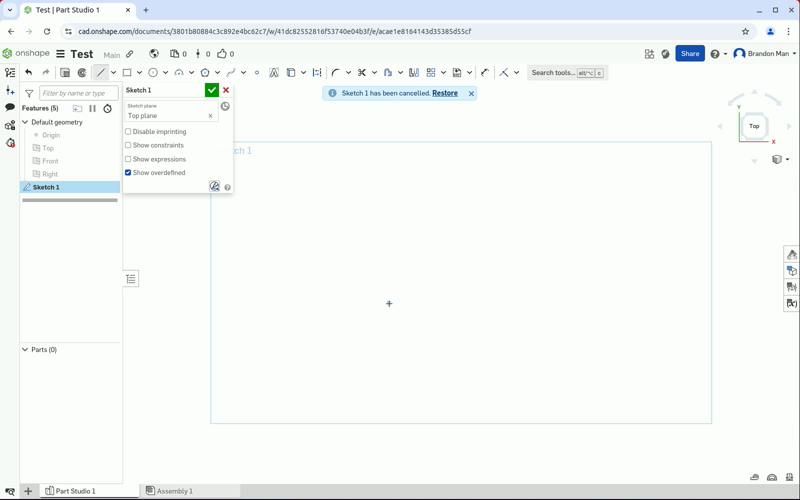
mouse_move(461, 303)
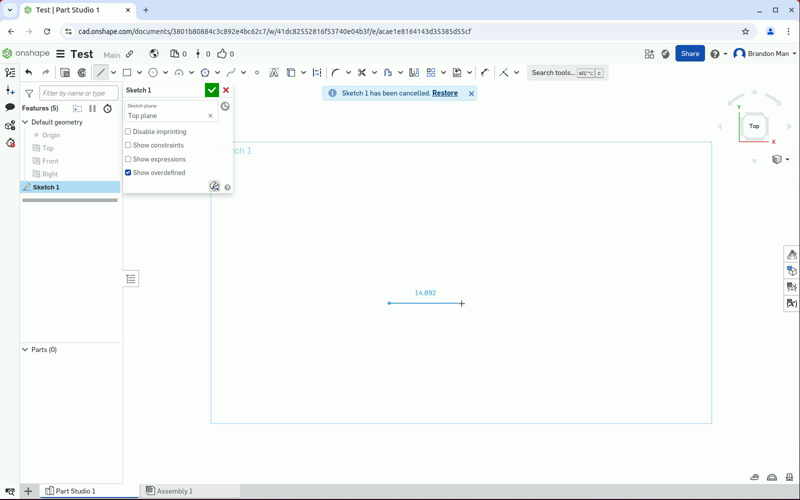
click(461, 303)
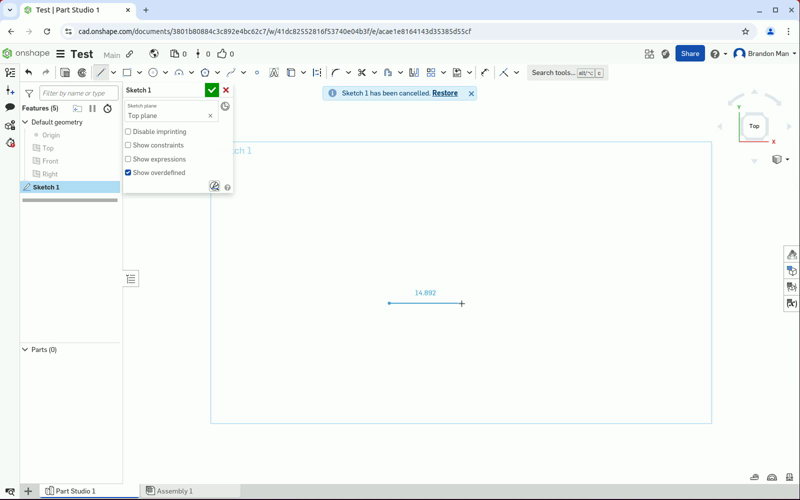
key_up(shift)
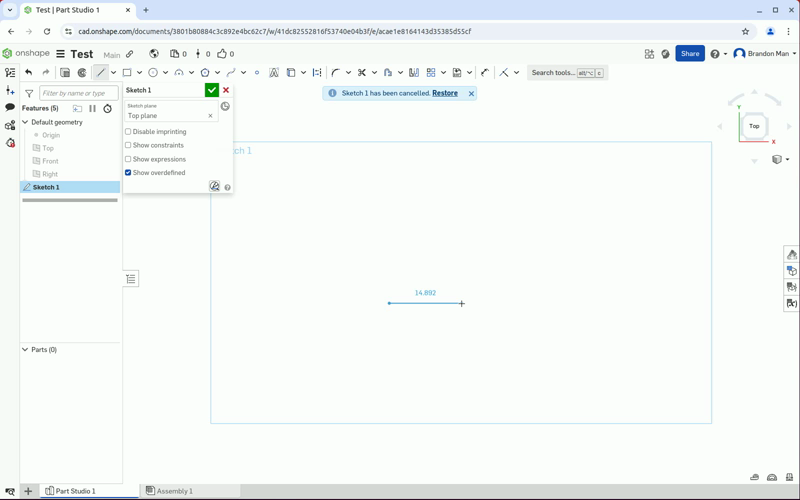
key_down(shift)
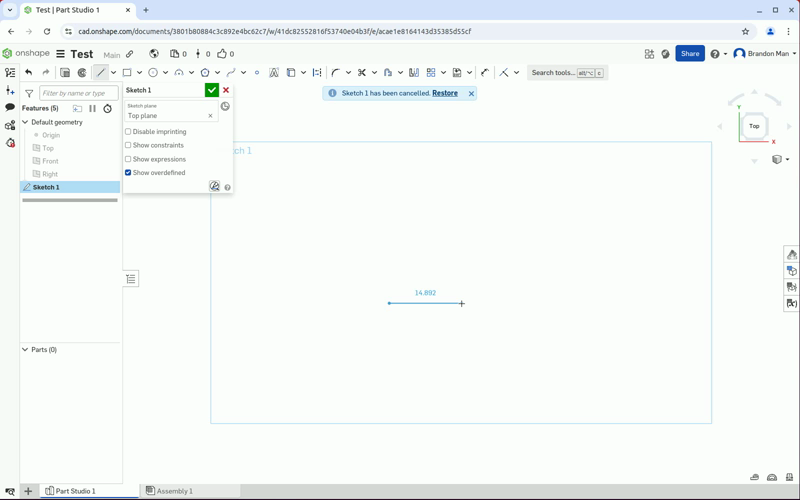
mouse_move(461, 170)
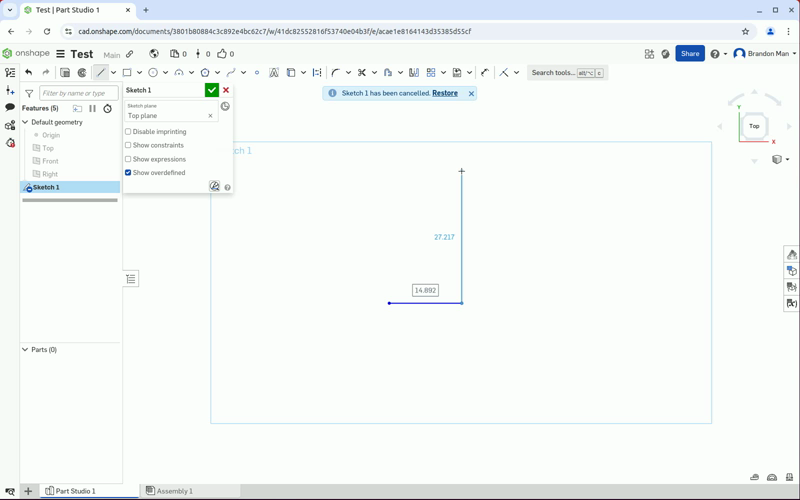
click(461, 170)
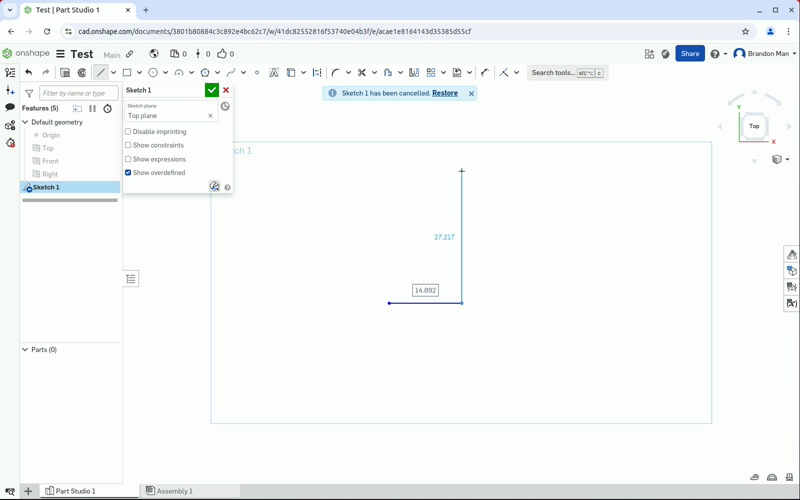
key_up(shift)
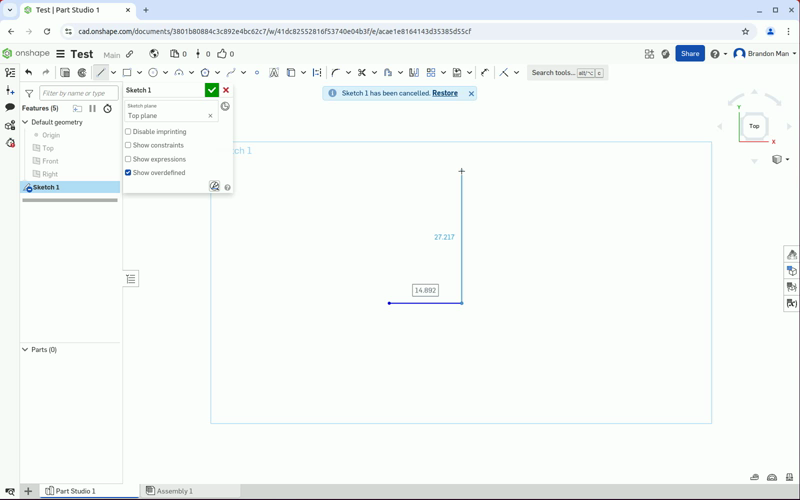
key_down(shift)
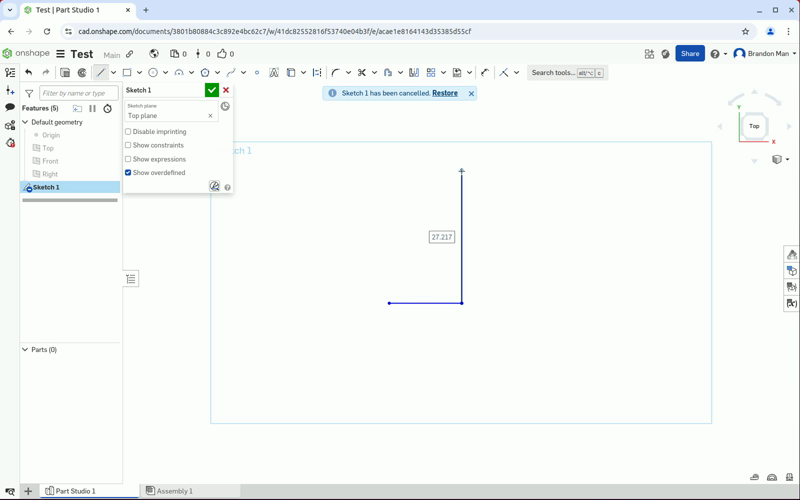
mouse_move(389, 170)
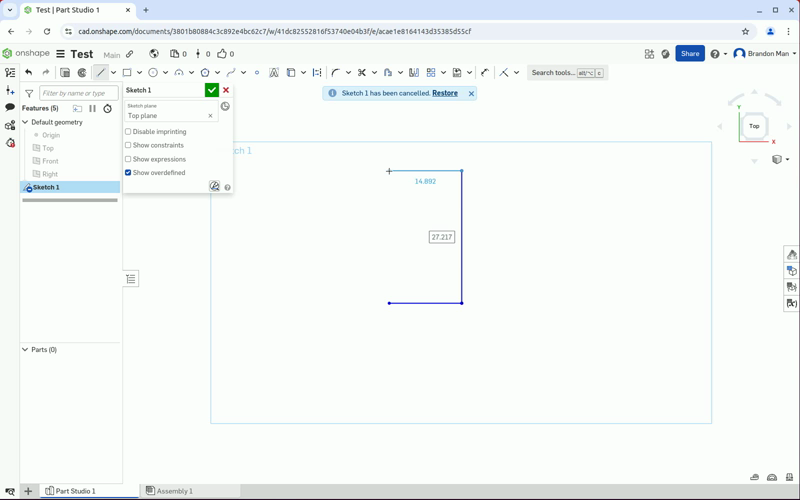
click(389, 170)
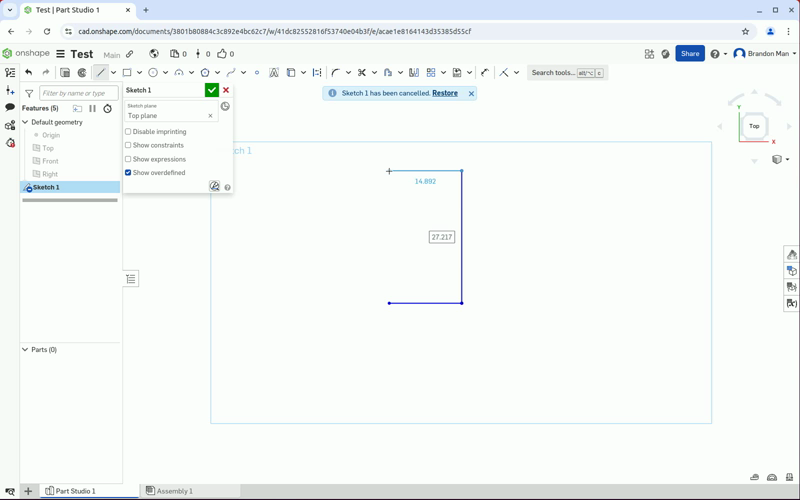
key_up(shift)
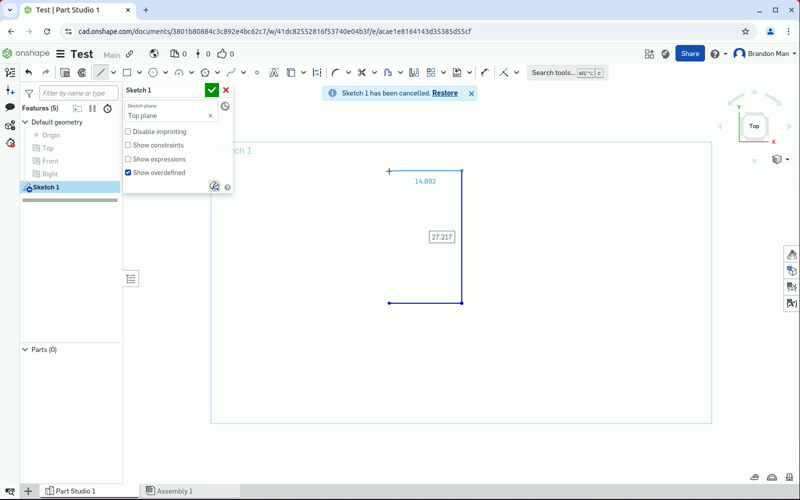
key_down(shift)
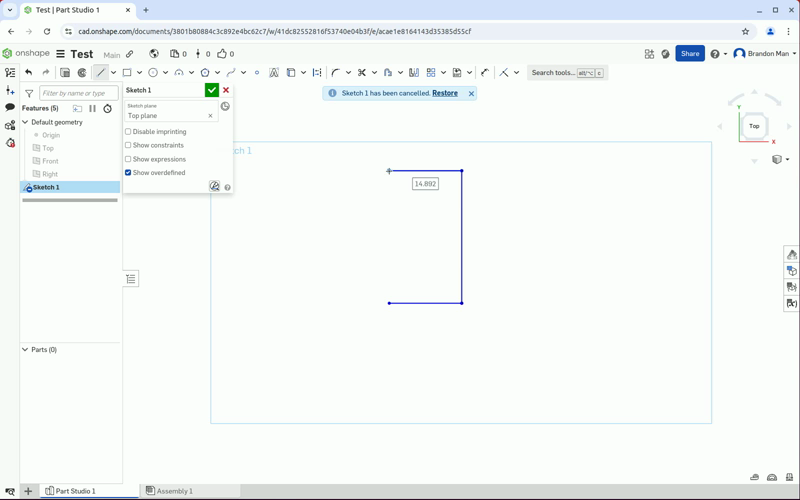
mouse_move(389, 303)
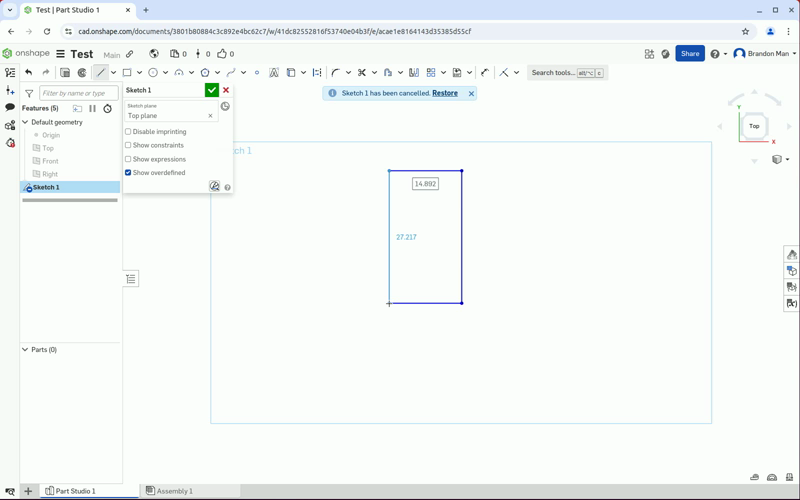
key_up(shift)
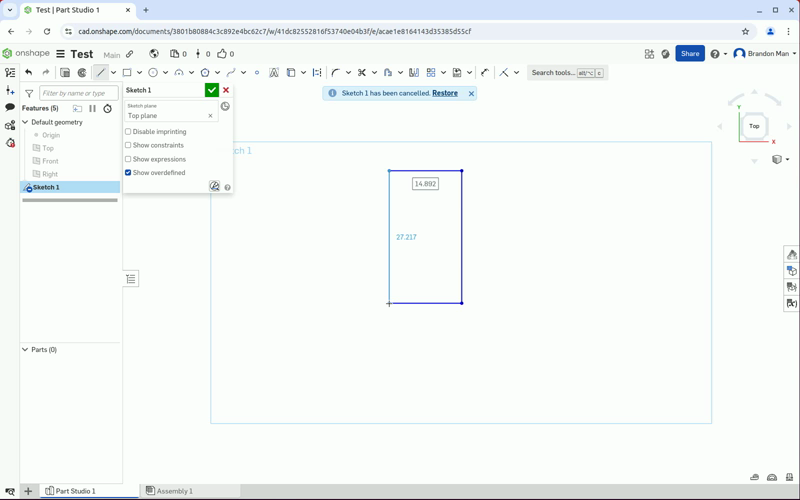
click(389, 303)
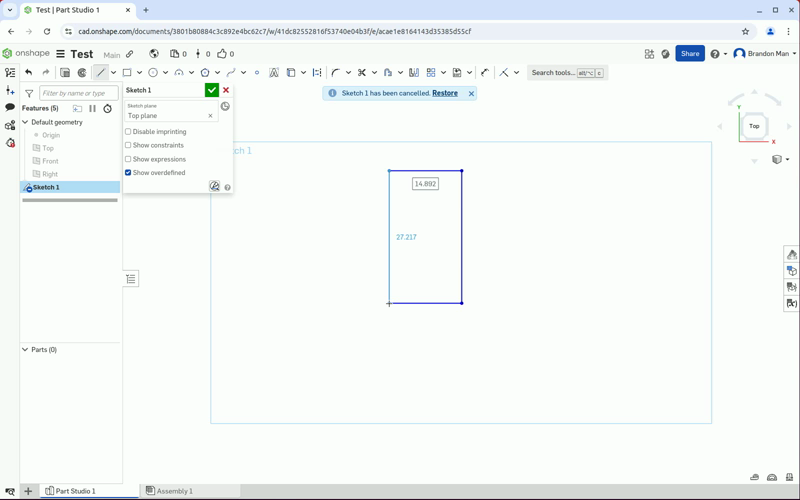
key(esc)
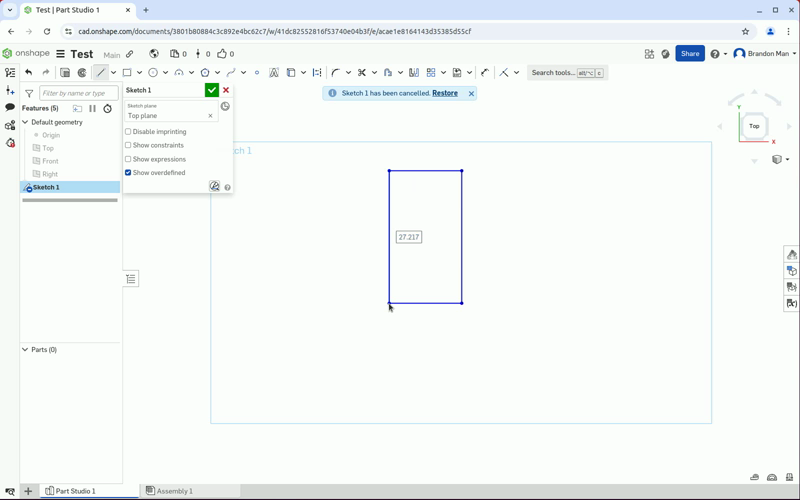
mouse_move(430, 207)
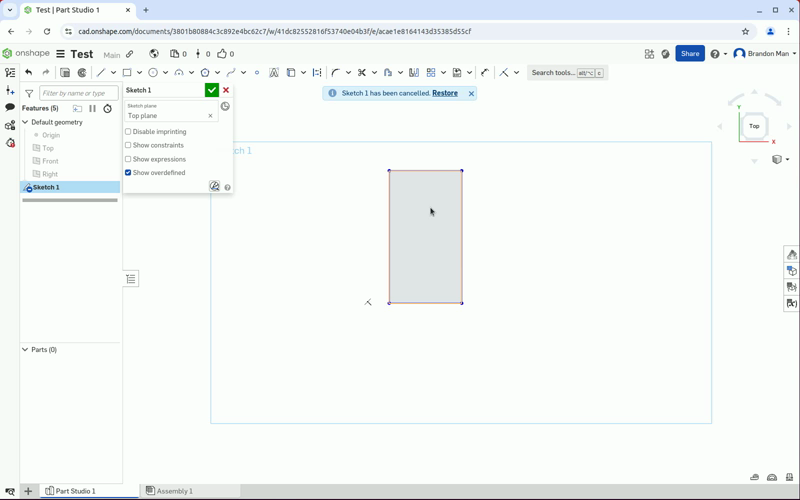
click(430, 207)
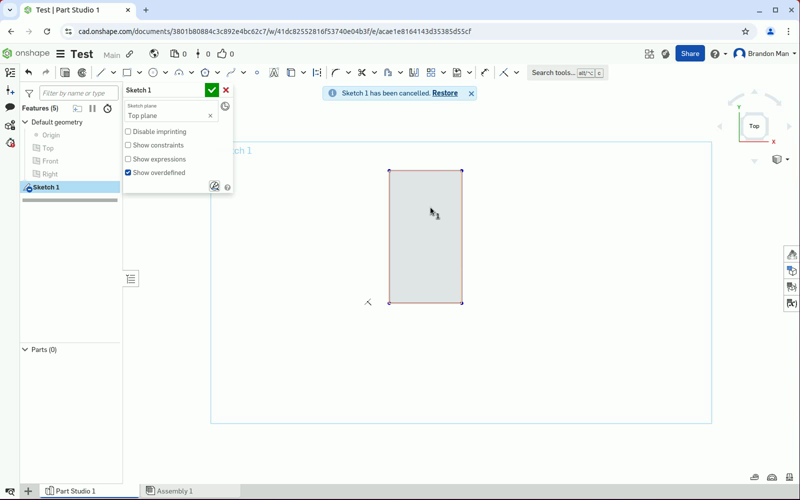
mouse_move(73, 352)
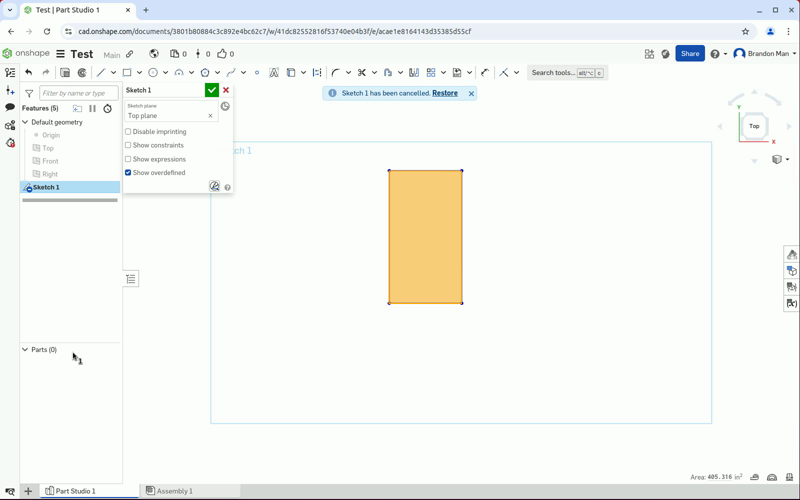
key(shift+y)
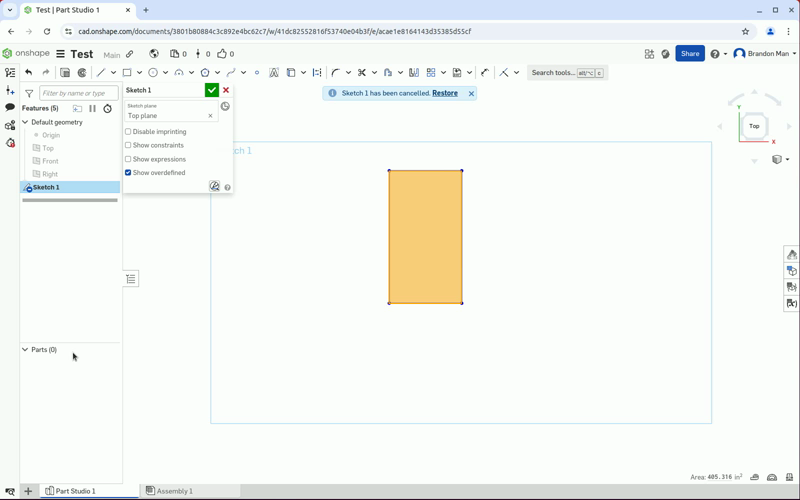
key(shift+e)
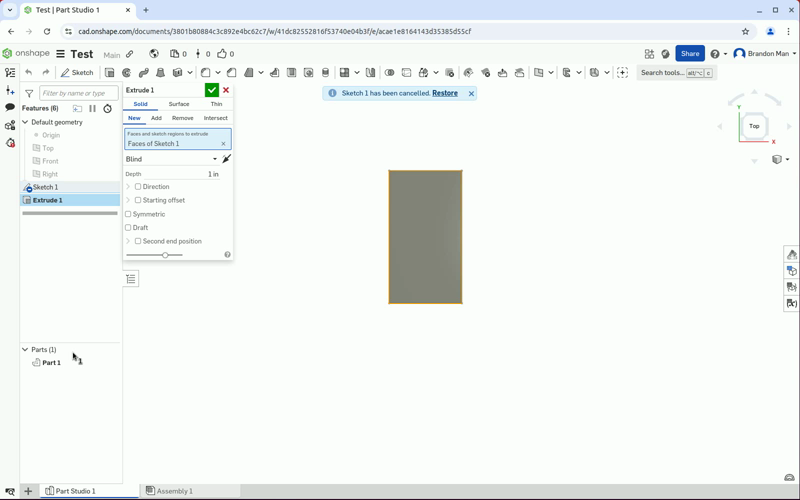
mouse_move(143, 106)
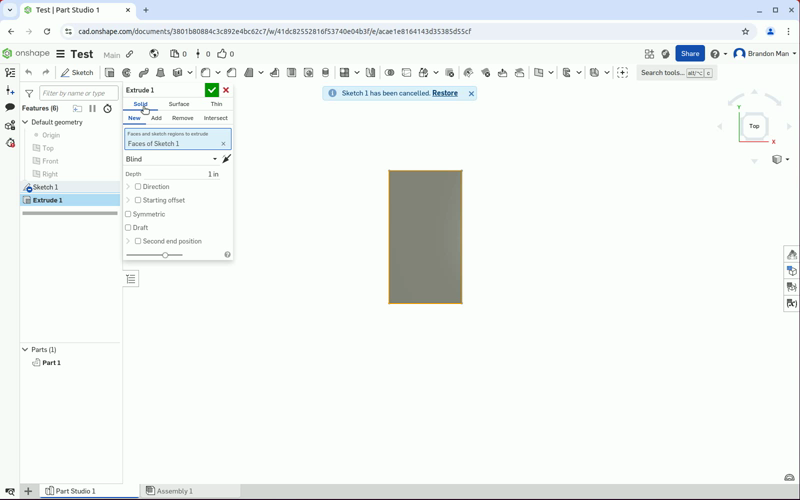
click(143, 106)
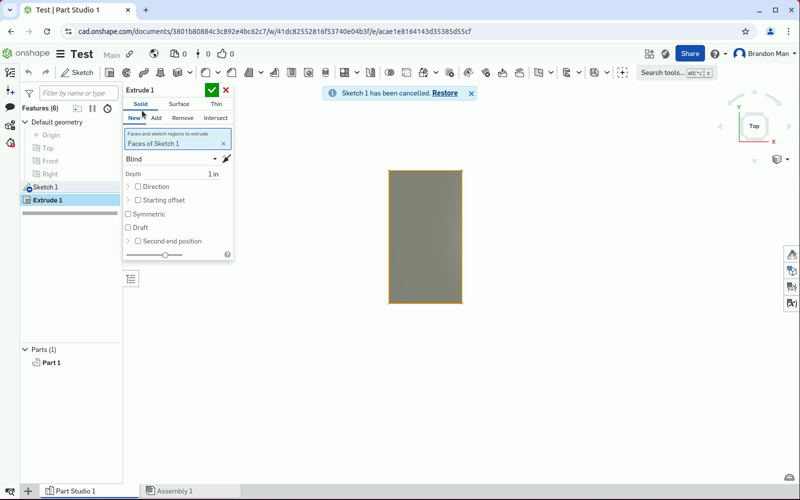
mouse_move(137, 120)
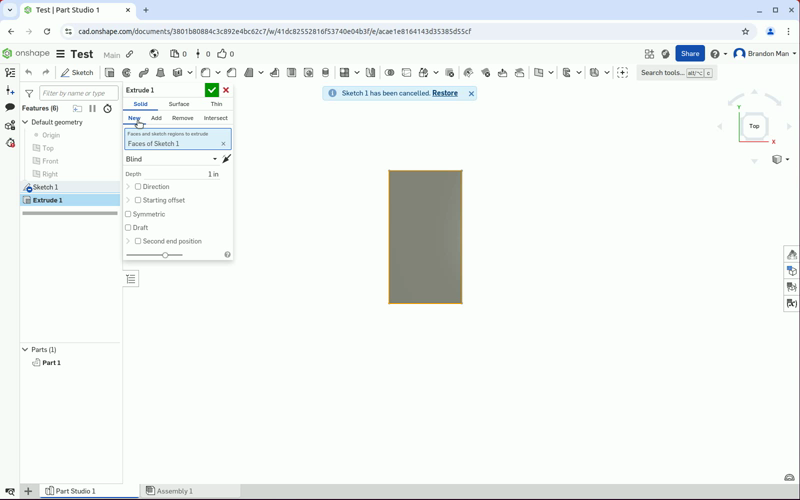
click(137, 120)
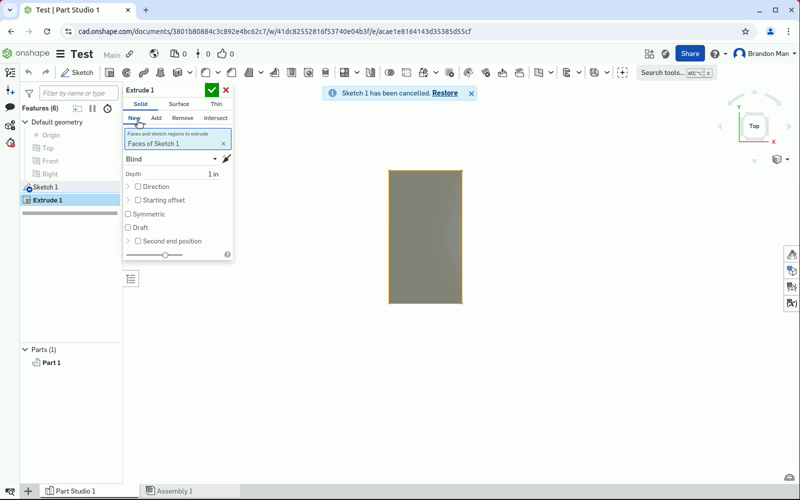
key(tab, 4)
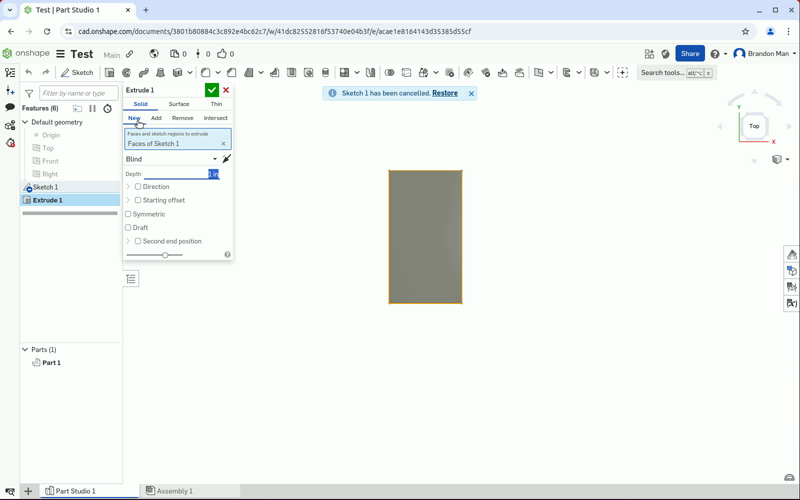
text(19.979)
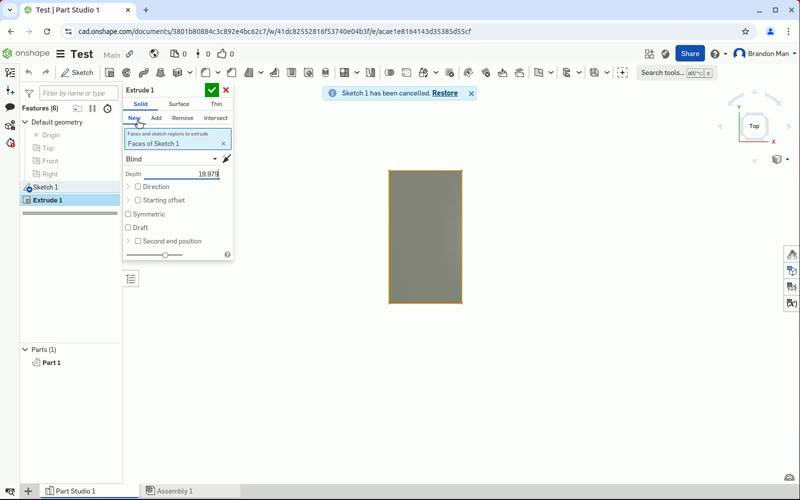
key(enter)
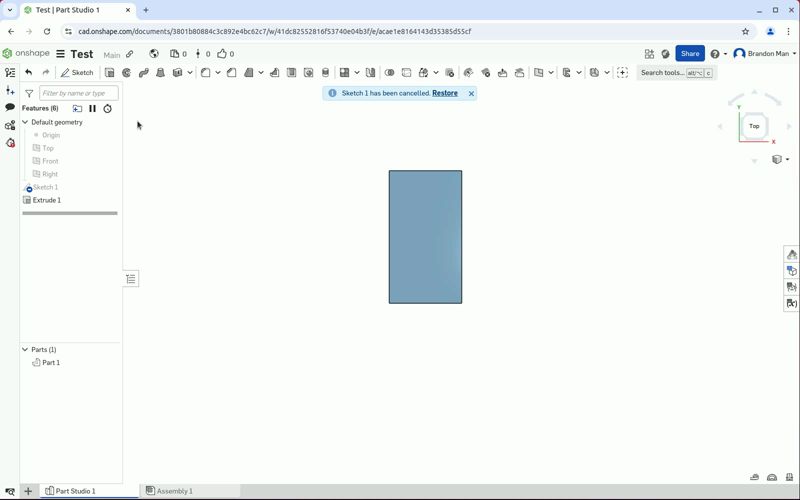
key(shift+h)
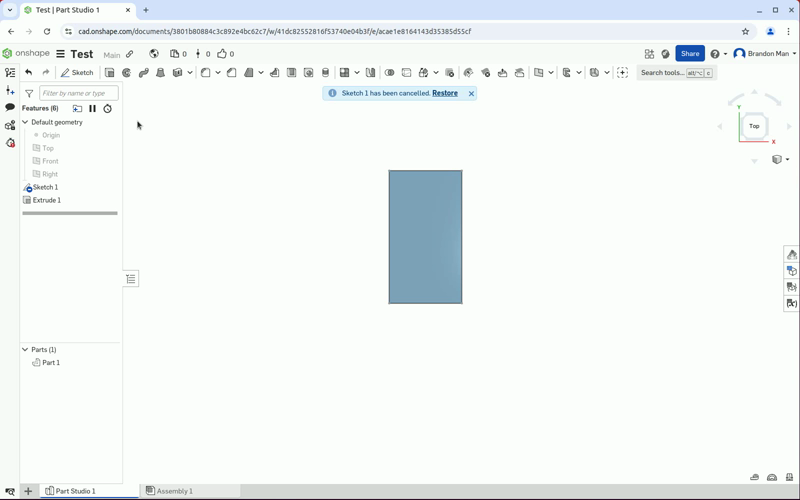
key(shift+h)
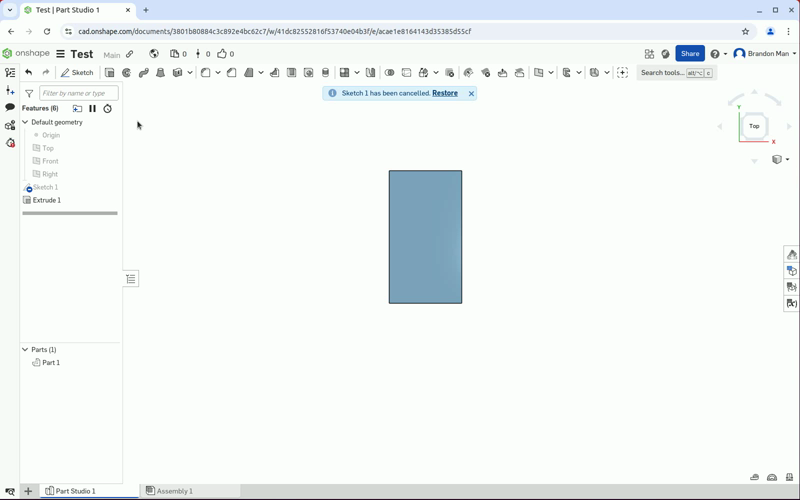
mouse_move(73, 189)
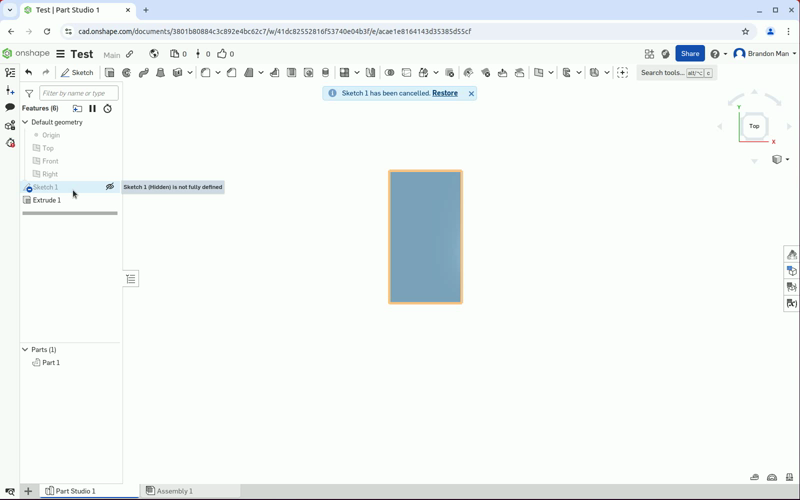
click(73, 189)
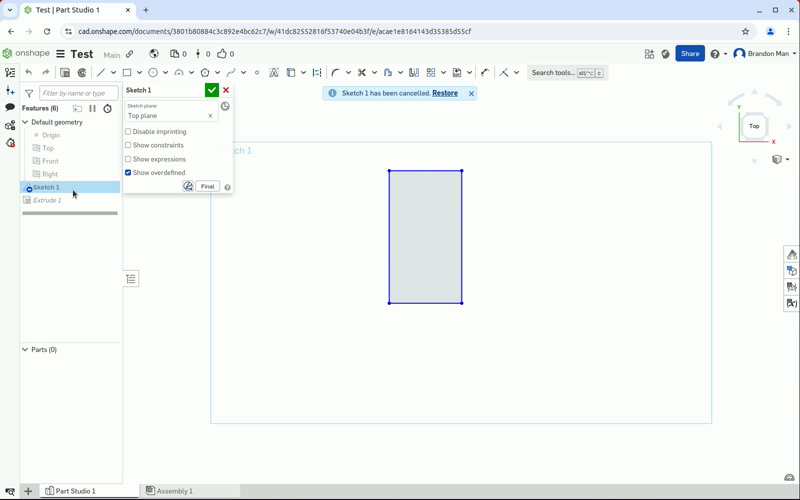
mouse_move(229, 92)
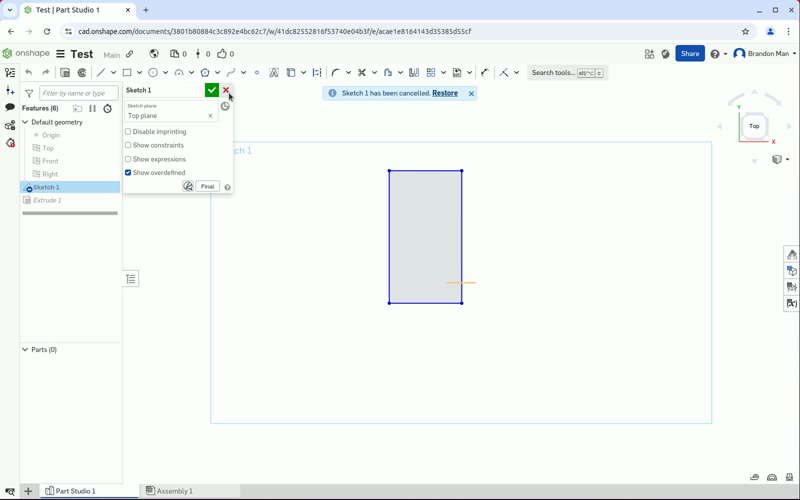
click(229, 92)
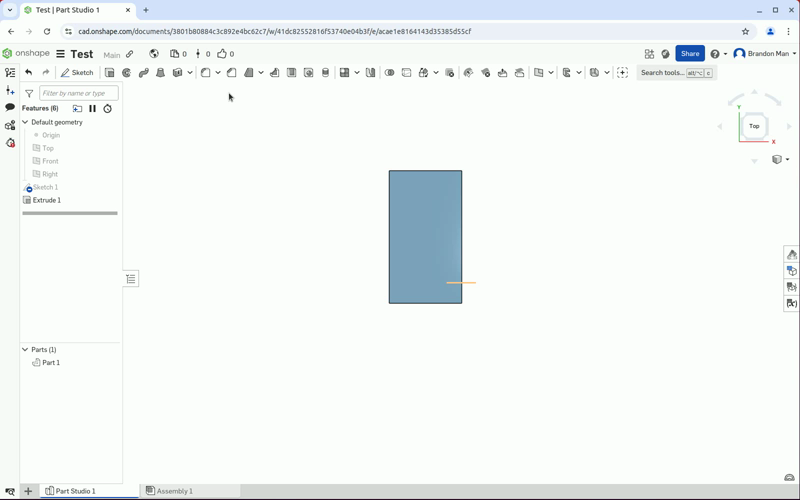
mouse_move(73, 352)
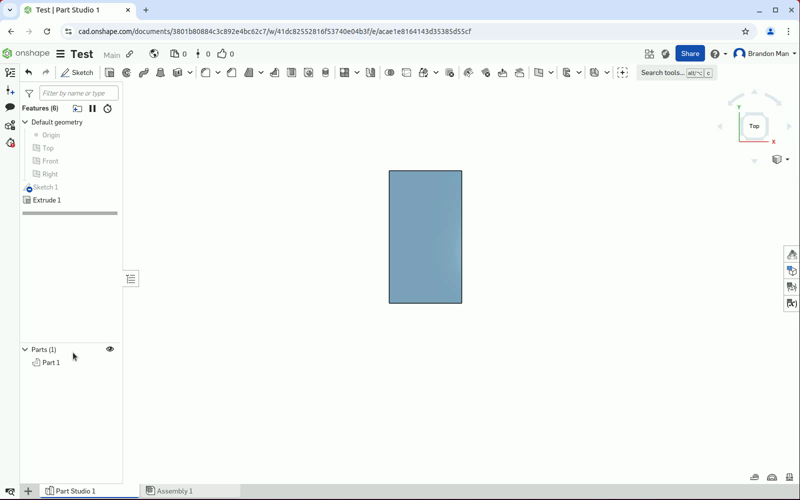
key(y)
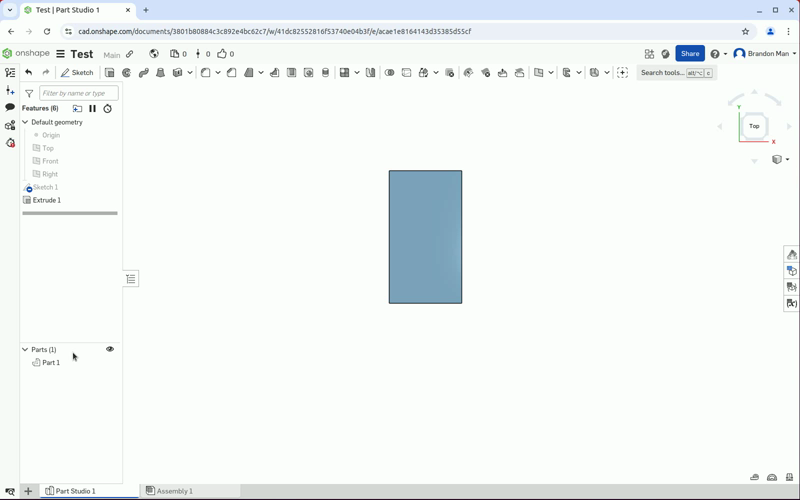
key(shift+p)
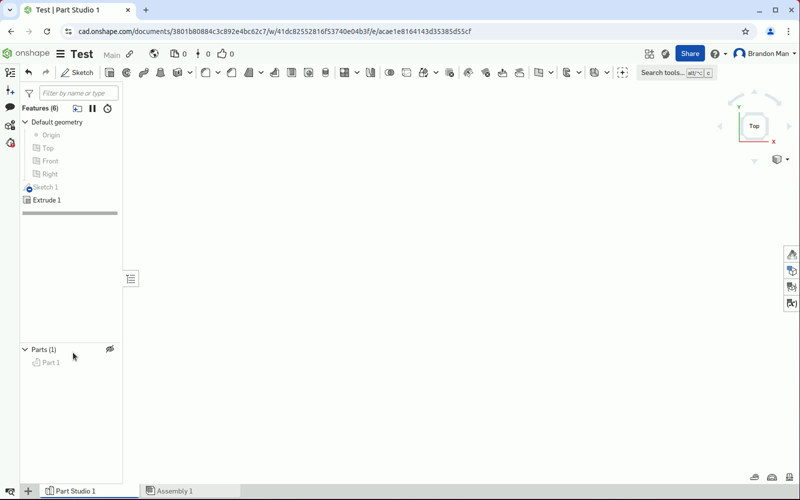
key(space)
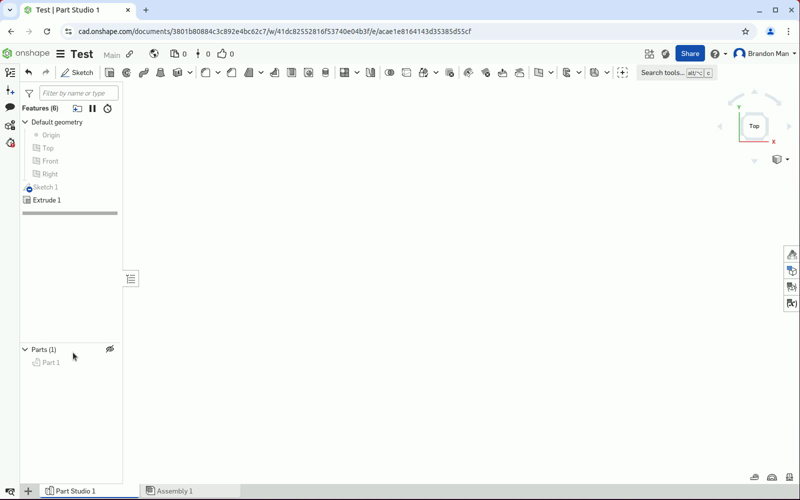
key_down(shift)
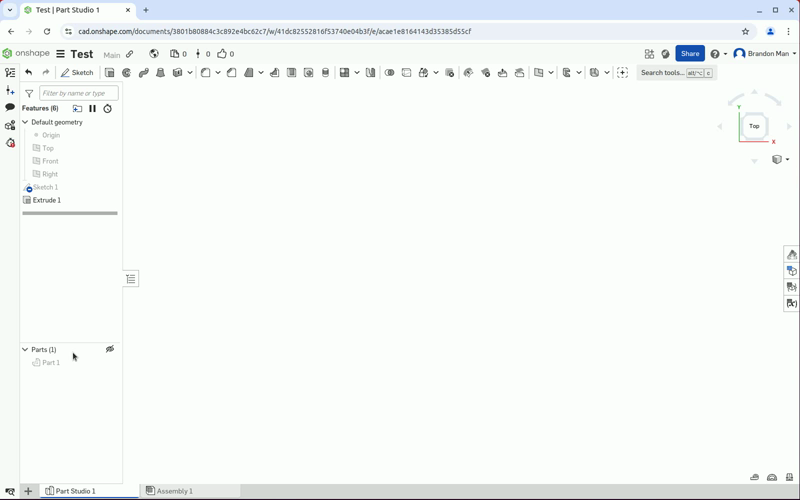
key(up)
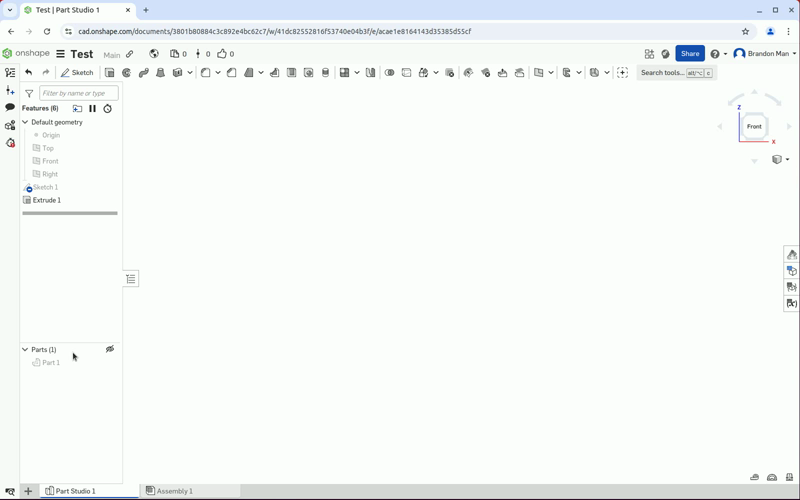
key_up(shift)
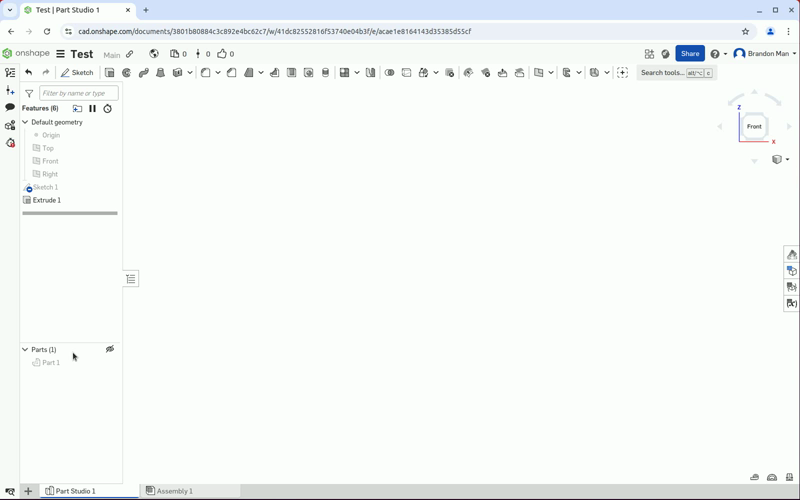
mouse_move(73, 352)
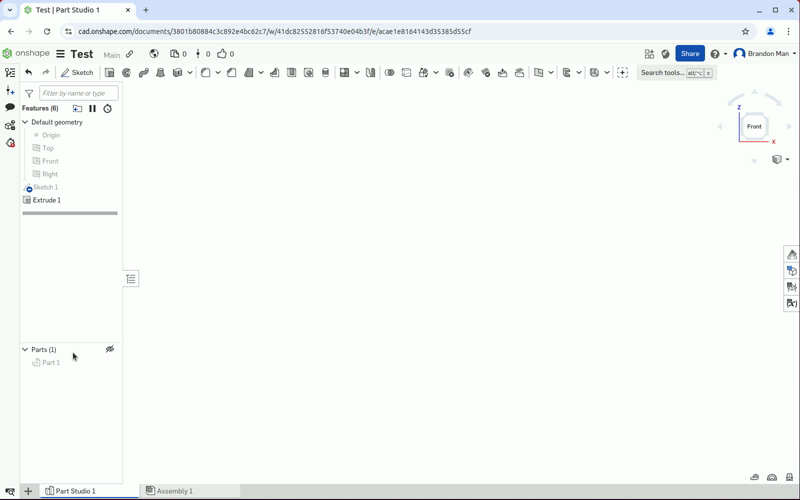
key(shift+y)
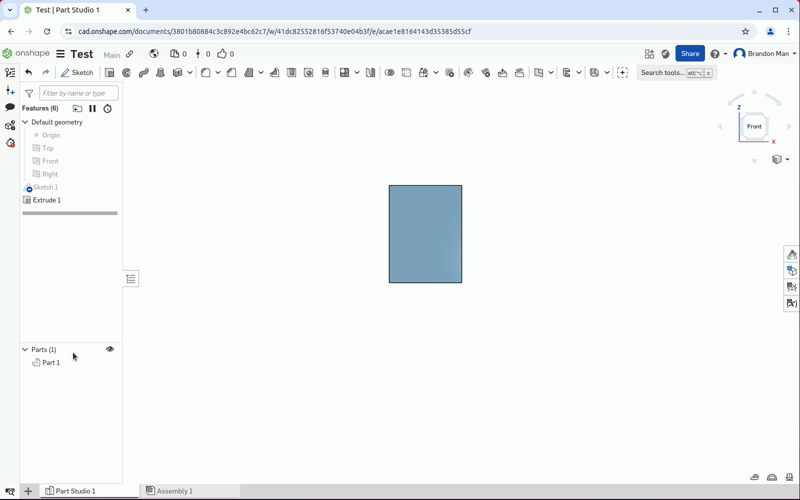
mouse_move(541, 75)
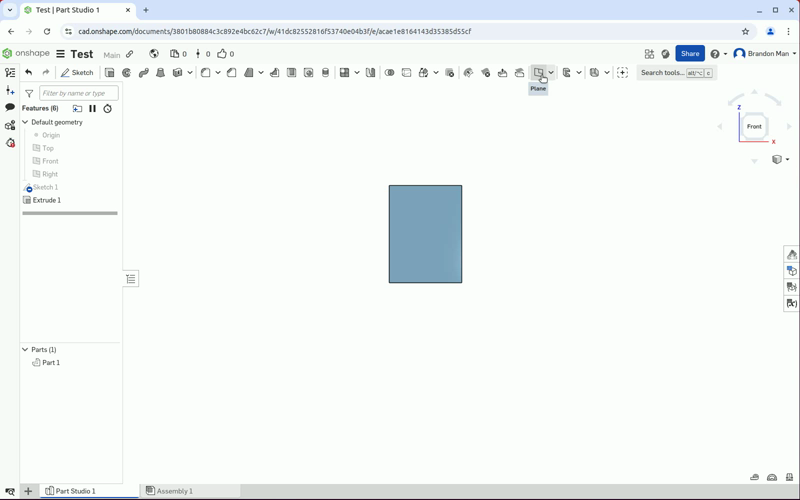
click(541, 75)
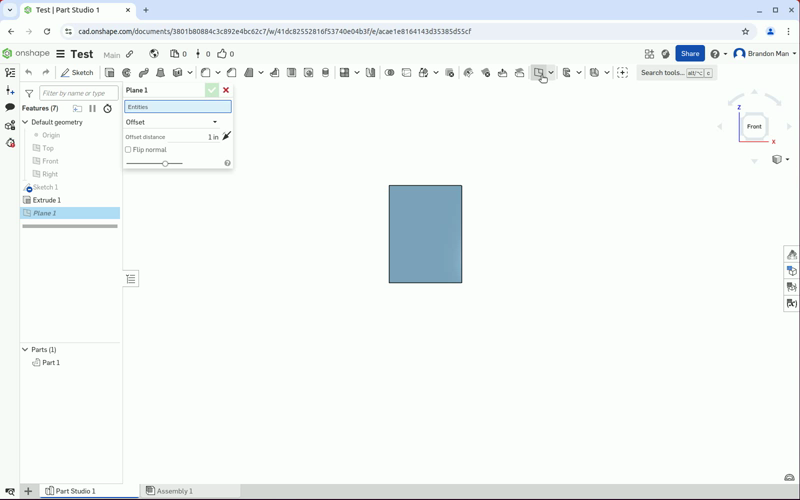
mouse_move(73, 163)
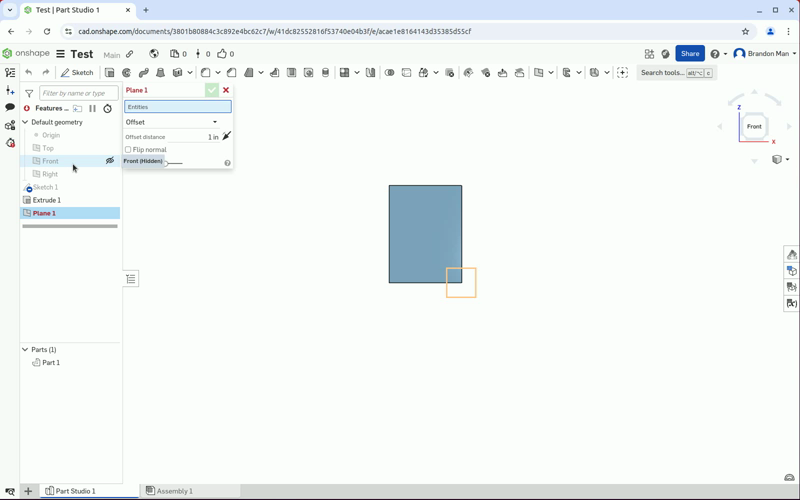
click(73, 163)
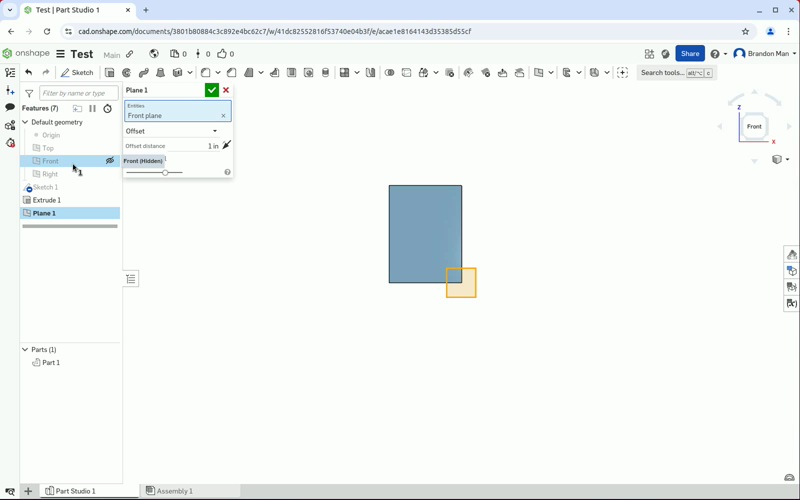
key(tab, 2)
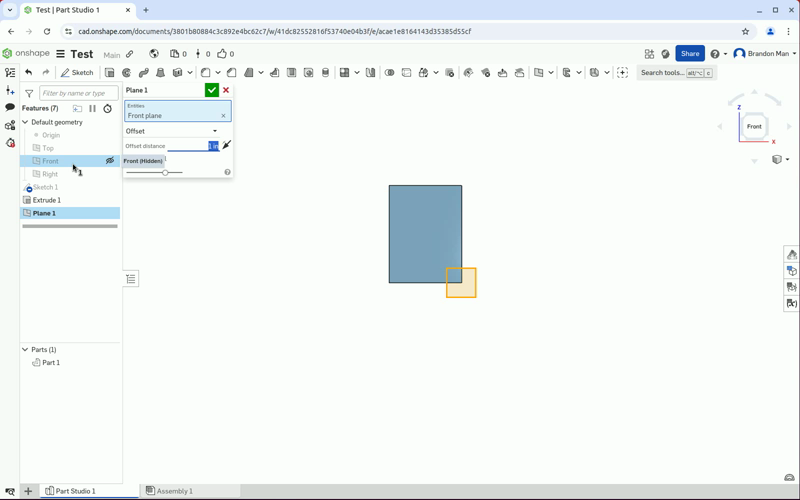
text(4.098)
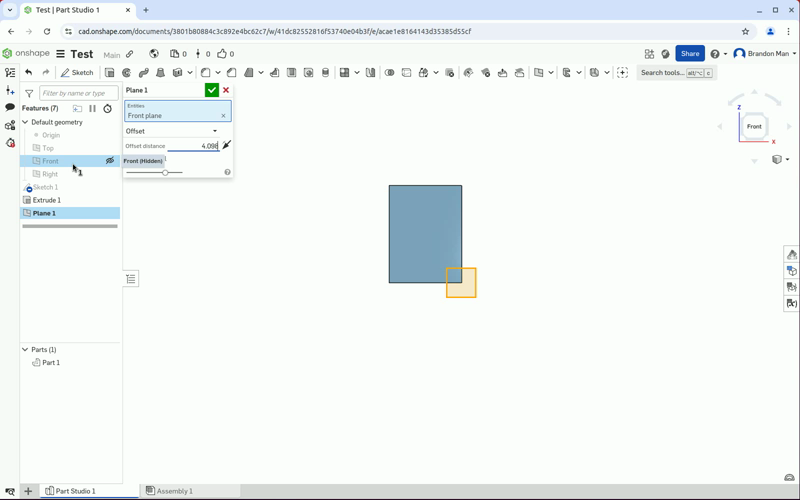
key(enter, 2)
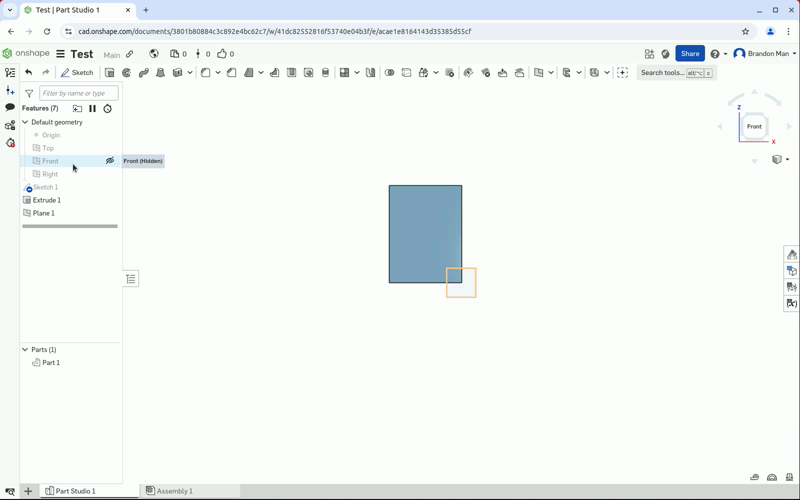
key(shift+s)
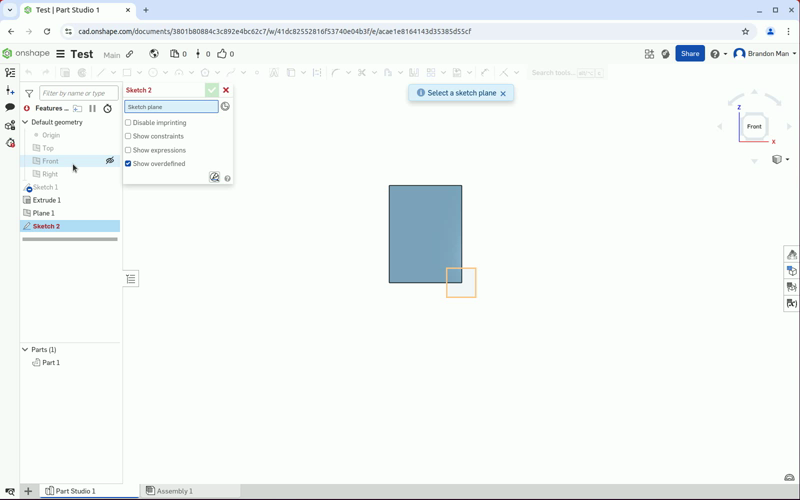
mouse_move(73, 215)
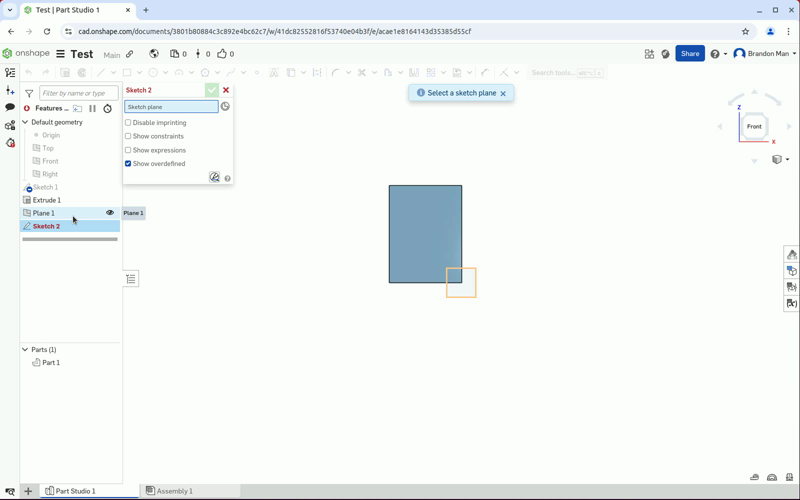
click(73, 215)
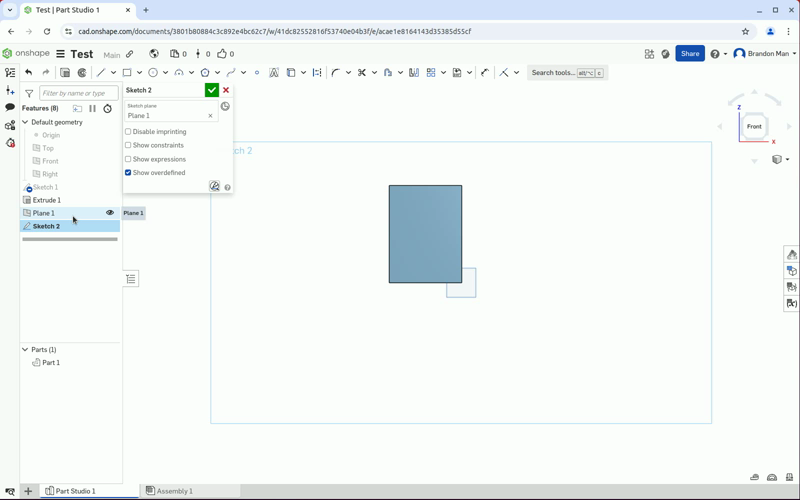
mouse_move(73, 352)
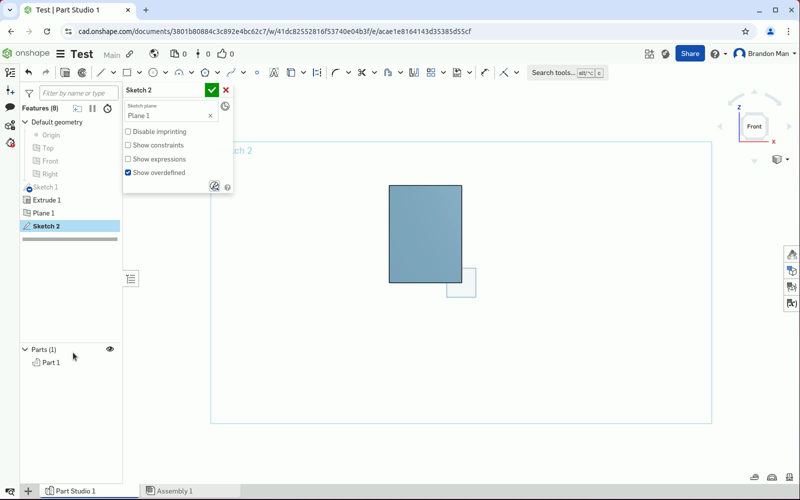
key(y)
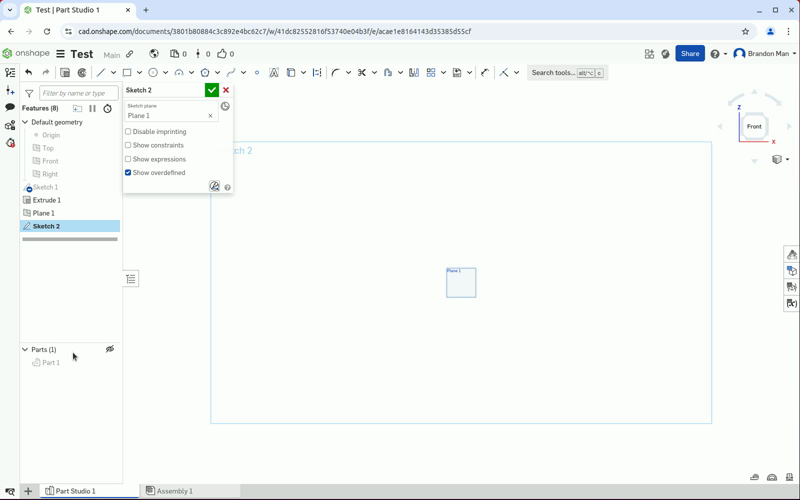
key(l)
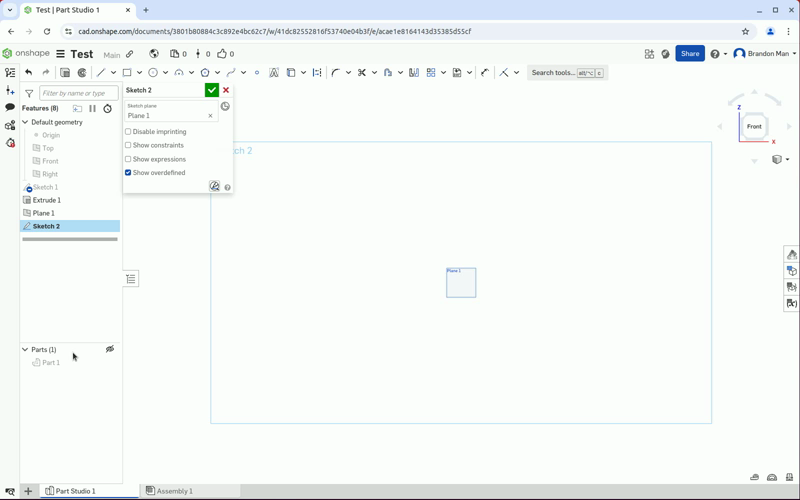
key_down(shift)
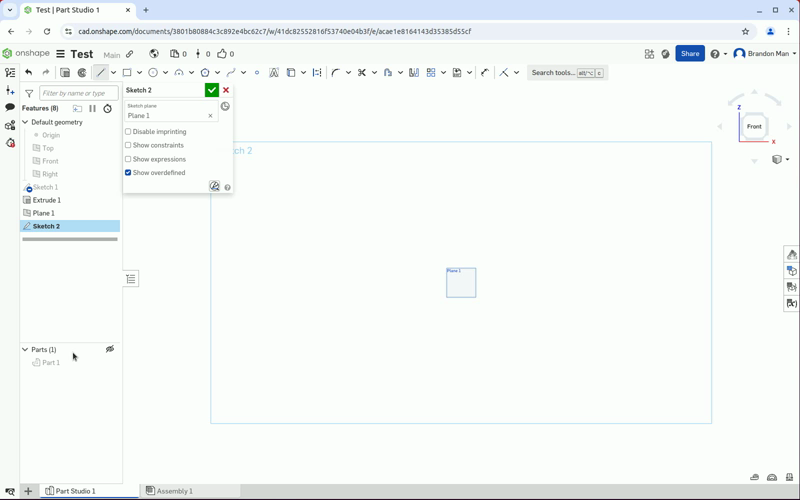
mouse_move(419, 246)
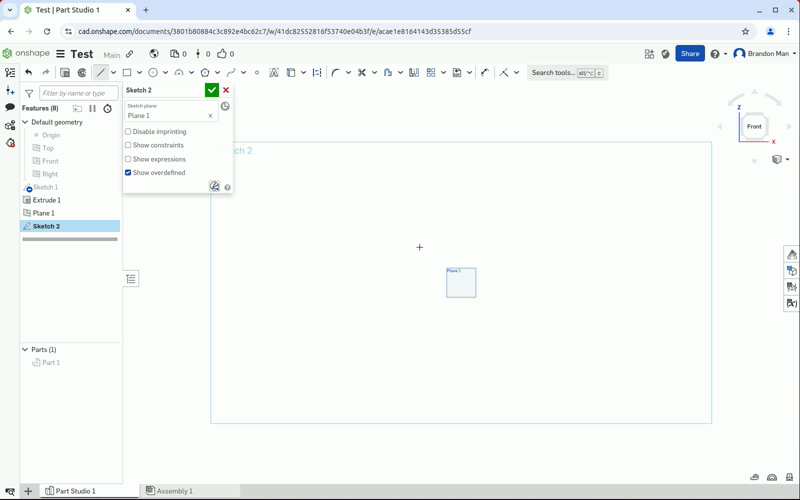
click(419, 246)
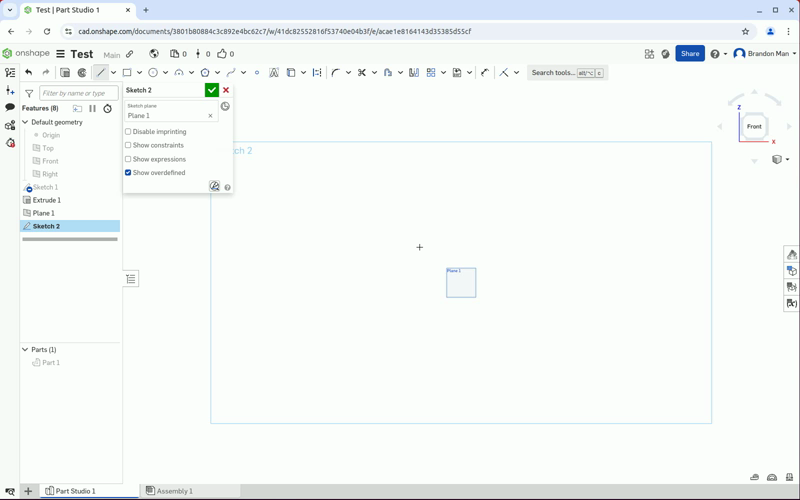
key_up(shift)
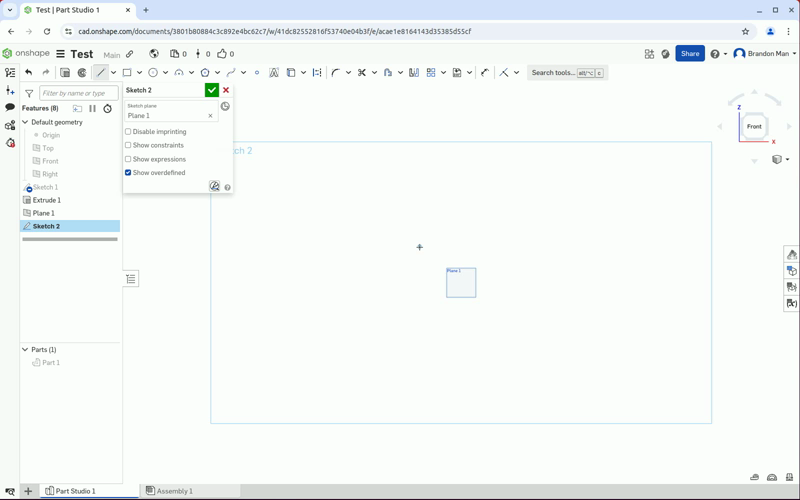
key_down(shift)
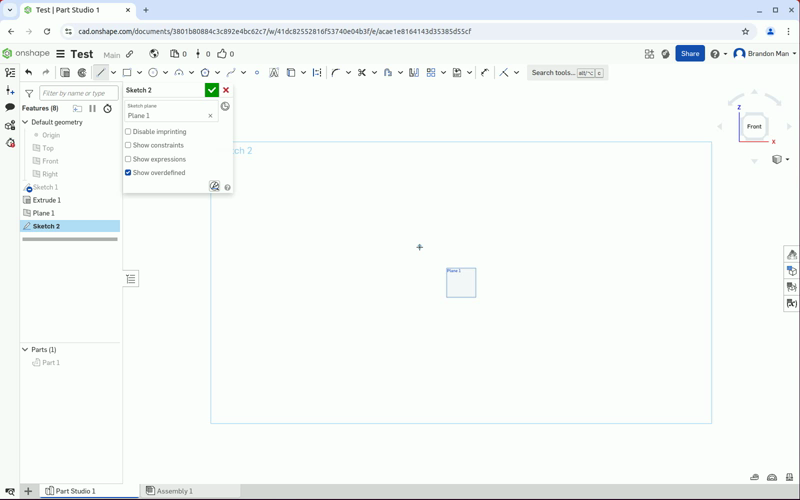
mouse_move(449, 246)
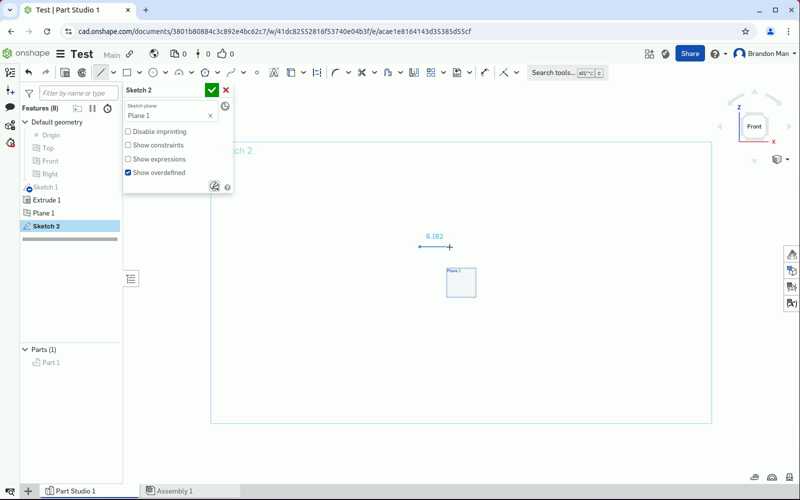
mouse_move(462, 246)
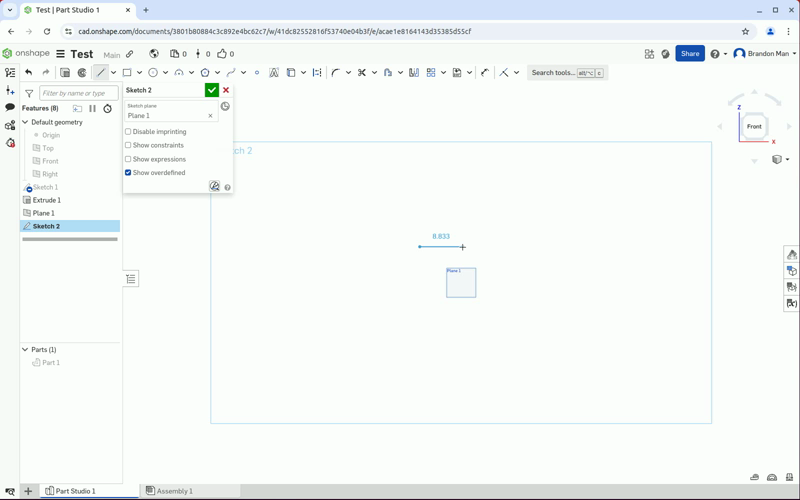
click(462, 246)
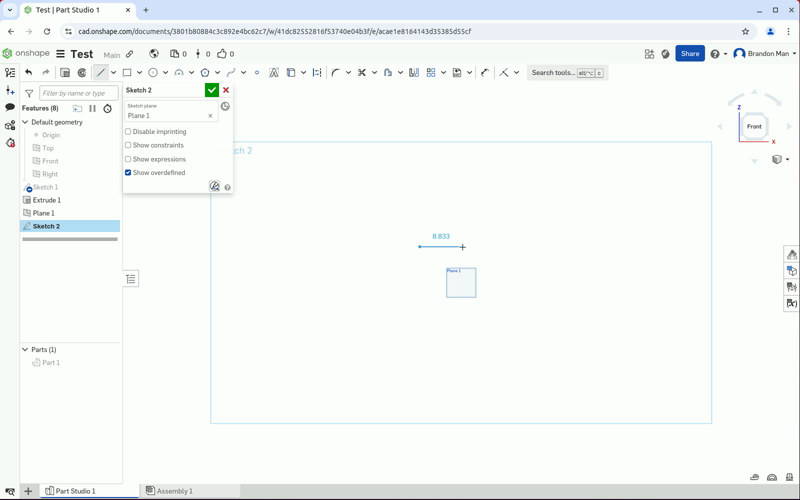
key_up(shift)
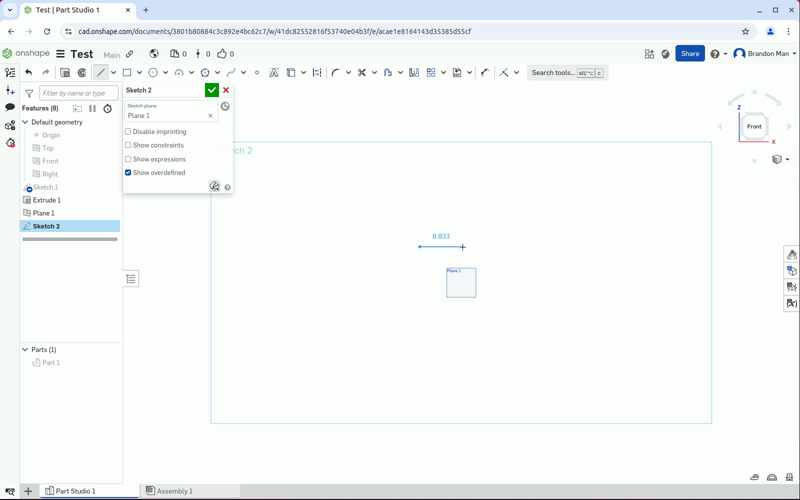
key_down(shift)
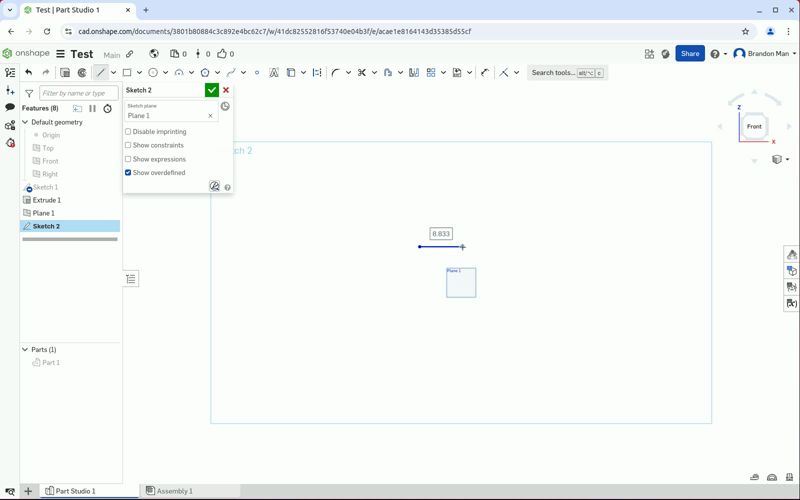
mouse_move(462, 185)
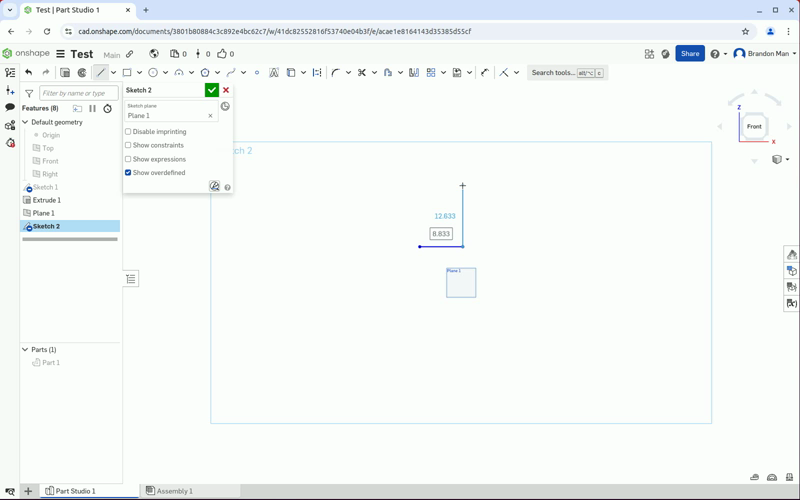
click(462, 185)
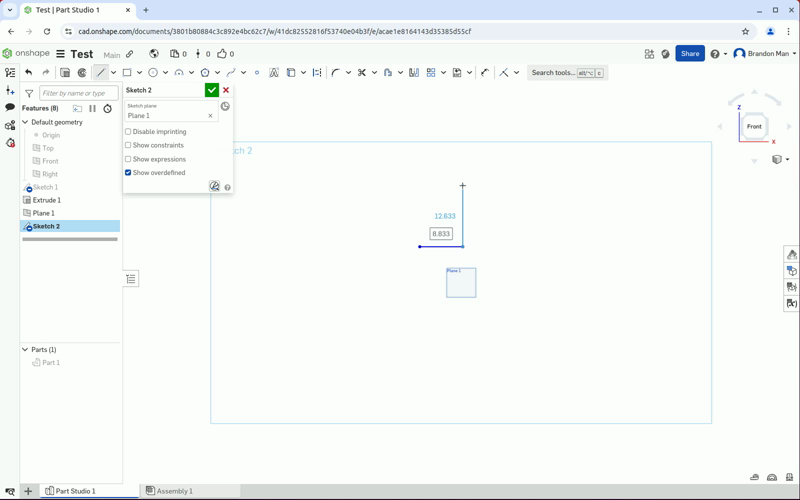
key_up(shift)
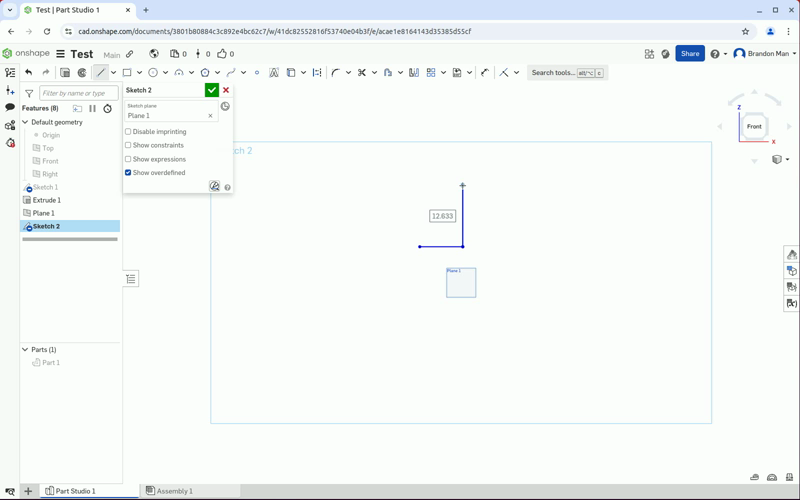
key_down(shift)
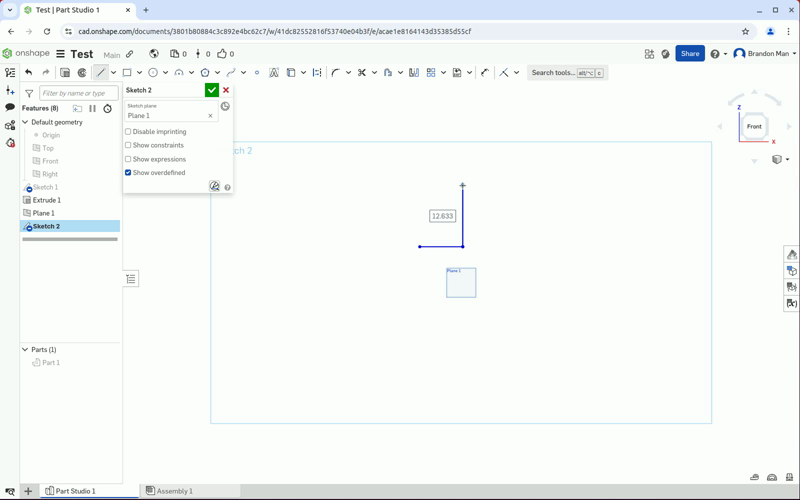
mouse_move(492, 185)
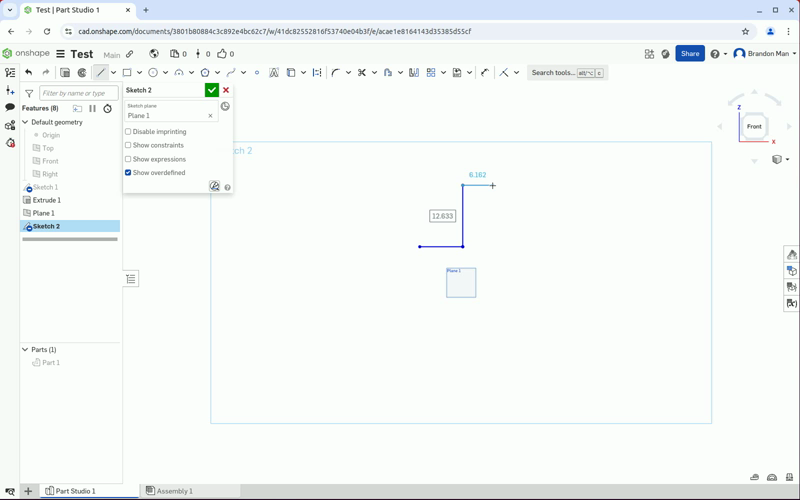
mouse_move(419, 185)
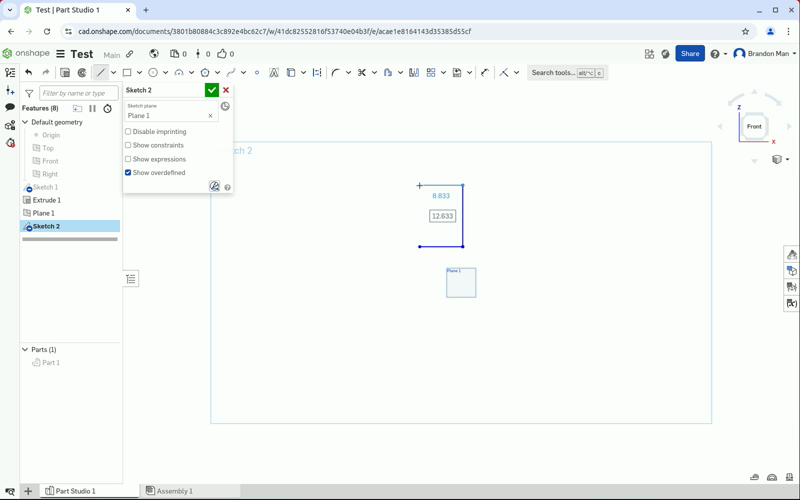
click(419, 185)
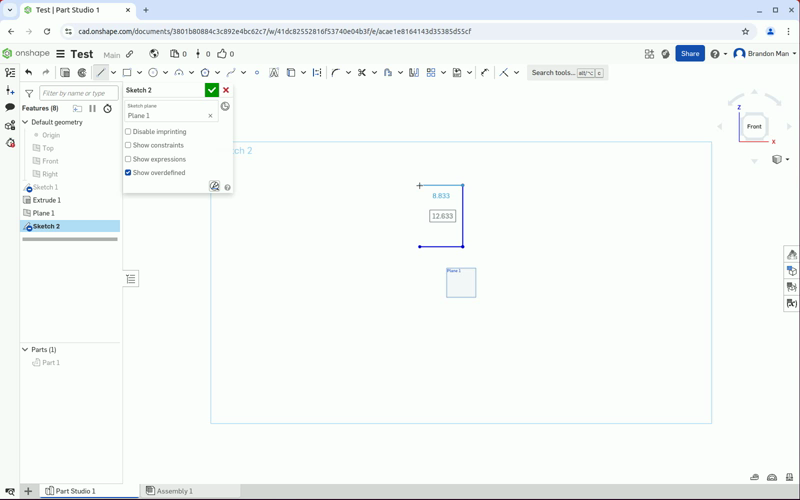
key_up(shift)
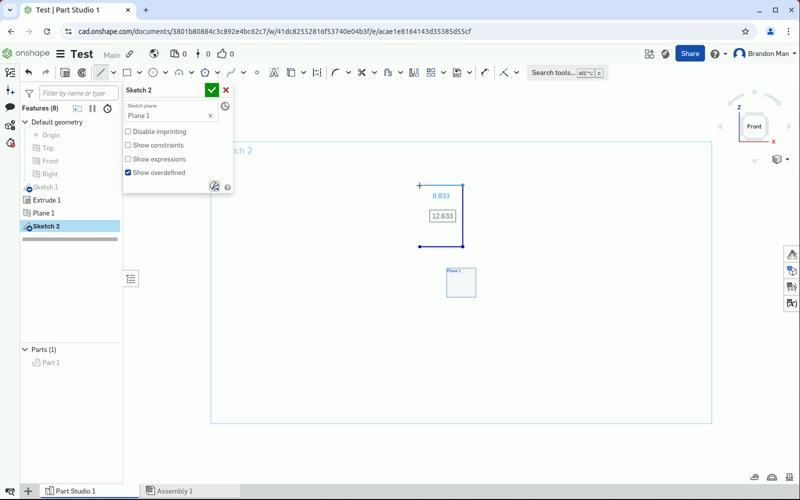
key_down(shift)
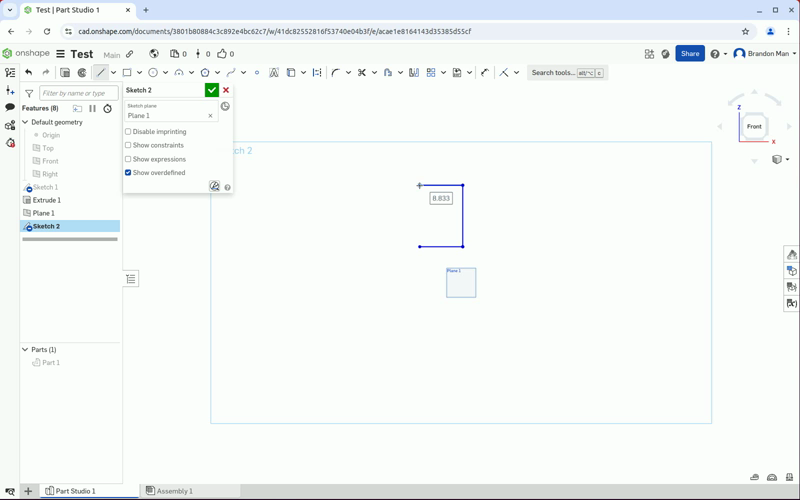
mouse_move(419, 246)
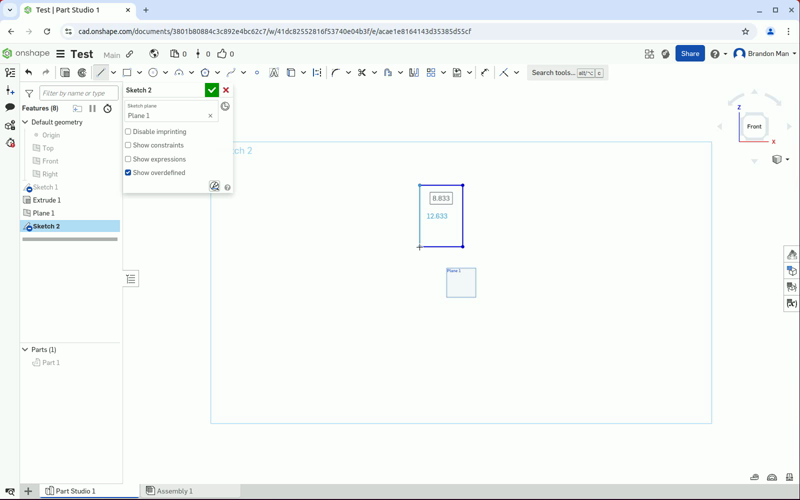
key_up(shift)
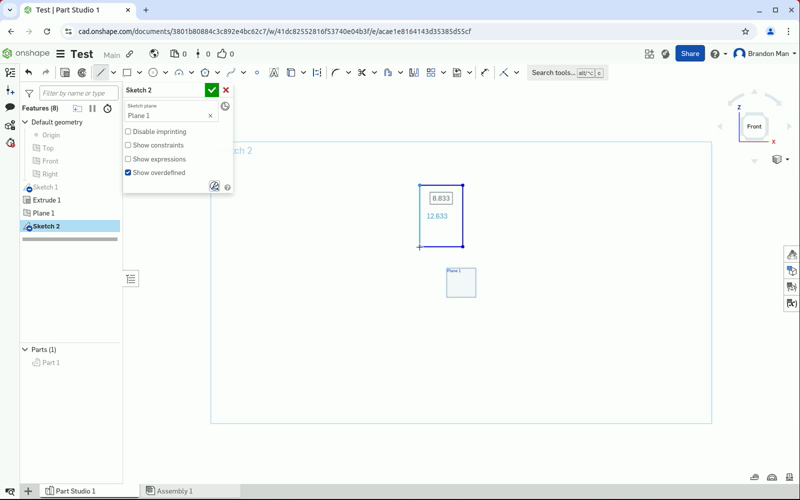
click(419, 246)
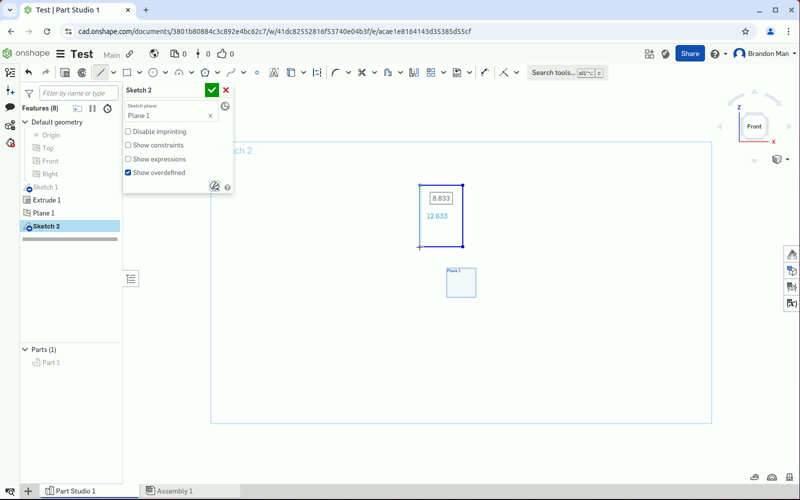
key(esc)
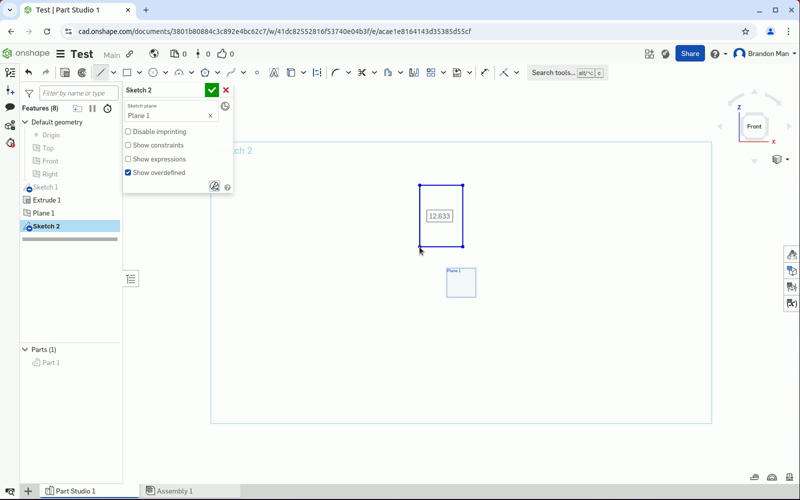
mouse_move(459, 239)
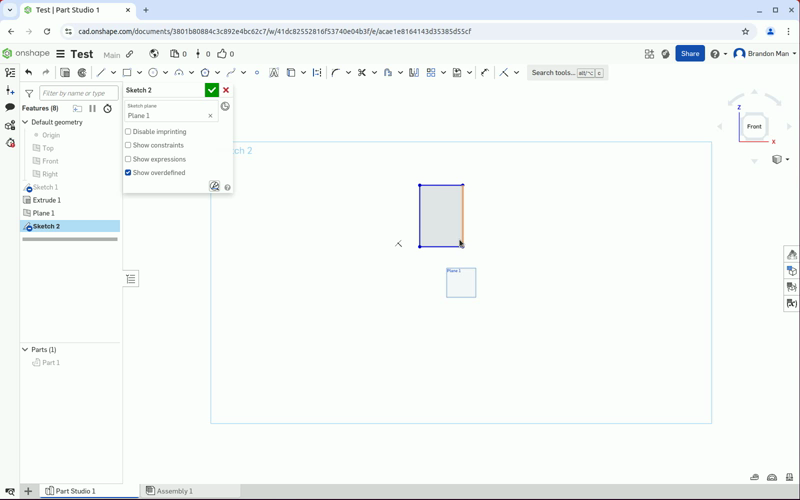
click(459, 239)
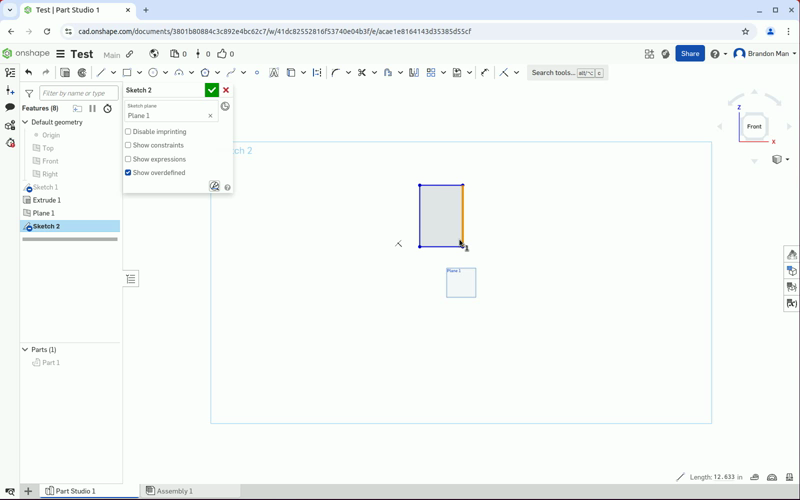
mouse_move(73, 352)
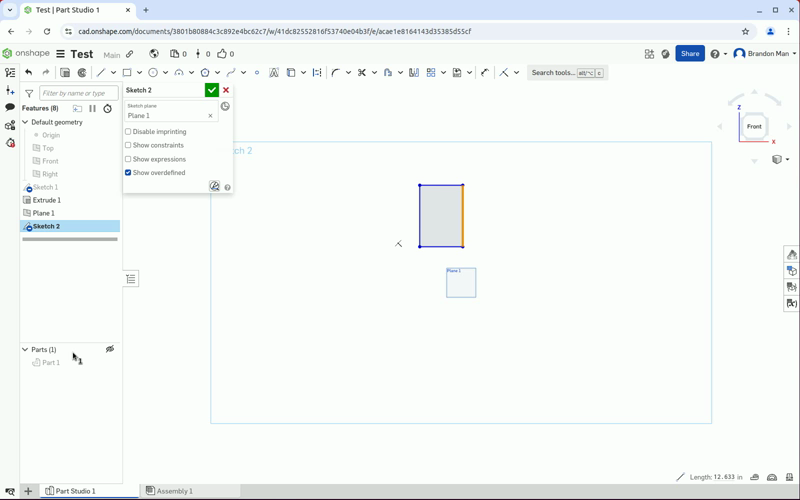
key(shift+y)
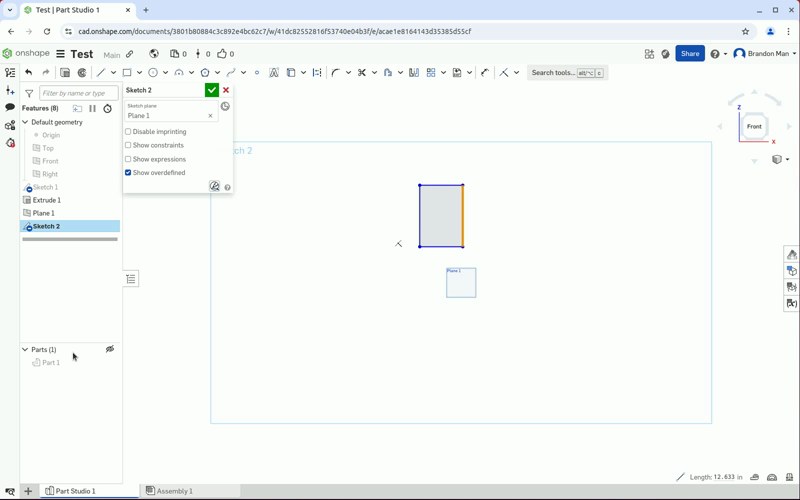
key(shift+e)
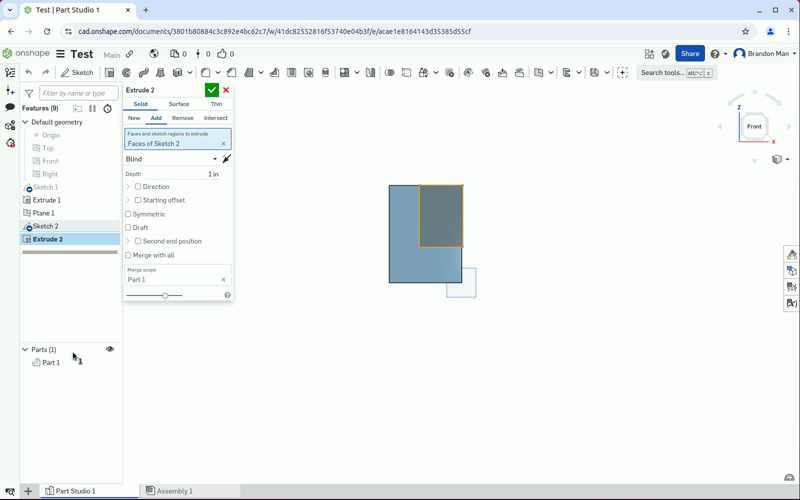
mouse_move(143, 106)
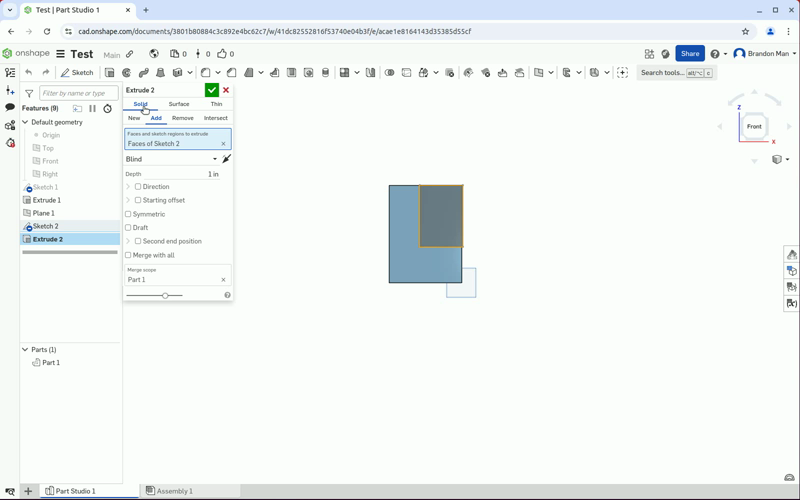
click(143, 106)
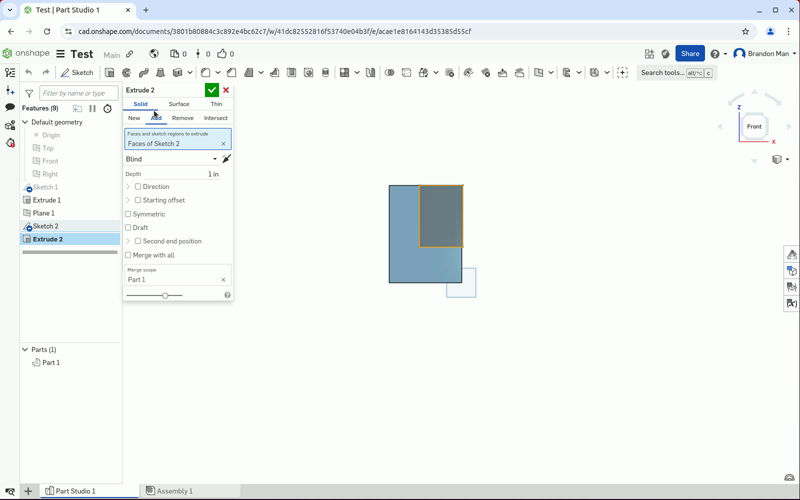
mouse_move(186, 120)
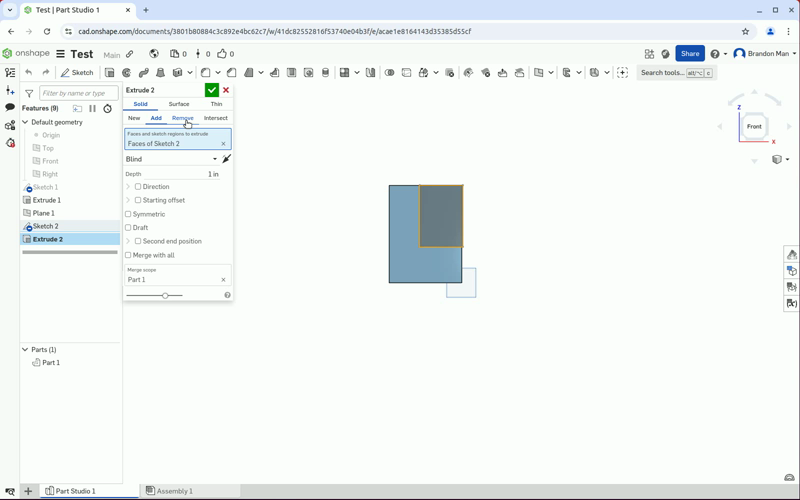
click(186, 120)
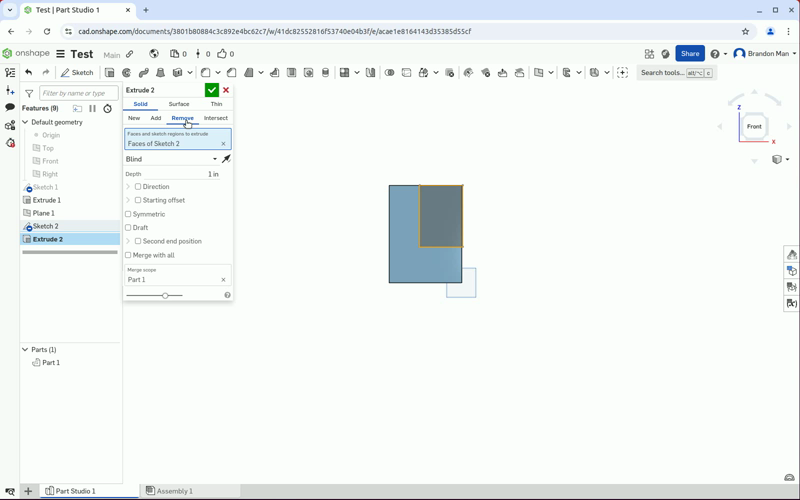
key(tab, 4)
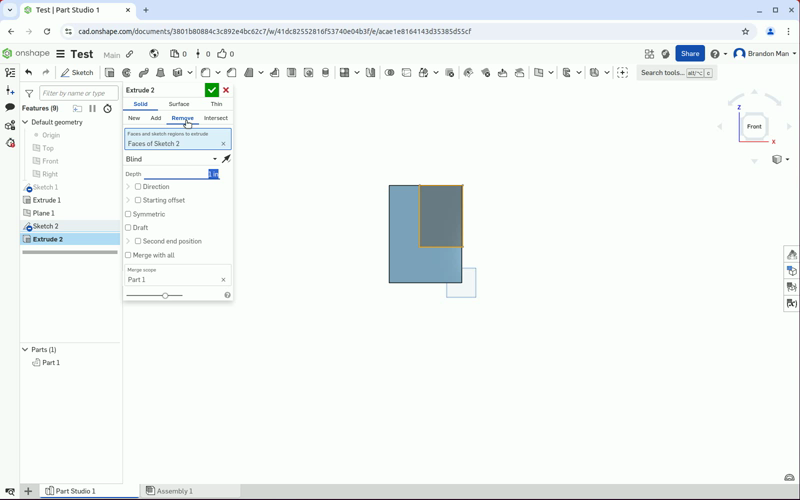
text(27.2)
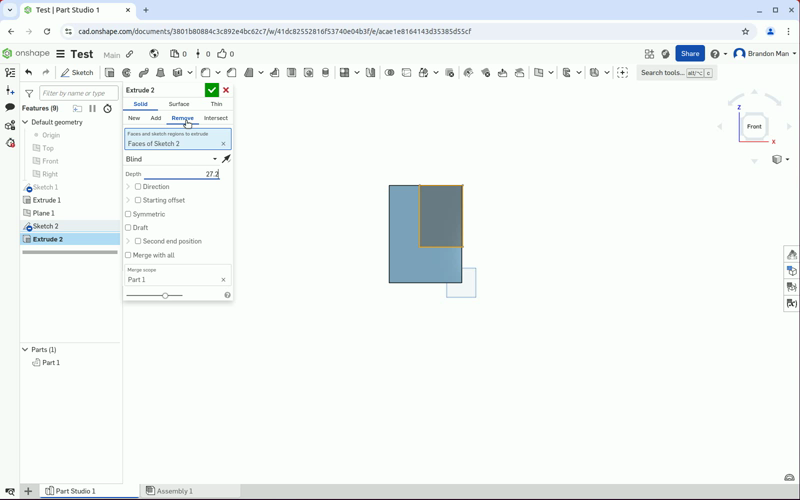
key(tab, 6)
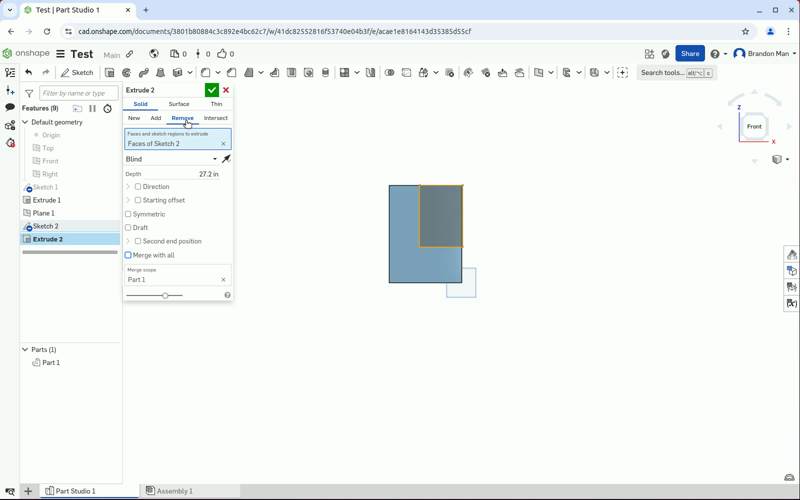
key(space)
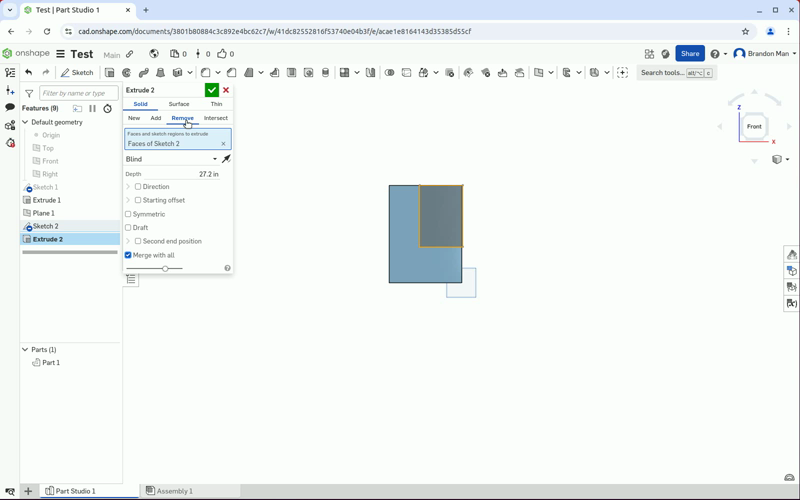
key(enter)
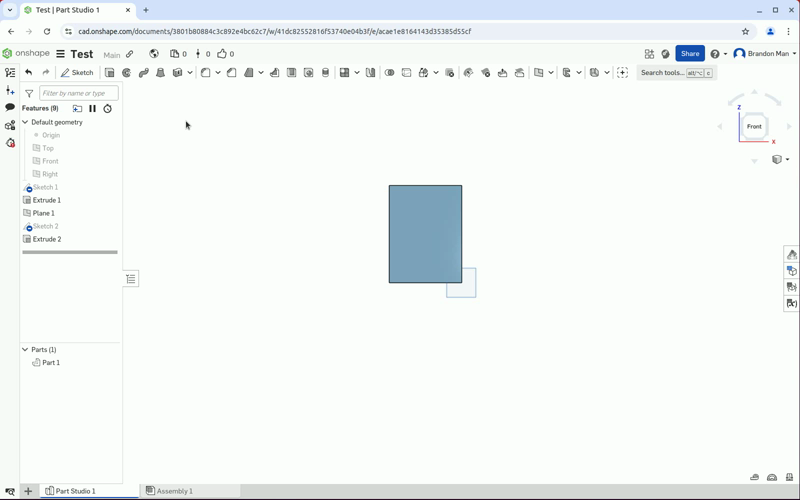
key(shift+h)
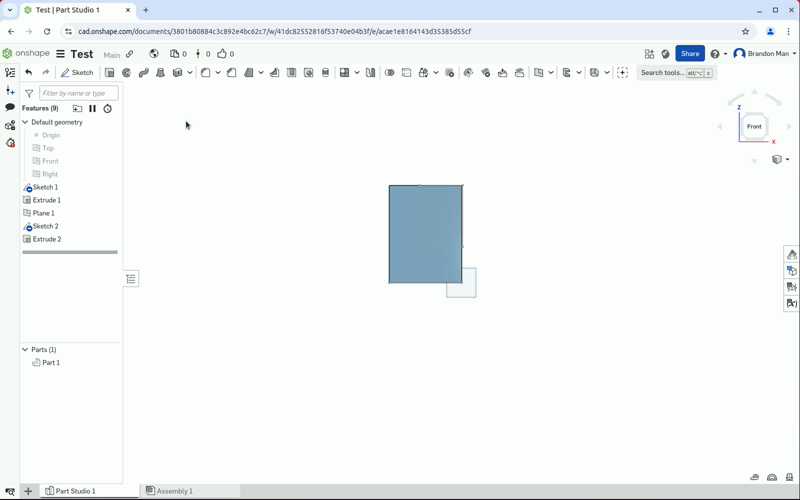
key(shift+h)
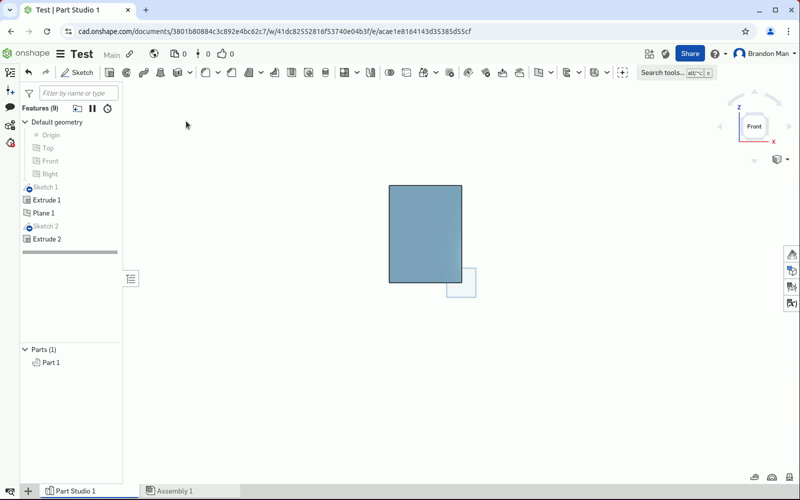
mouse_move(73, 189)
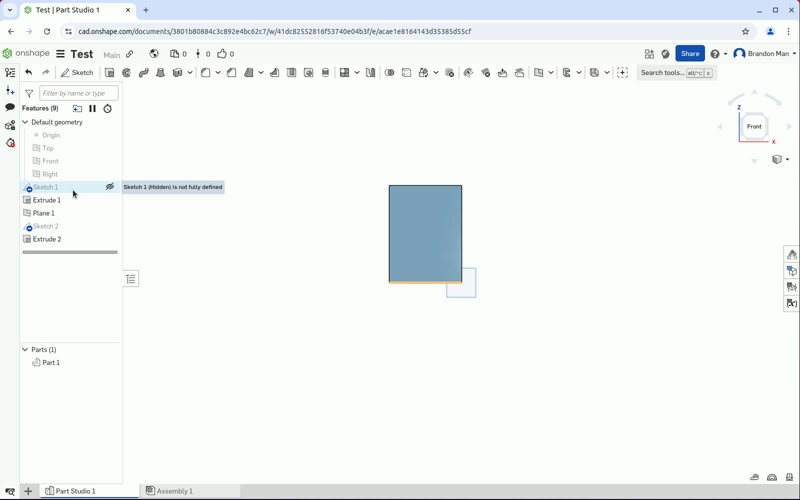
click(73, 189)
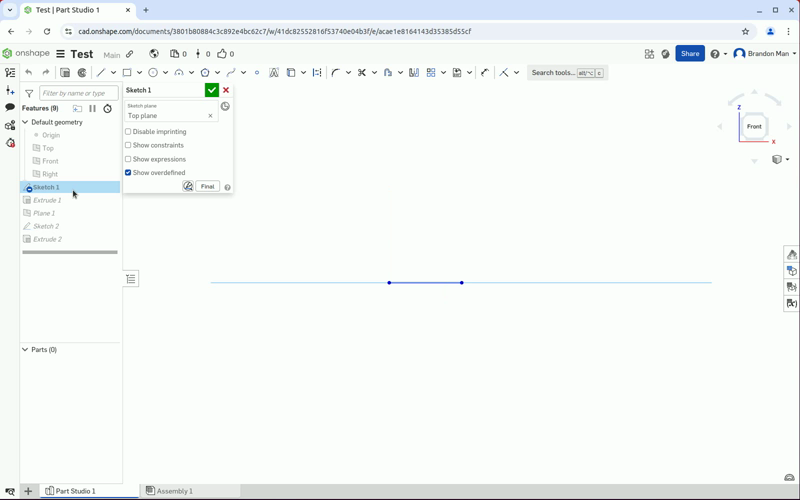
mouse_move(229, 92)
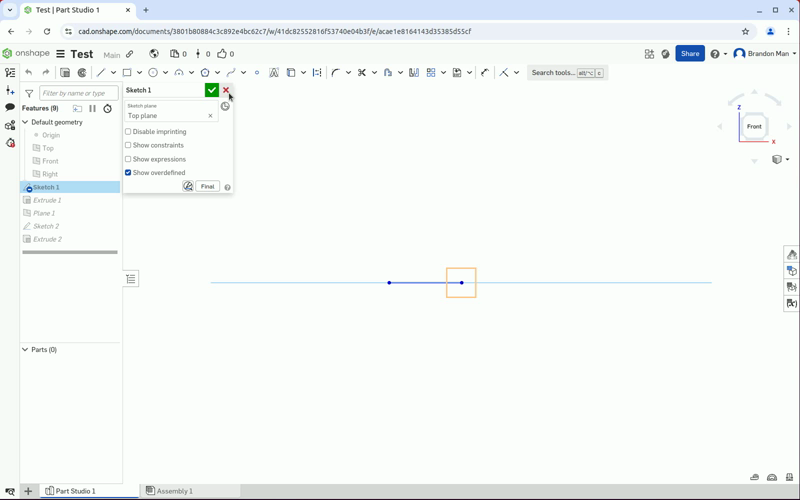
click(229, 92)
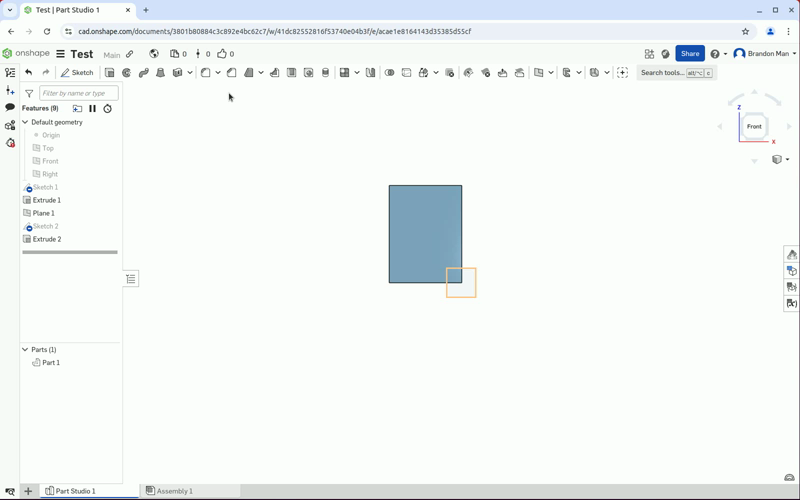
mouse_move(73, 352)
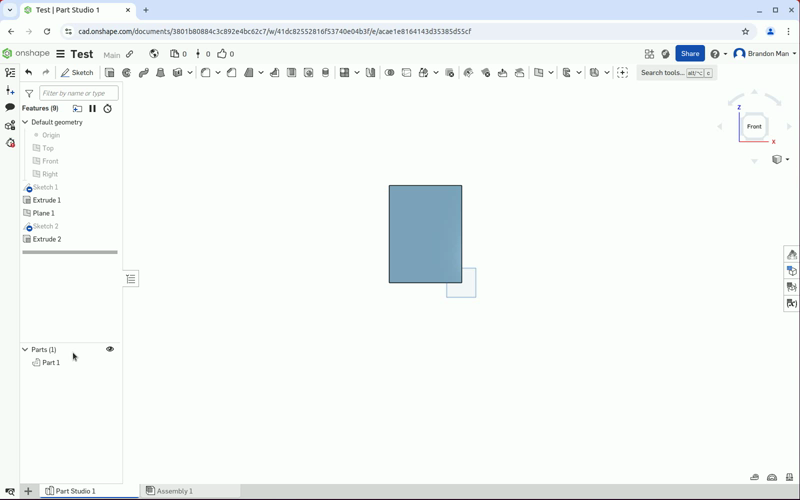
key(y)
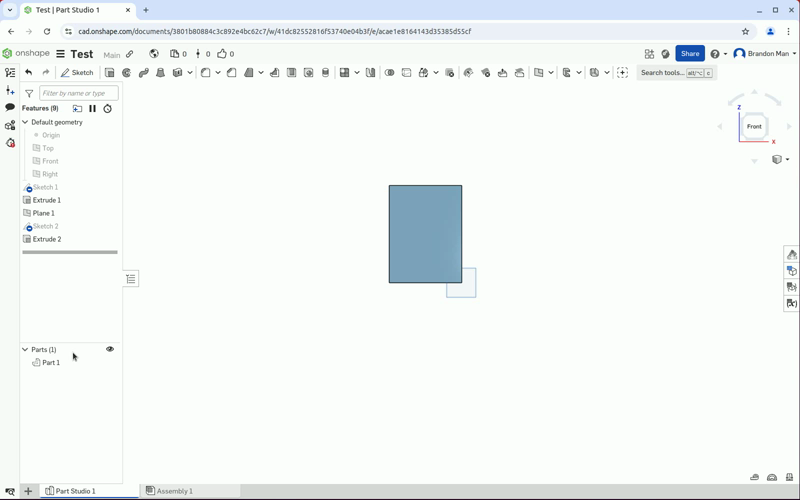
key(shift+p)
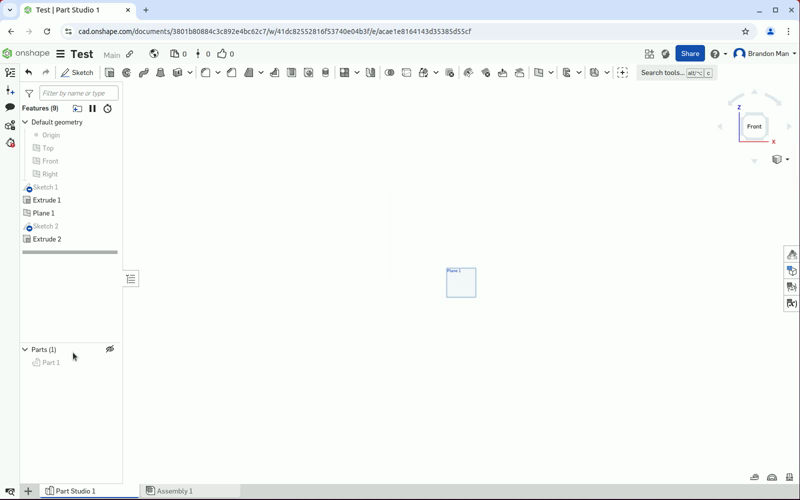
key(space)
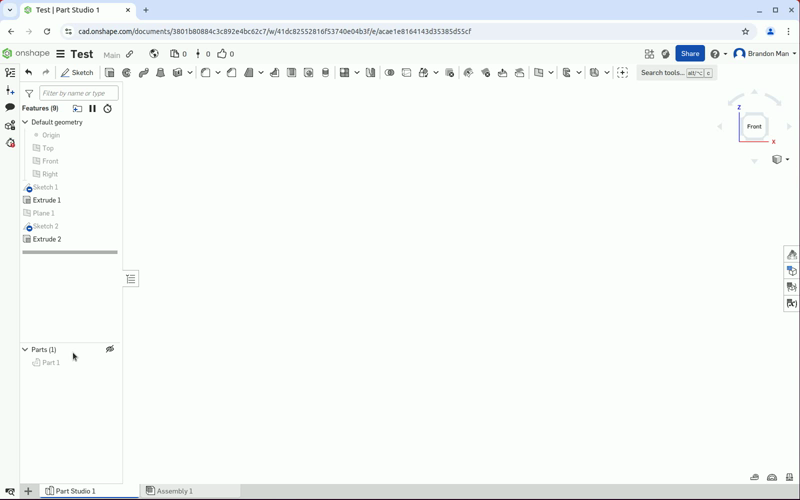
key_down(shift)
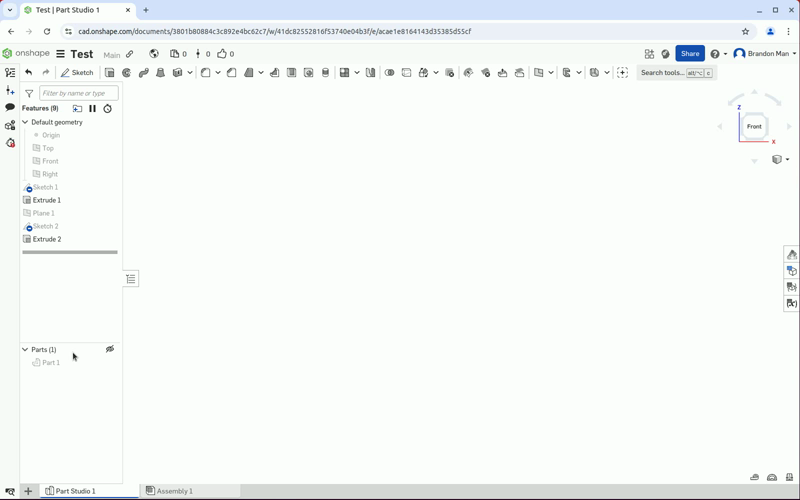
key(down)
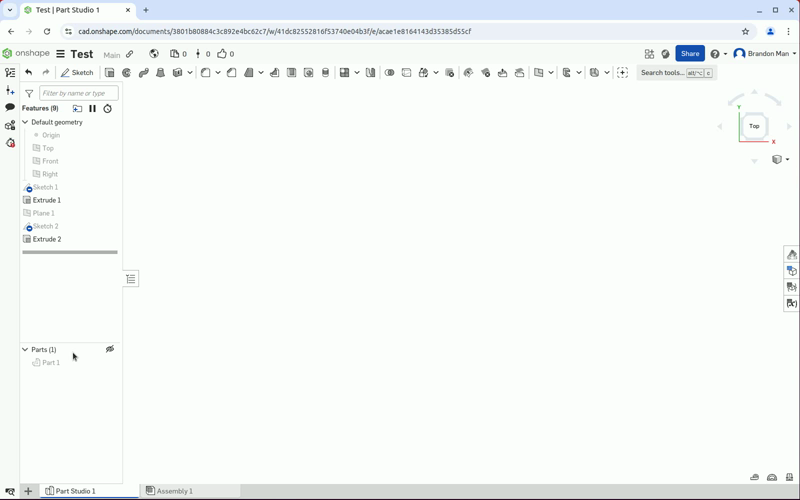
key_up(shift)
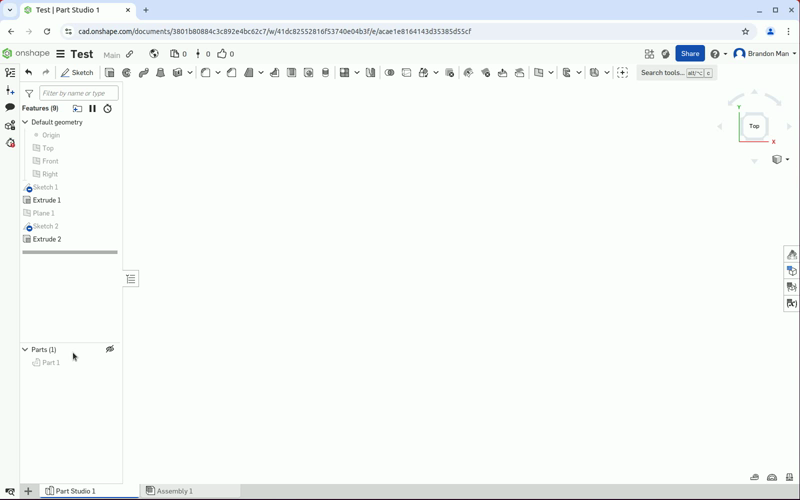
mouse_move(73, 352)
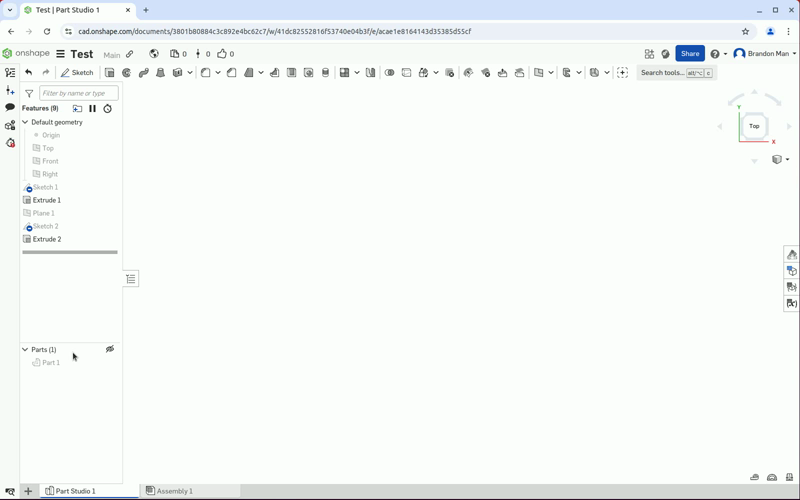
key(shift+y)
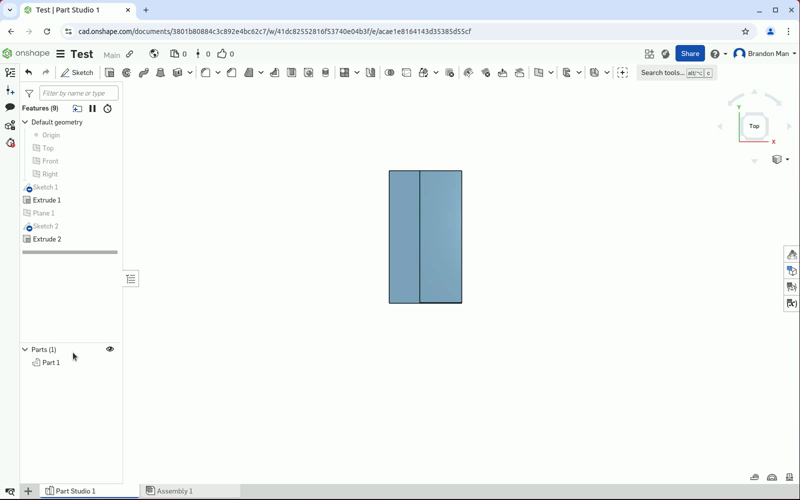
mouse_move(541, 75)
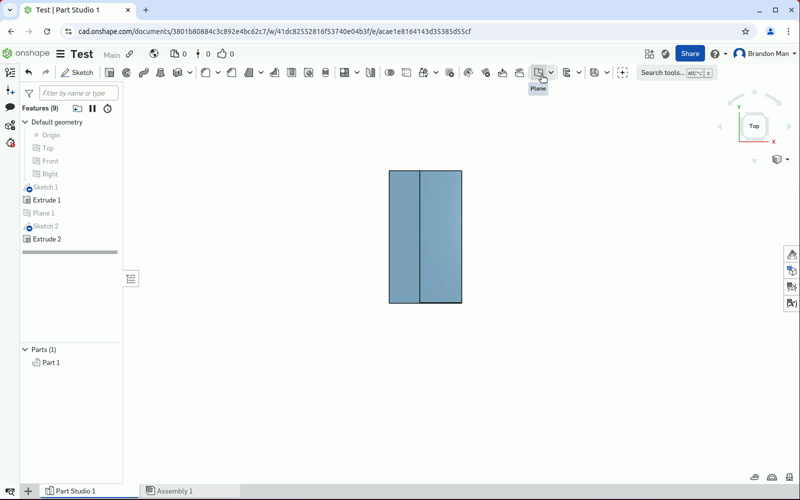
click(541, 75)
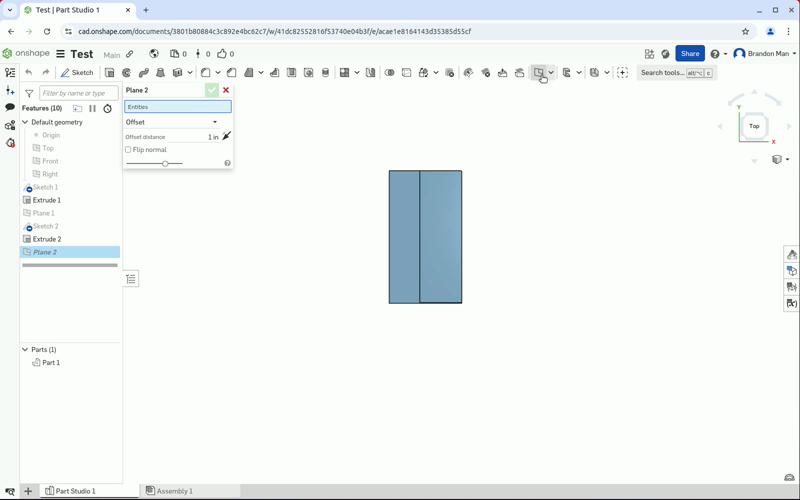
mouse_move(73, 150)
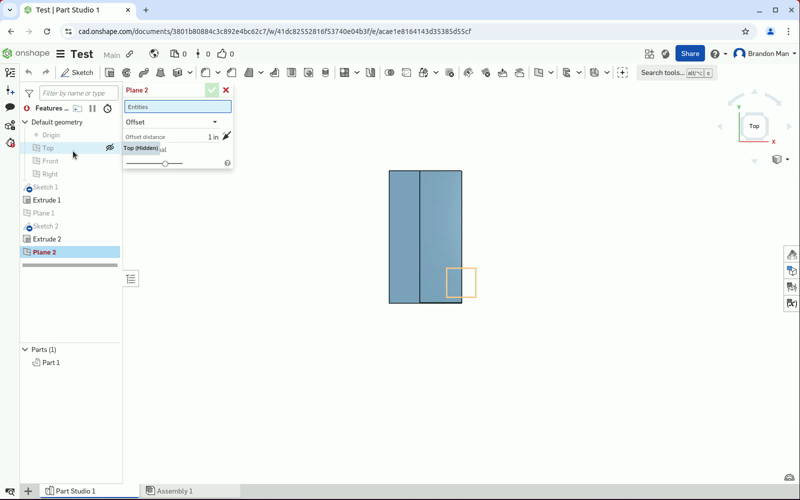
click(73, 150)
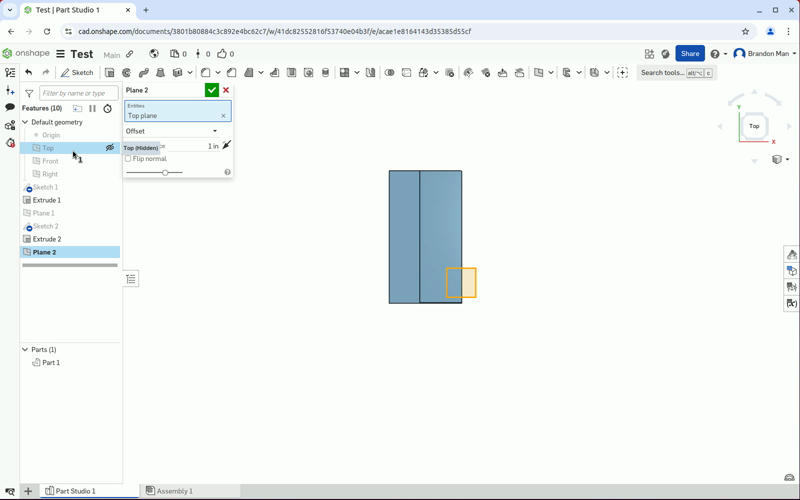
key(tab, 2)
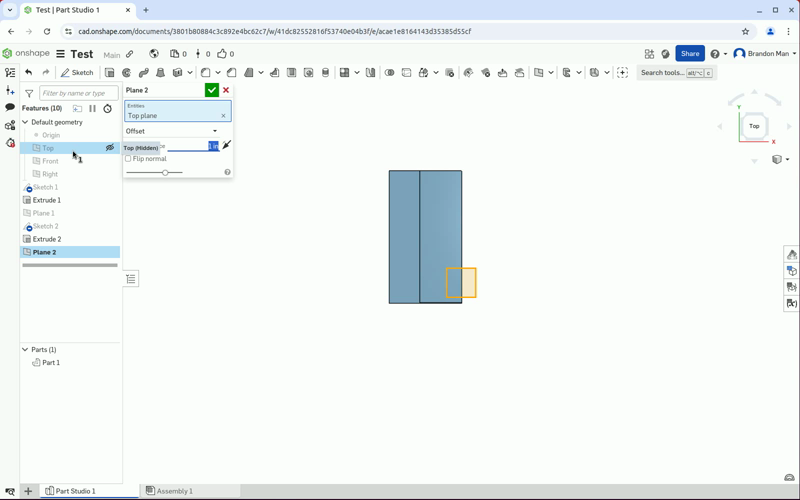
text(7.456)
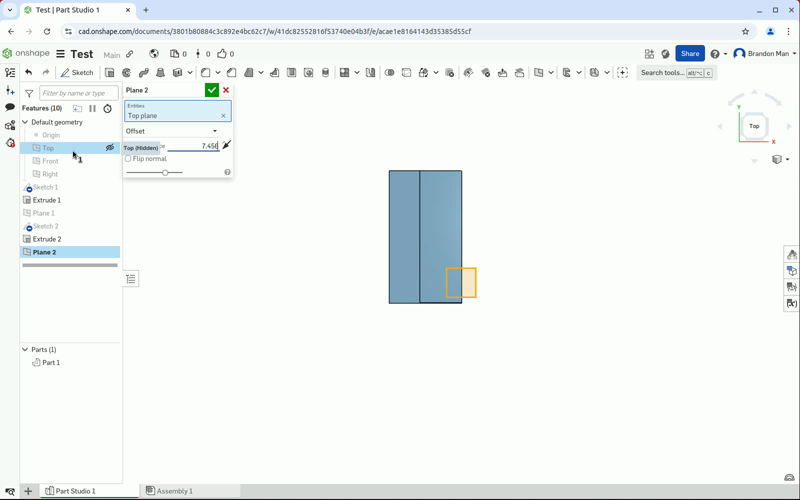
key(enter, 2)
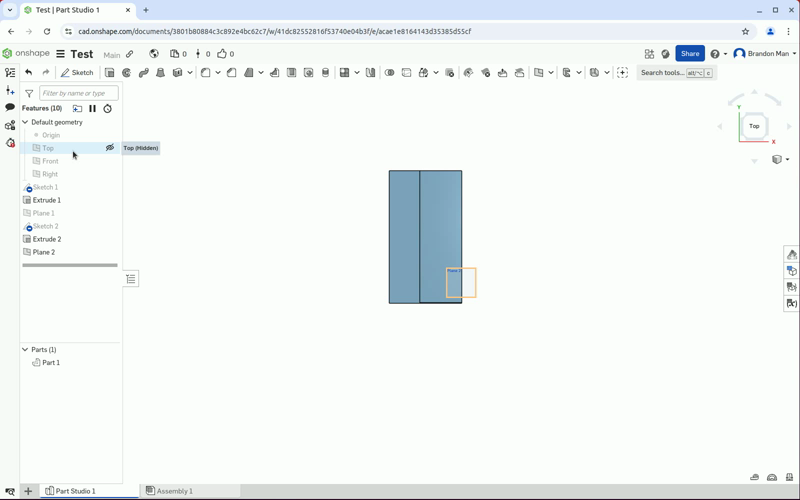
key(shift+s)
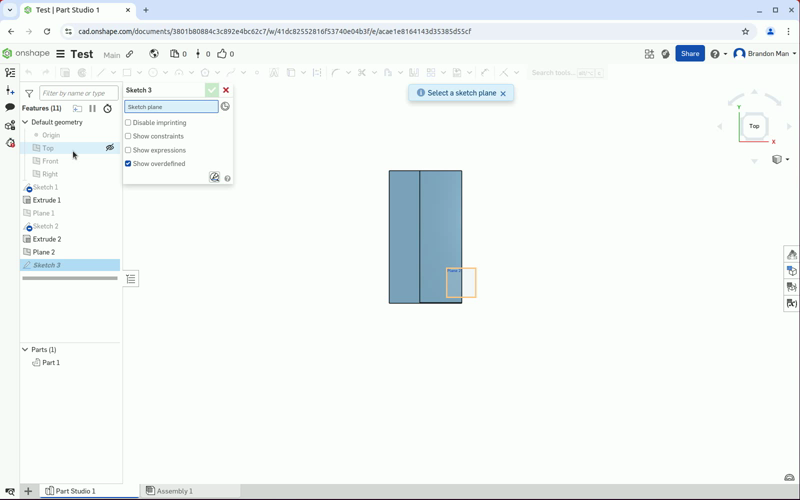
mouse_move(73, 254)
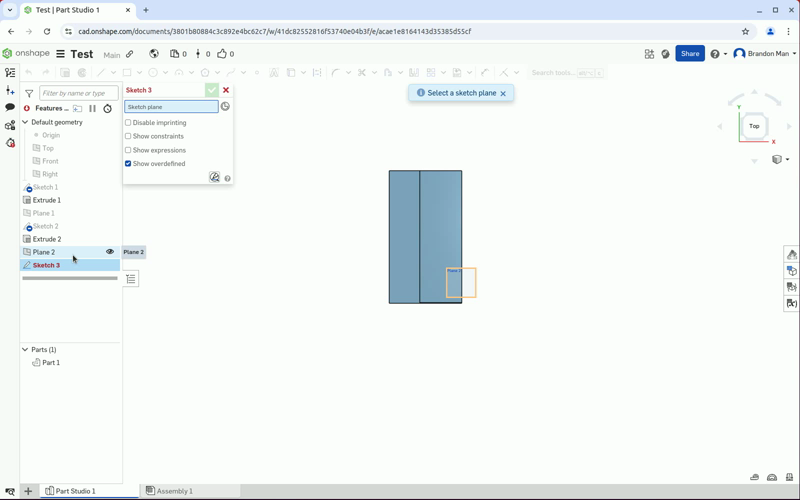
click(73, 254)
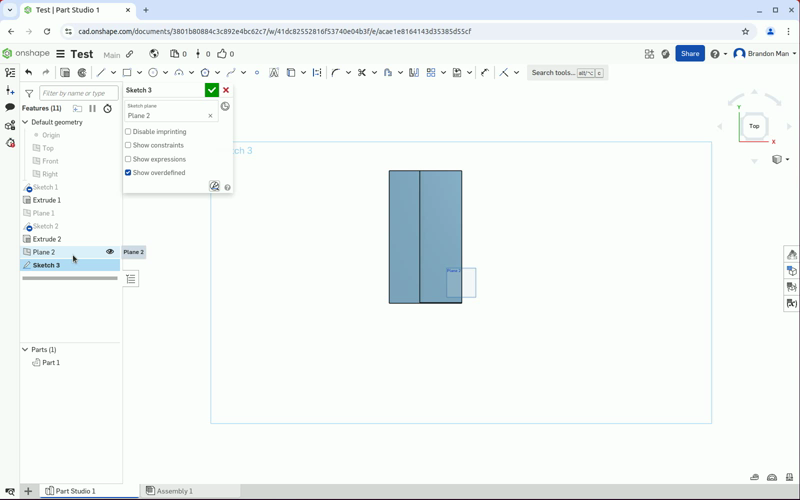
mouse_move(73, 352)
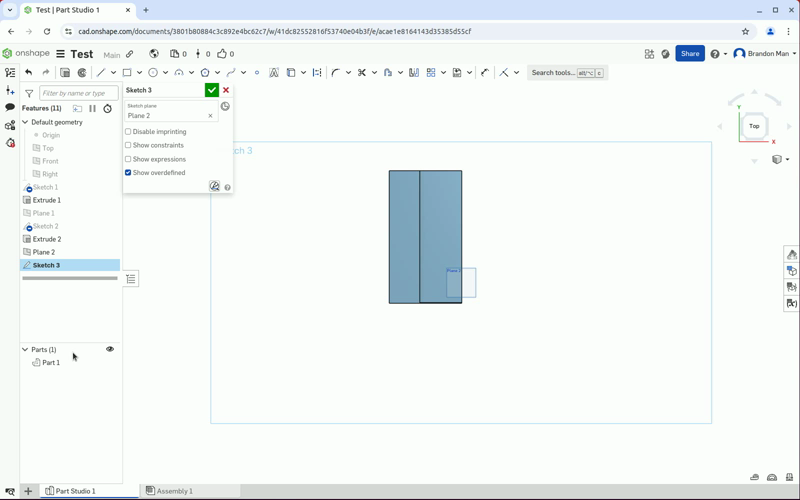
key(y)
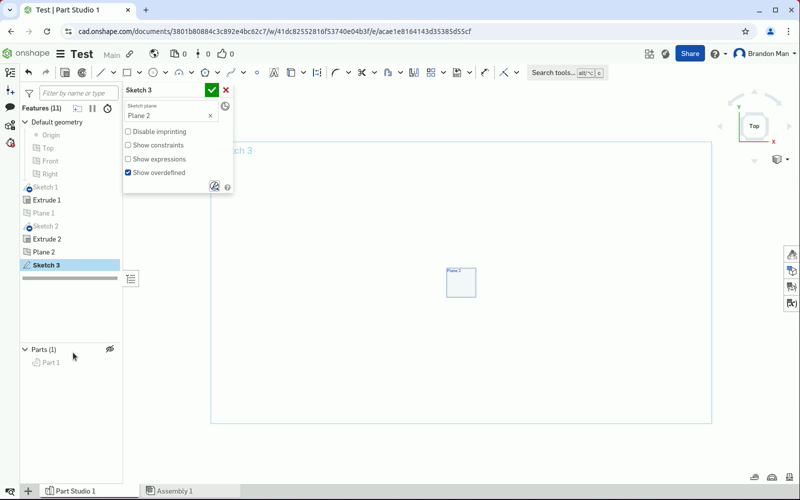
key(l)
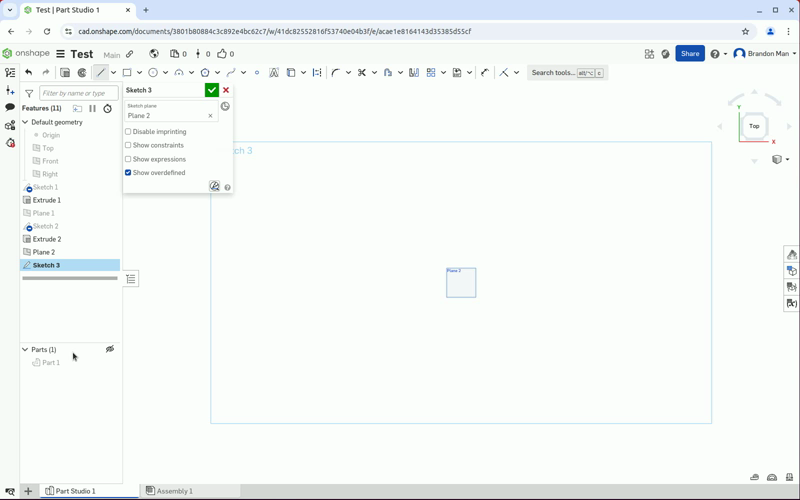
key_down(shift)
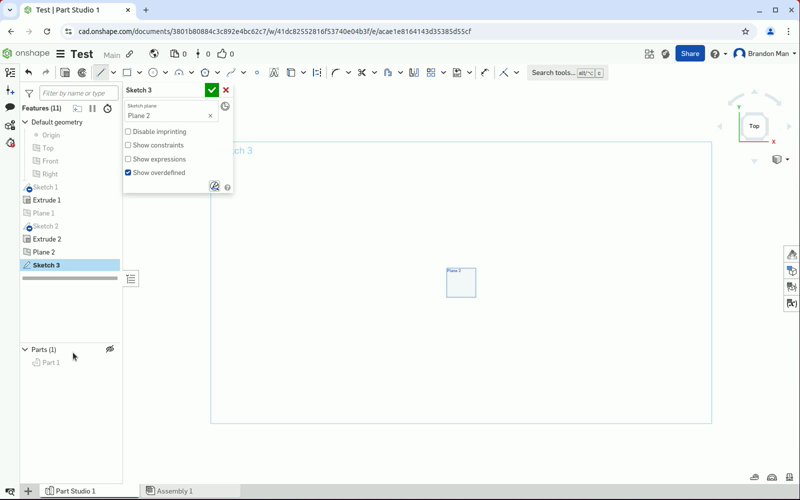
mouse_move(431, 260)
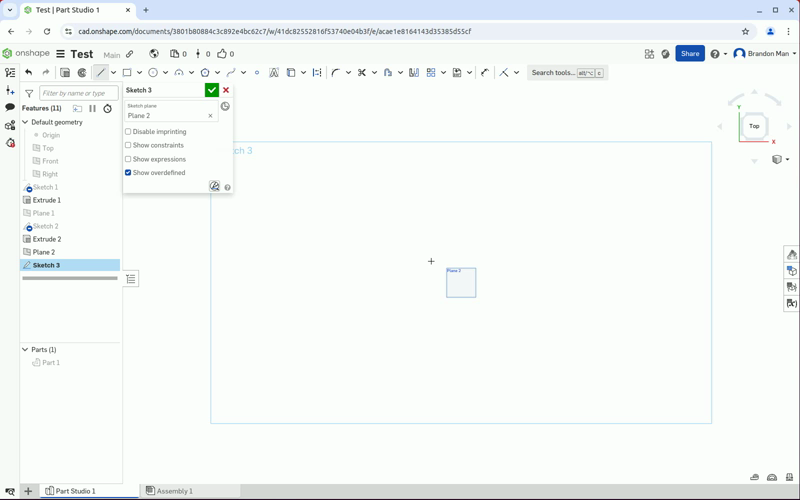
click(431, 260)
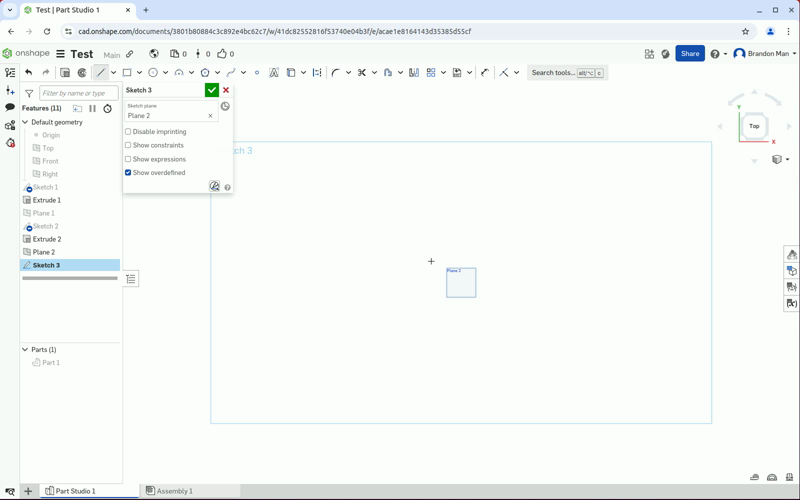
key_up(shift)
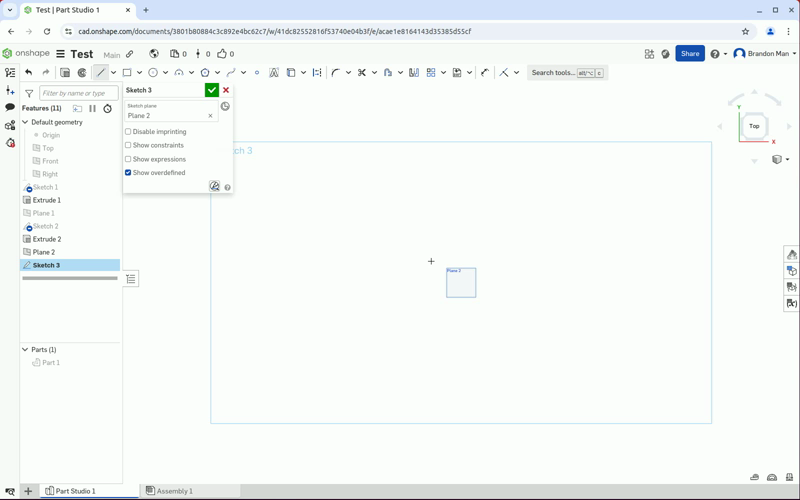
key_down(shift)
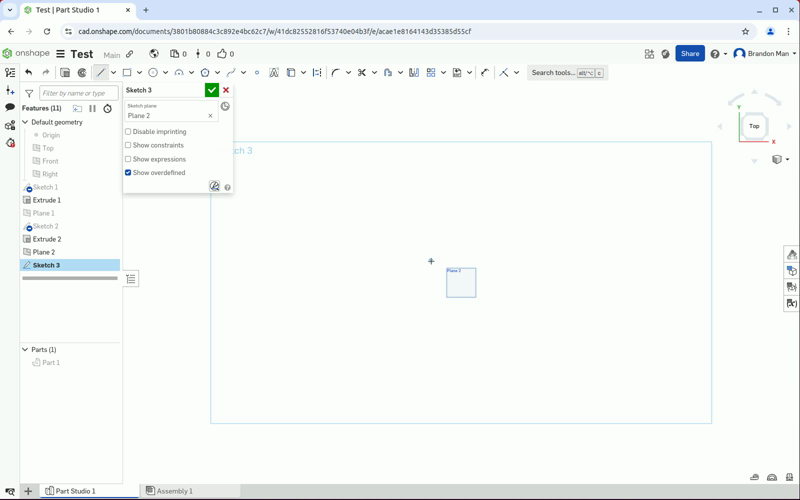
mouse_move(461, 260)
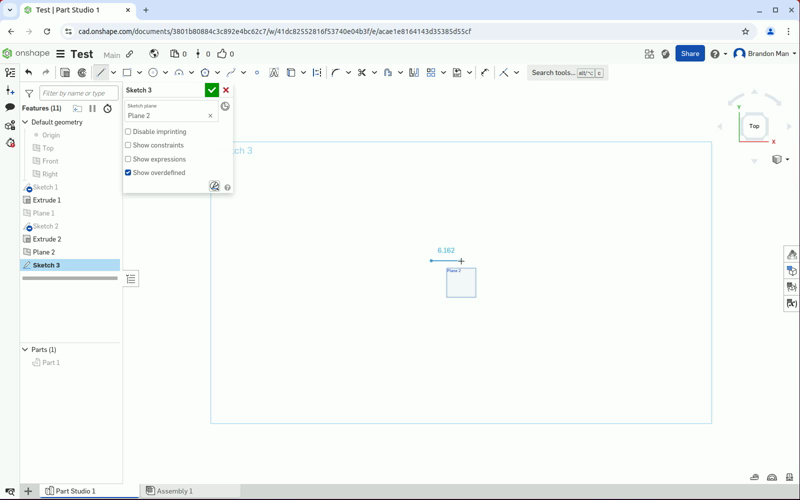
mouse_move(461, 260)
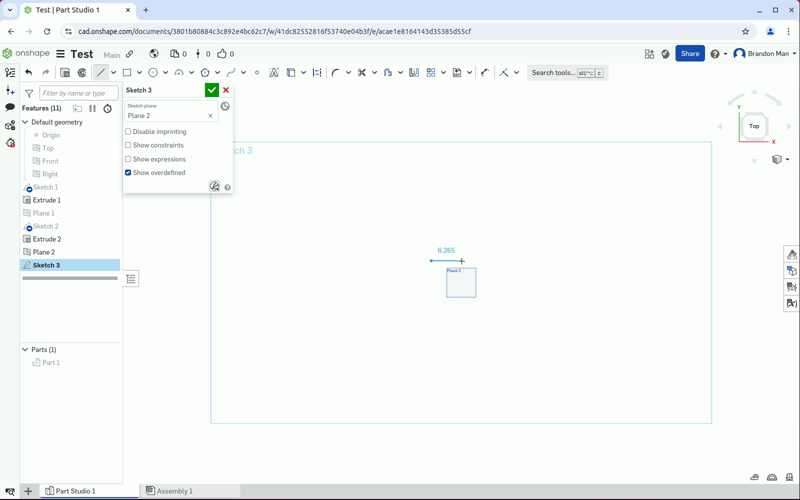
click(461, 260)
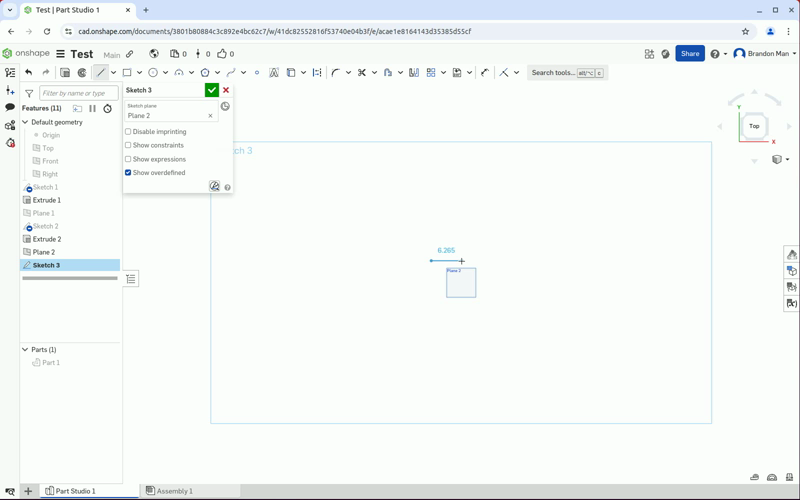
key_up(shift)
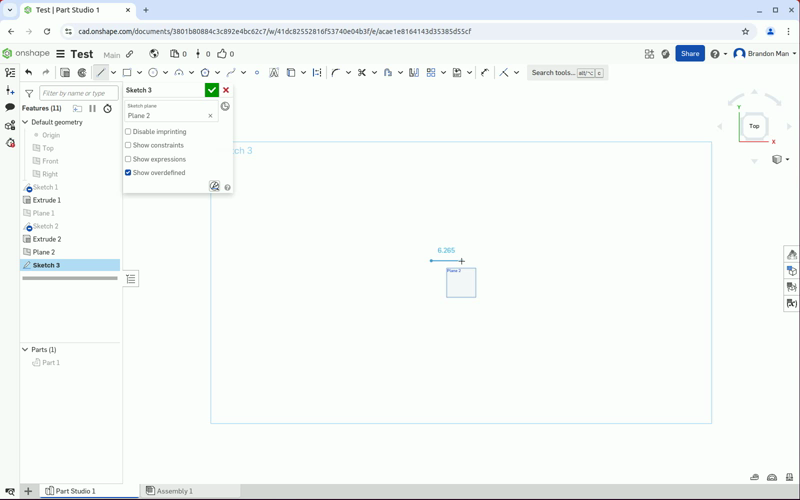
key_down(shift)
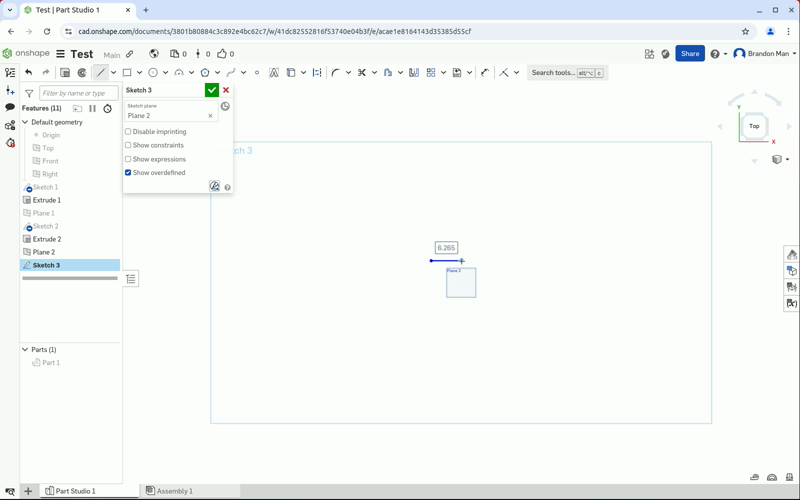
mouse_move(491, 260)
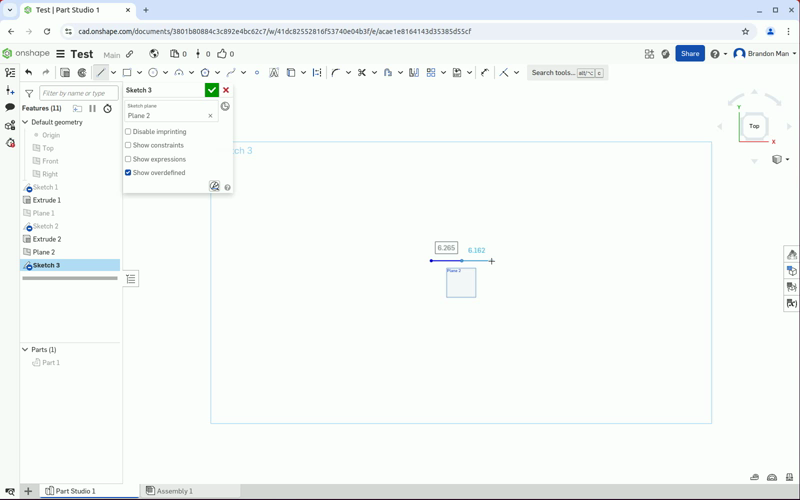
mouse_move(461, 212)
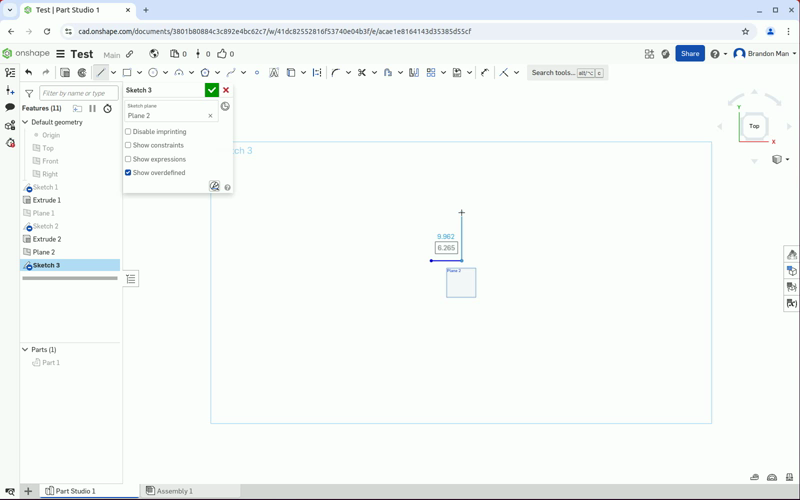
click(461, 212)
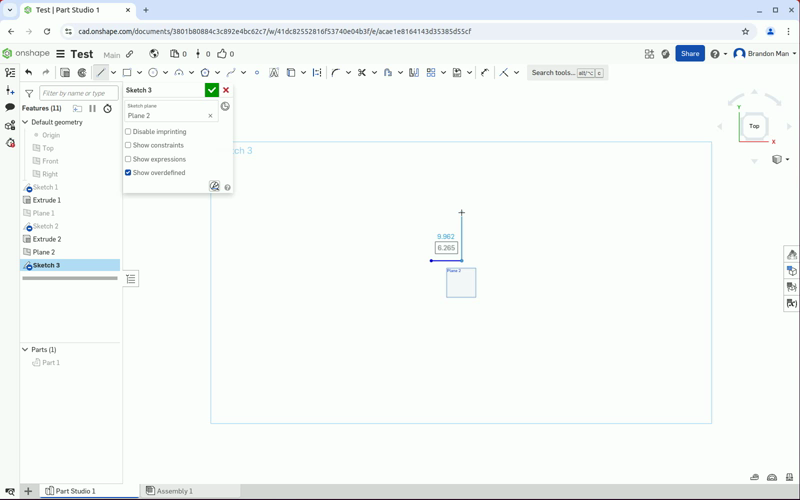
key_up(shift)
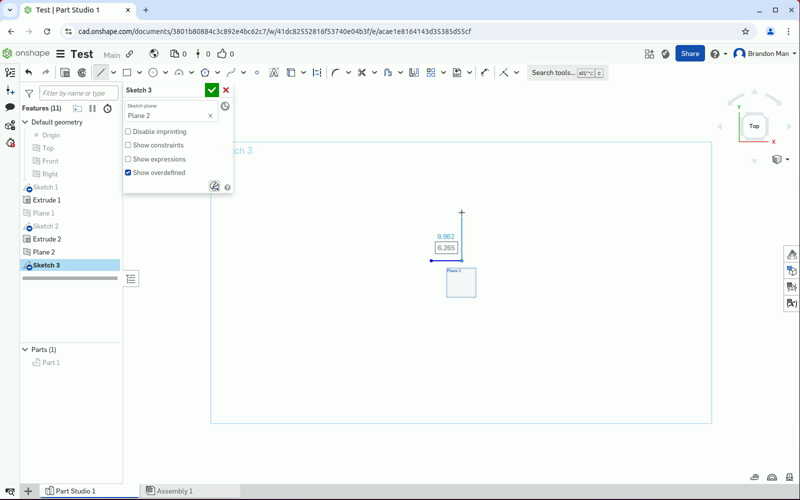
key_down(shift)
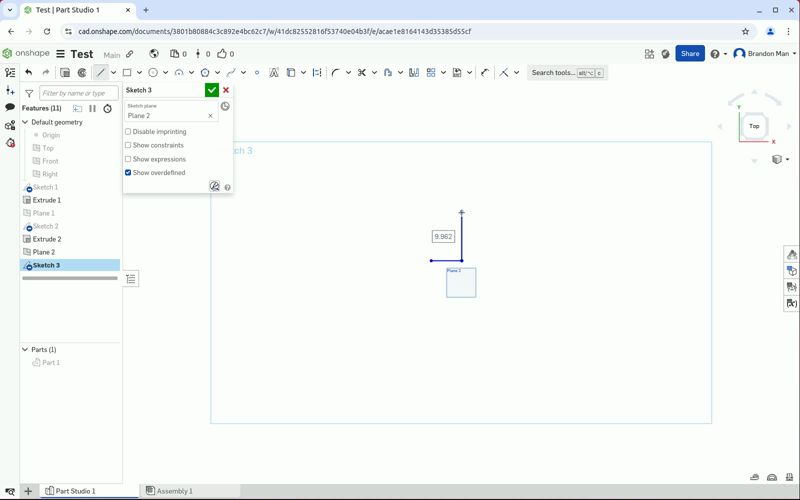
mouse_move(491, 212)
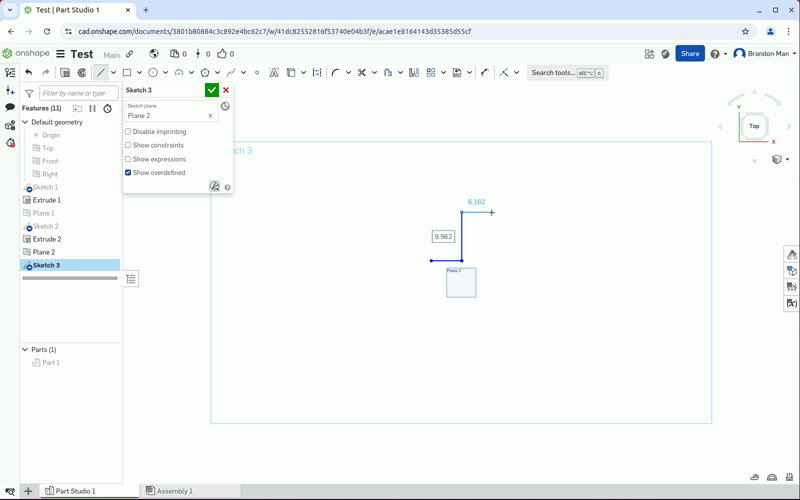
mouse_move(431, 212)
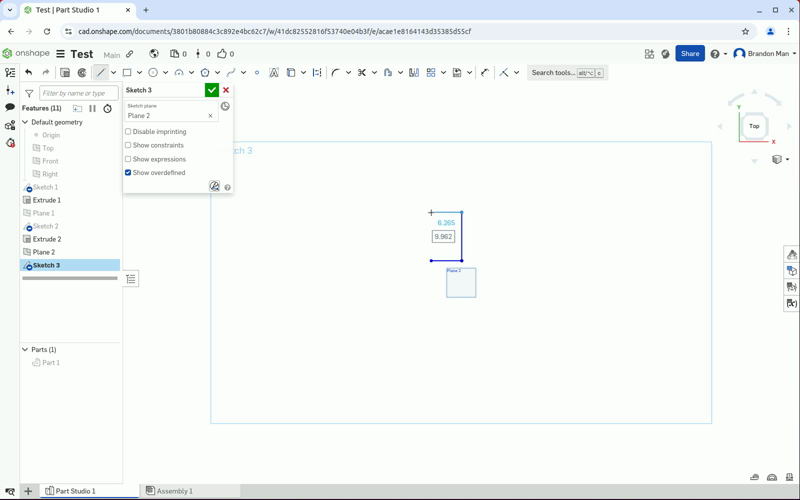
click(431, 212)
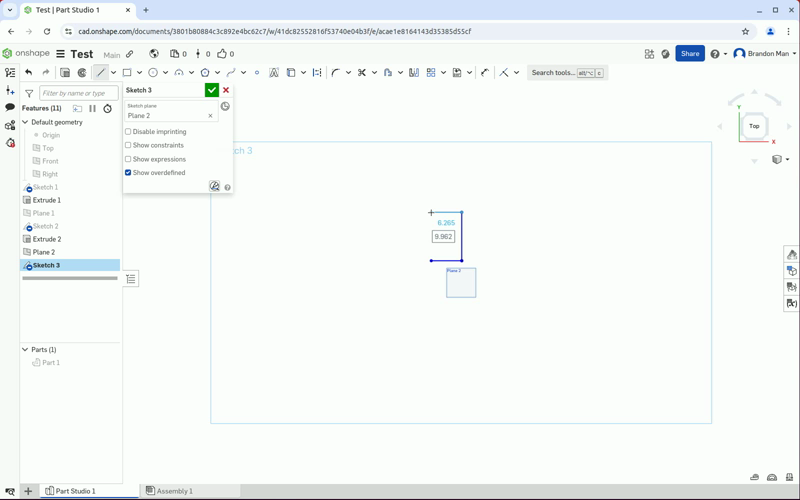
key_up(shift)
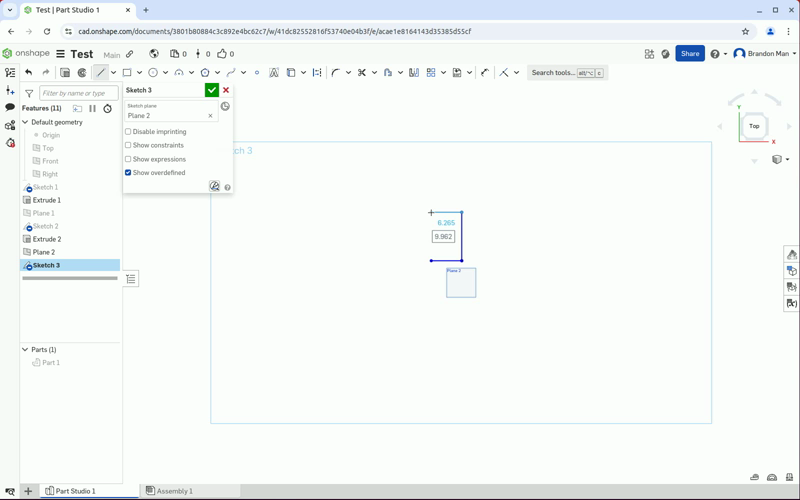
mouse_move(461, 212)
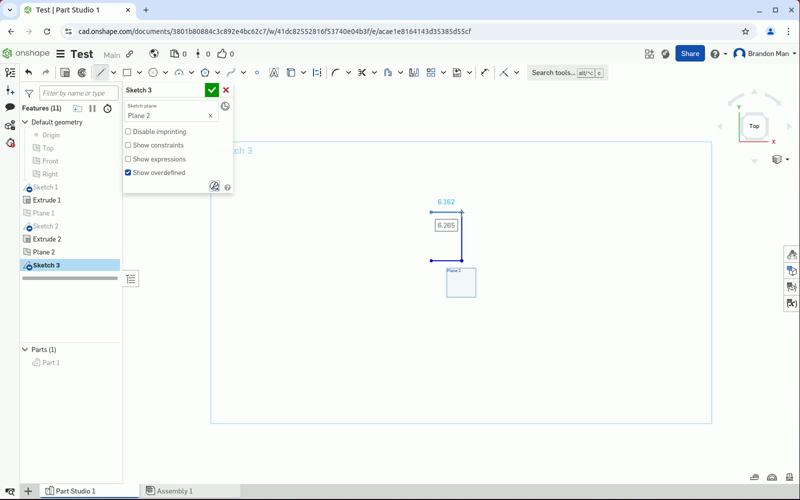
key_down(shift)
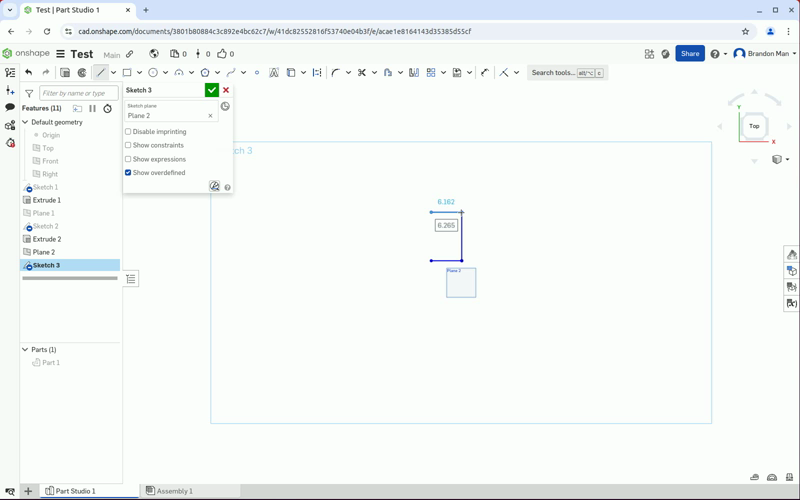
mouse_move(431, 260)
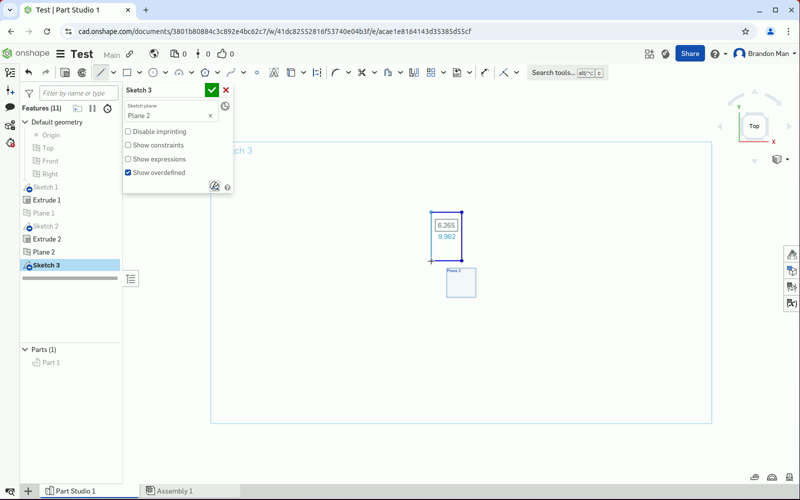
key_up(shift)
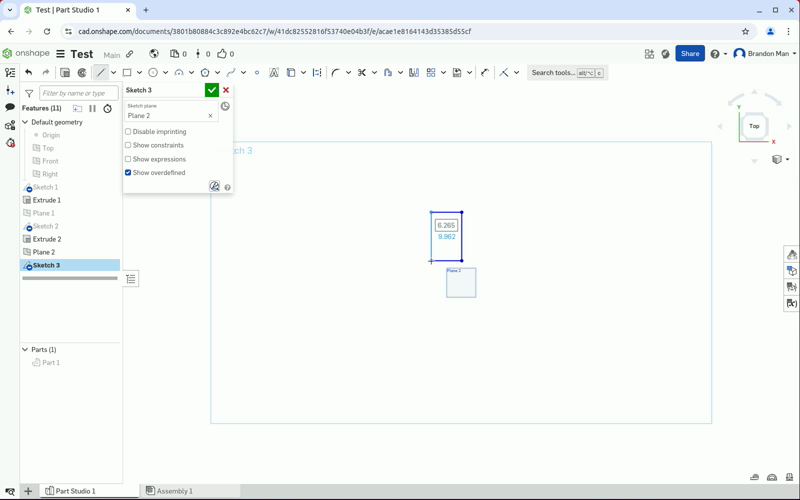
click(431, 260)
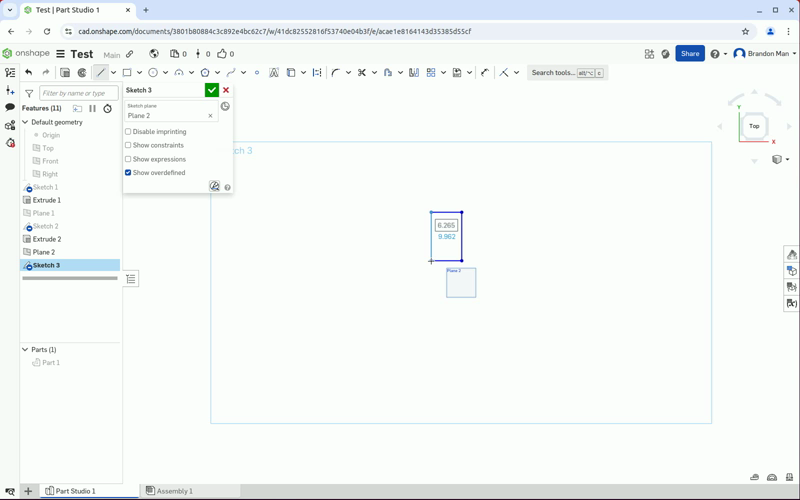
key(esc)
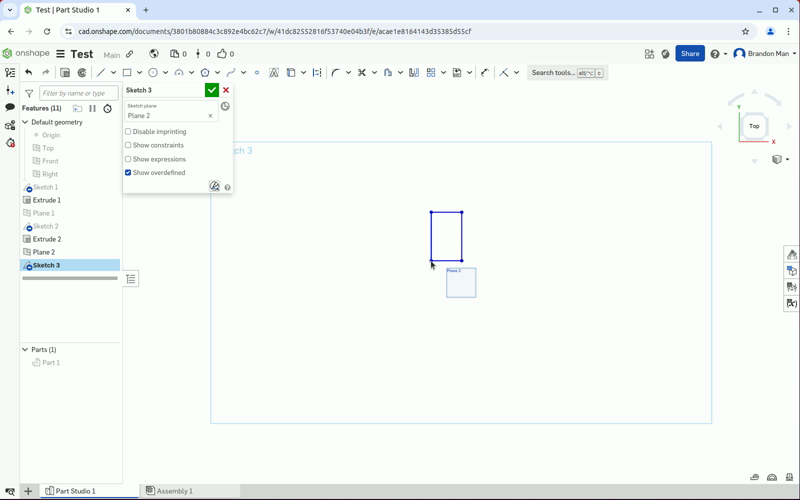
mouse_move(441, 216)
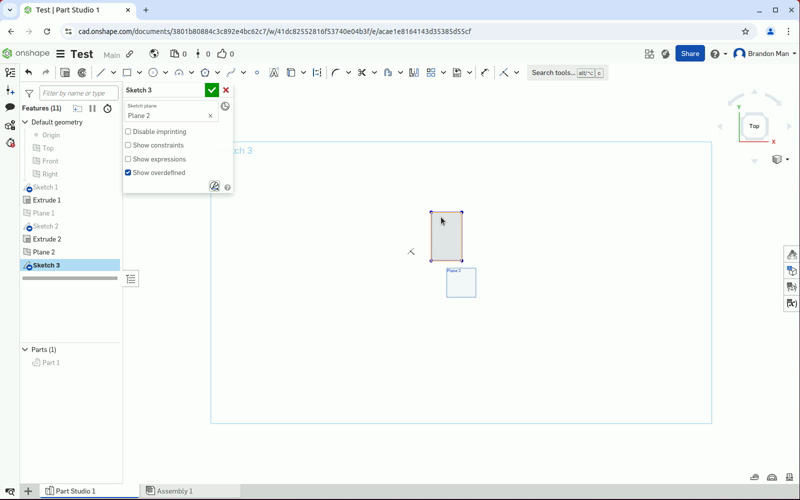
scroll(6)
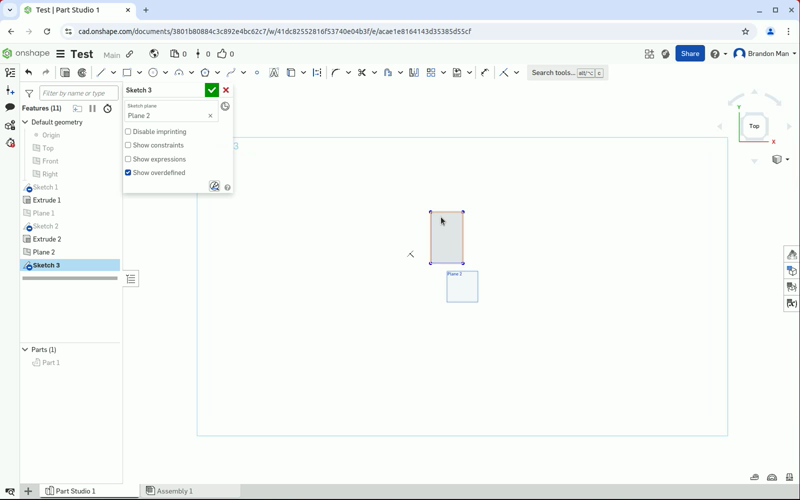
scroll(6)
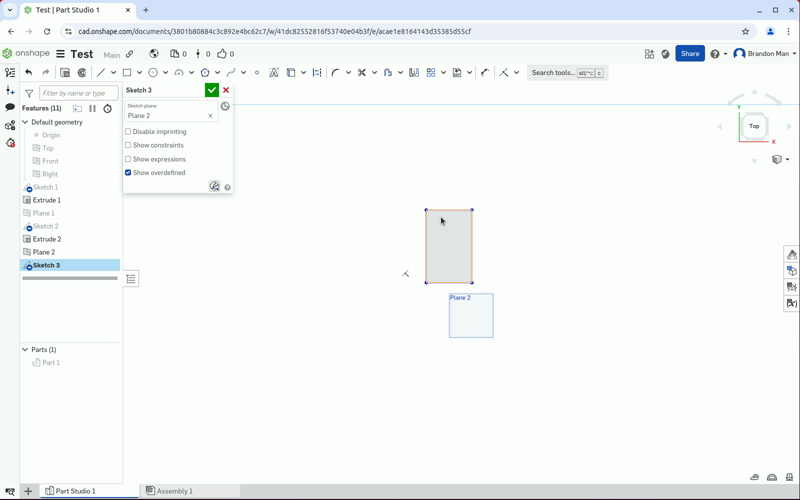
scroll(6)
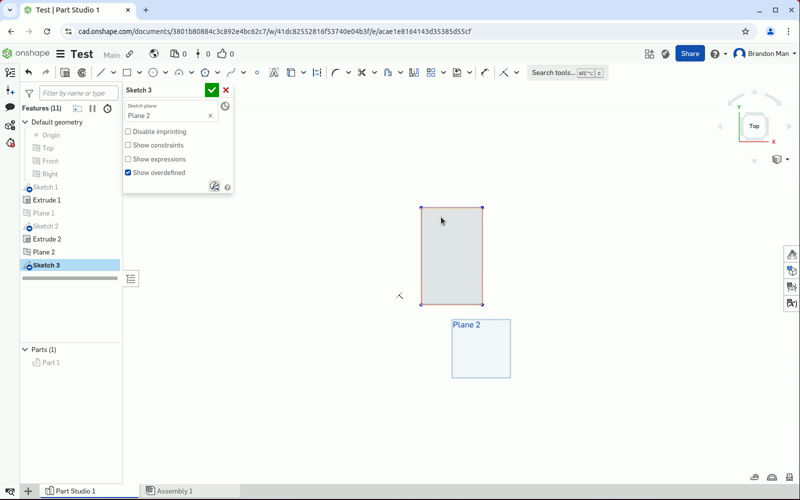
scroll(6)
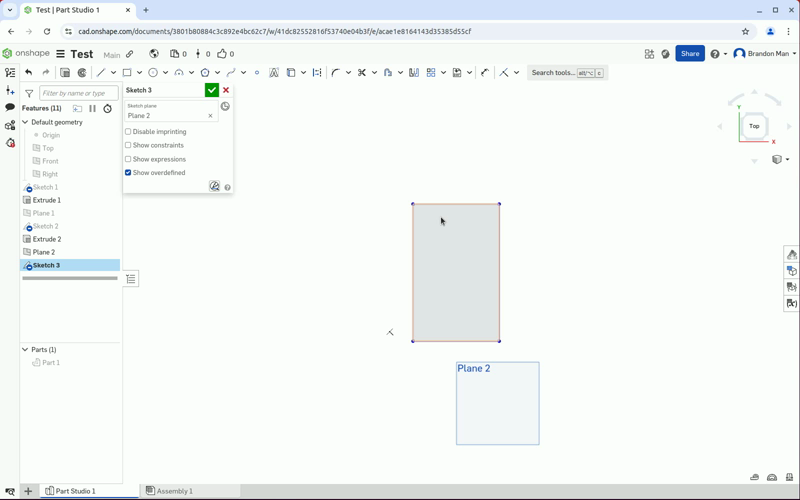
scroll(6)
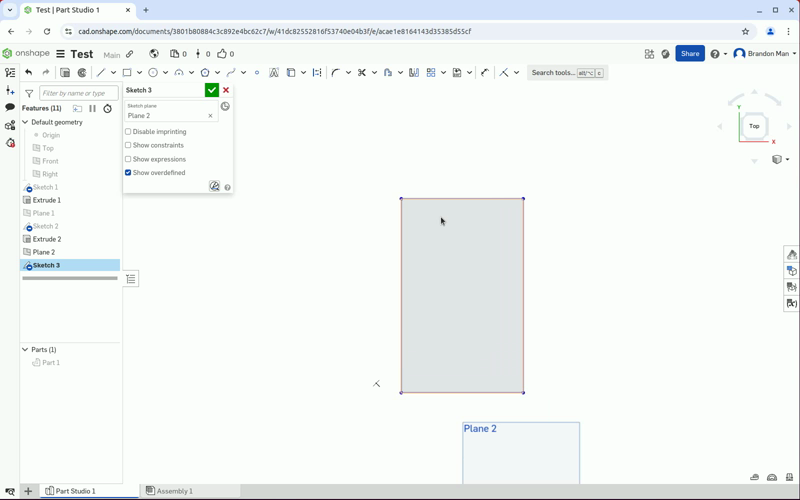
scroll(6)
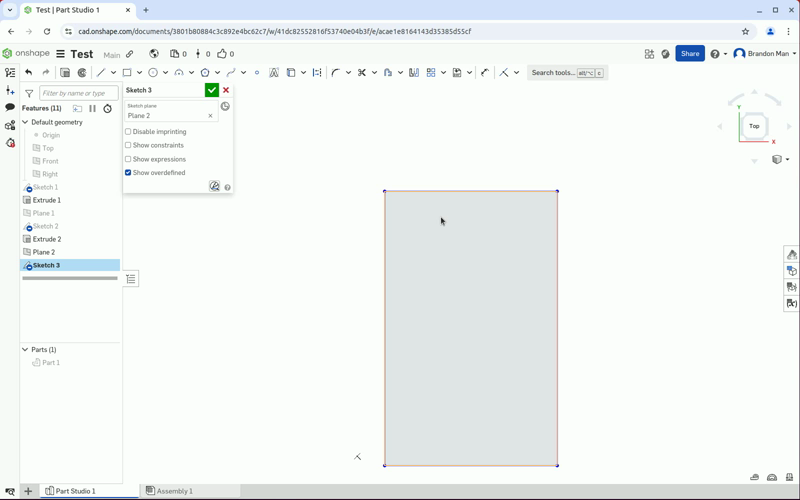
scroll(6)
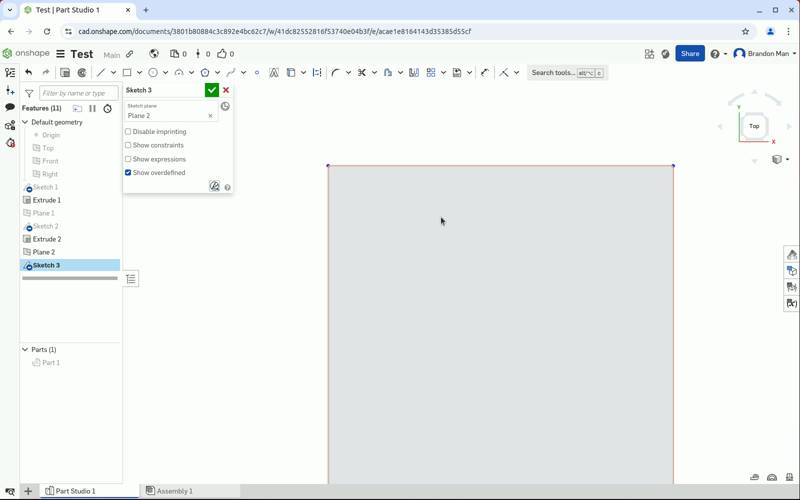
click(441, 216)
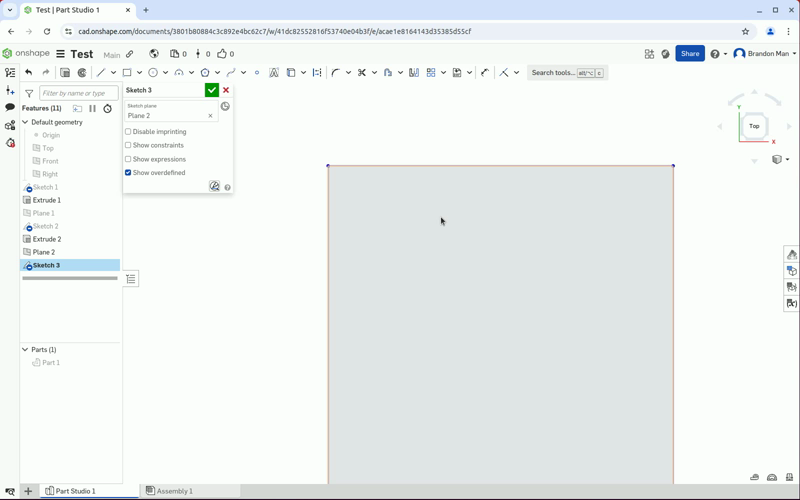
scroll(-6)
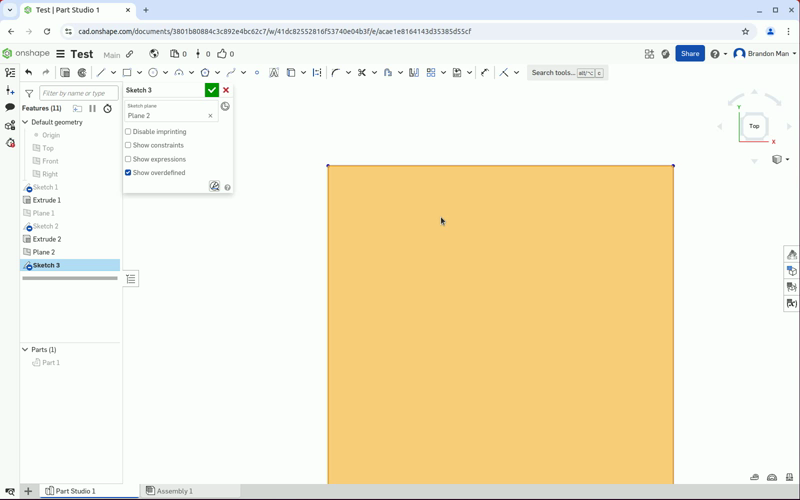
scroll(-6)
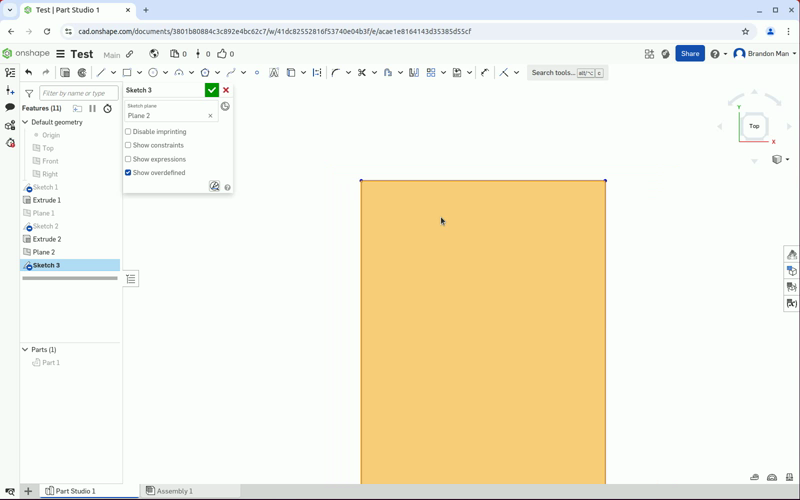
scroll(-6)
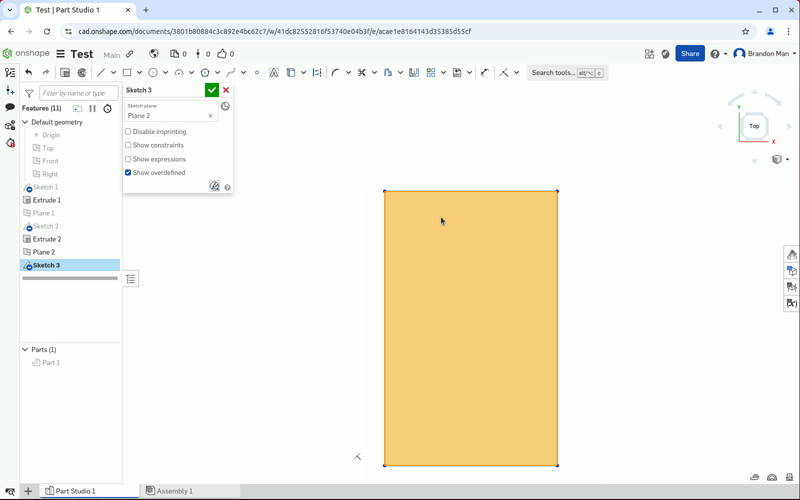
scroll(-6)
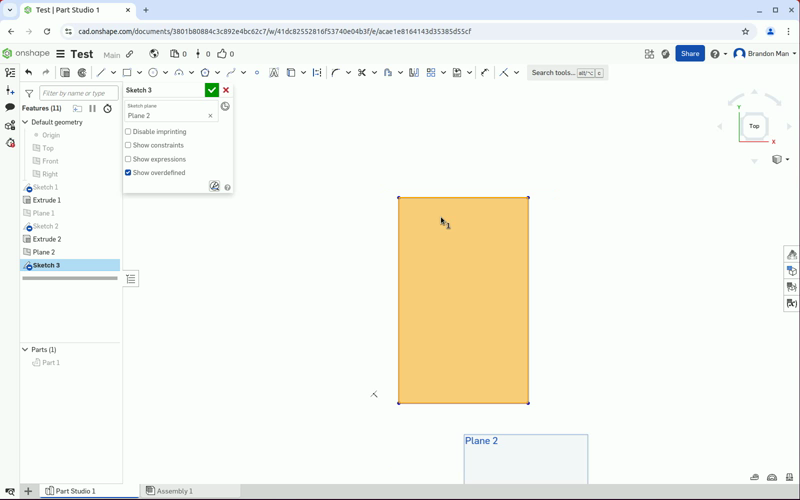
scroll(-6)
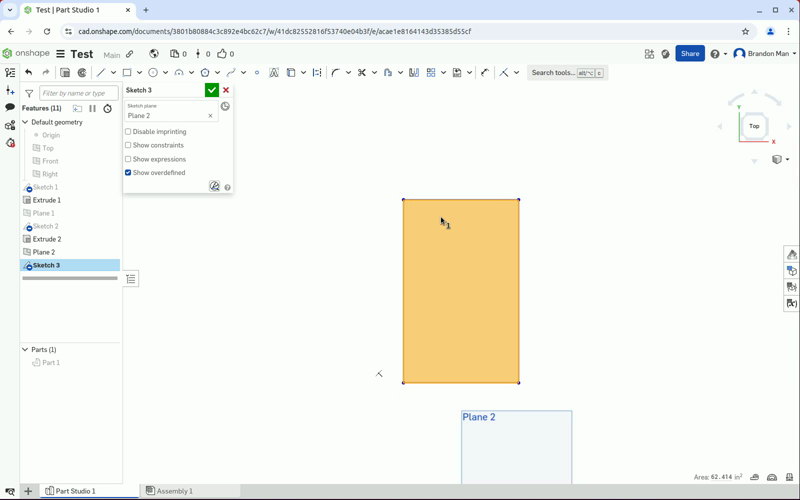
scroll(-6)
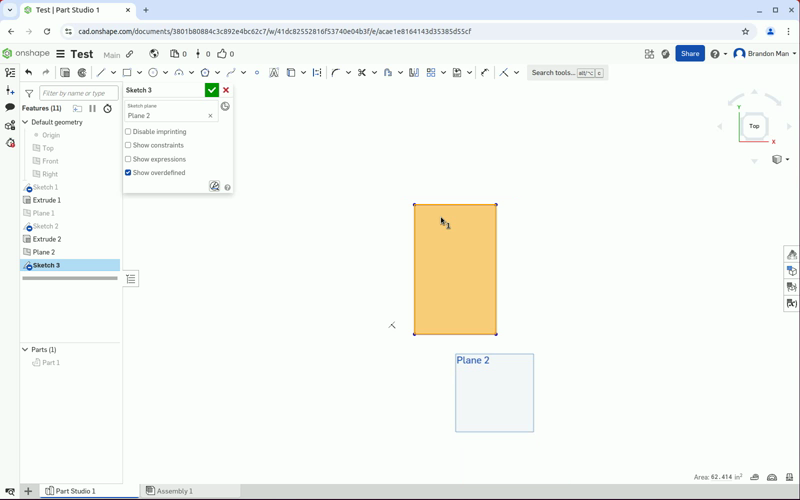
scroll(-6)
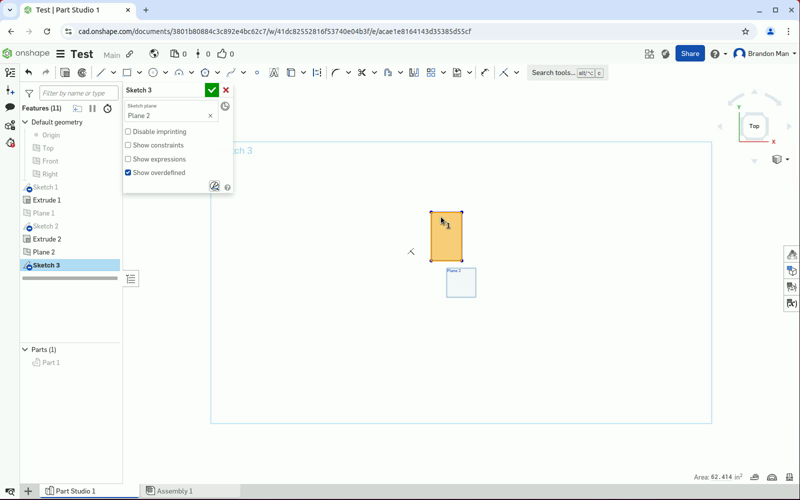
mouse_move(73, 352)
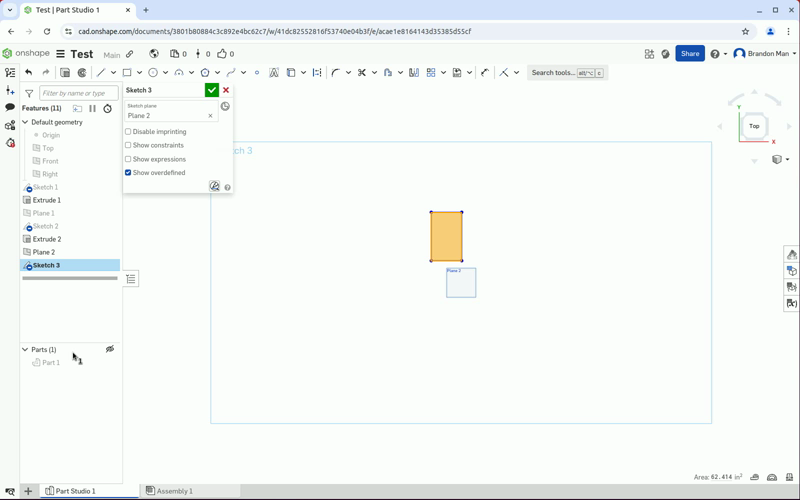
key(shift+y)
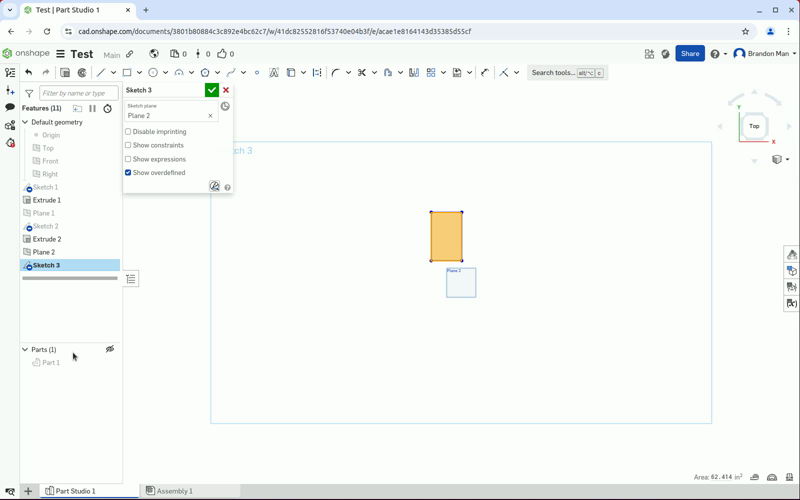
key(shift+e)
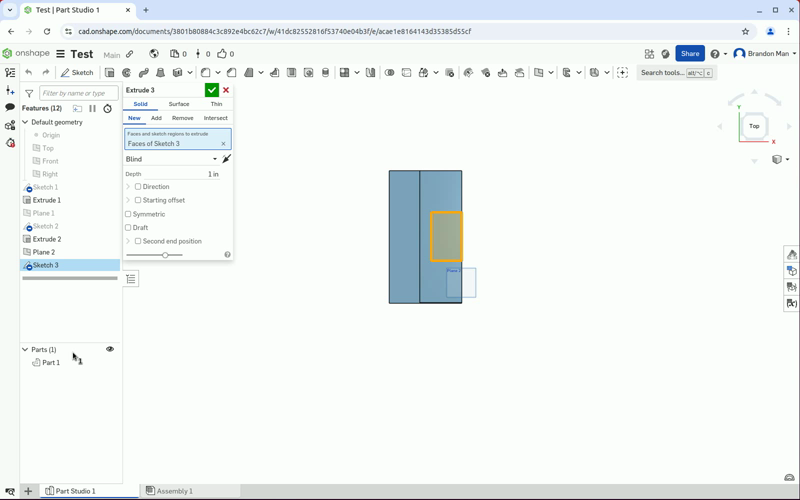
mouse_move(143, 106)
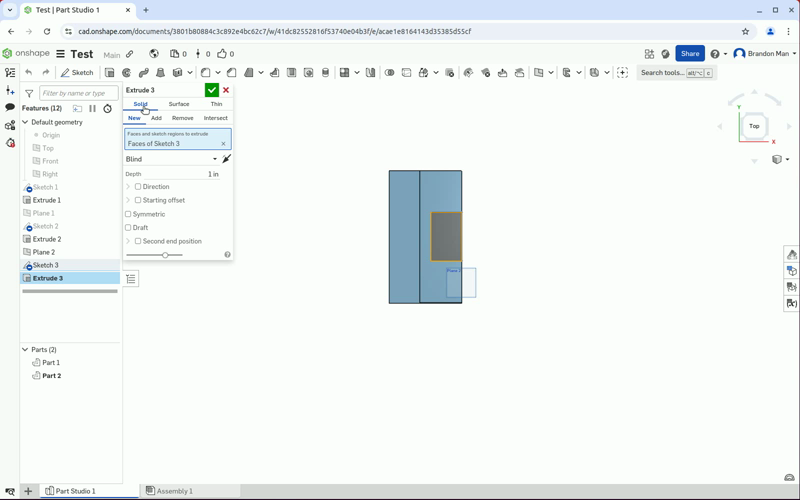
click(143, 106)
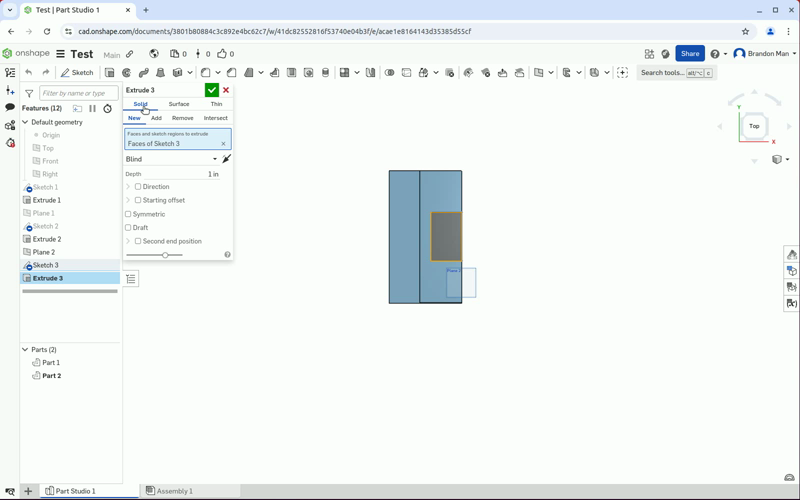
mouse_move(186, 120)
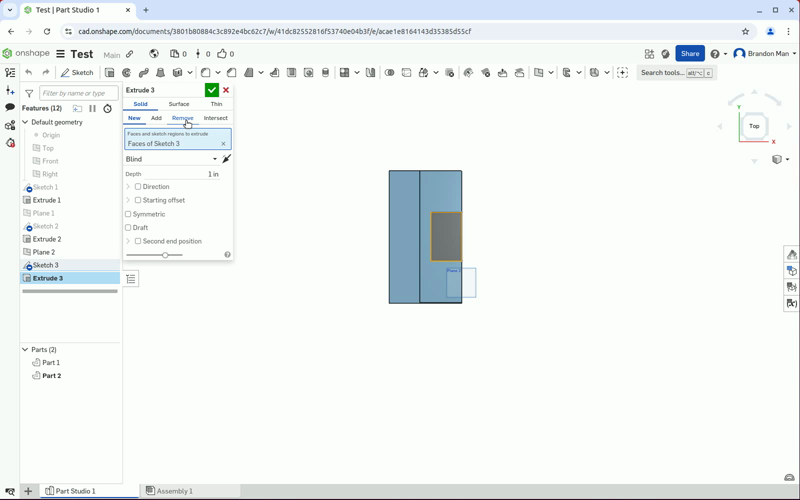
click(186, 120)
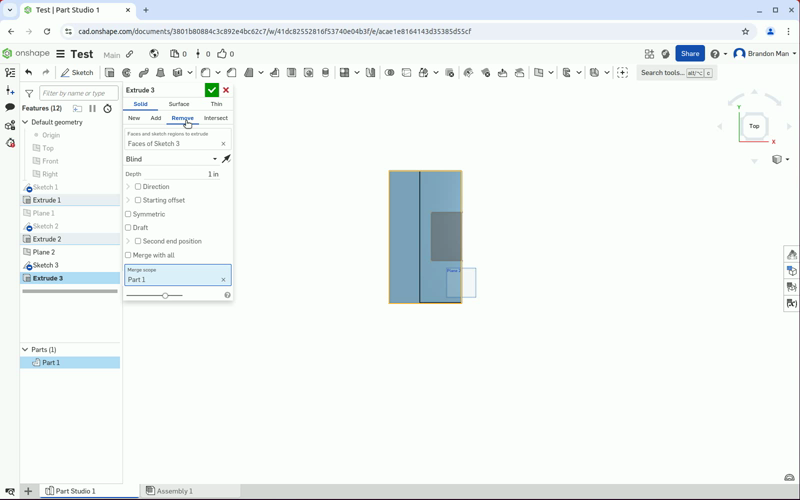
key(tab, 4)
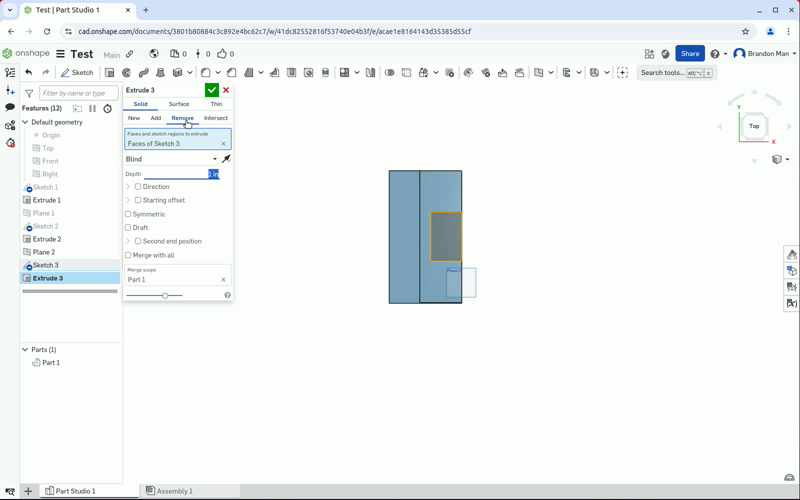
text(7.462)
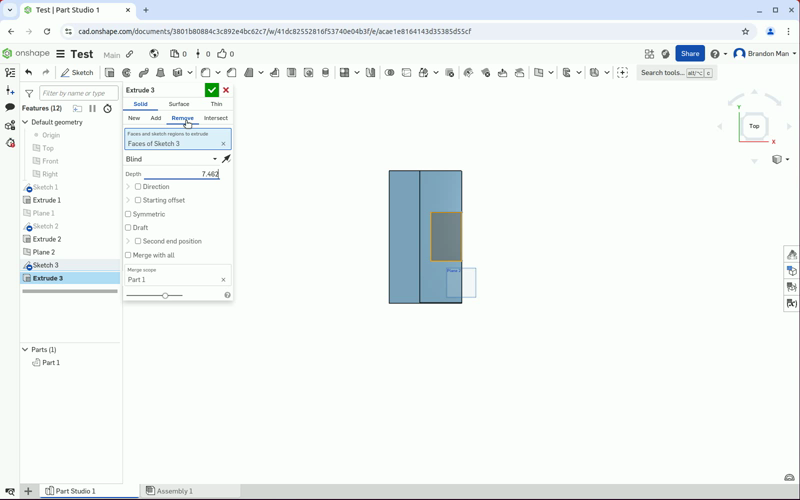
key(tab, 6)
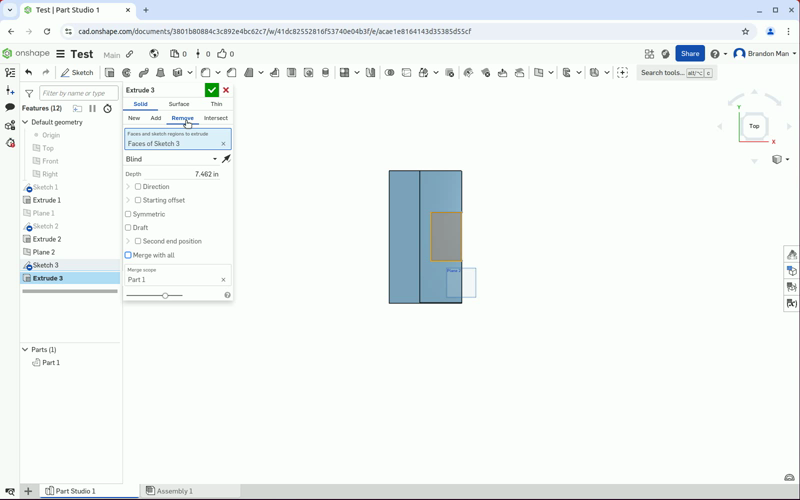
key(space)
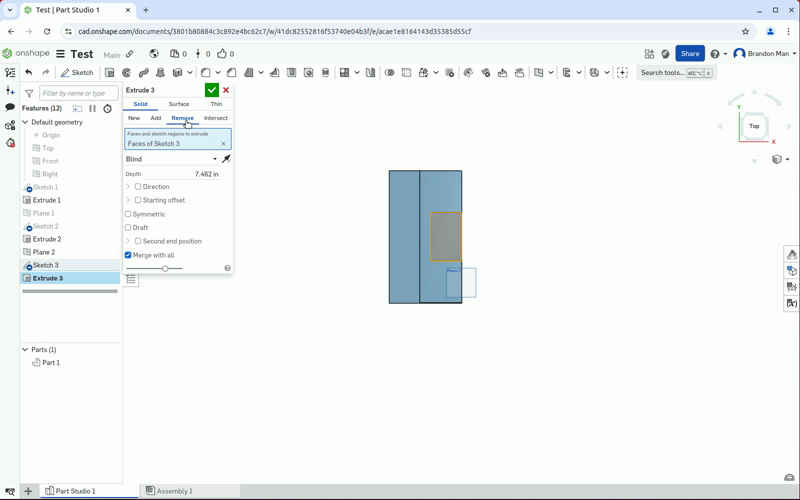
key(enter)
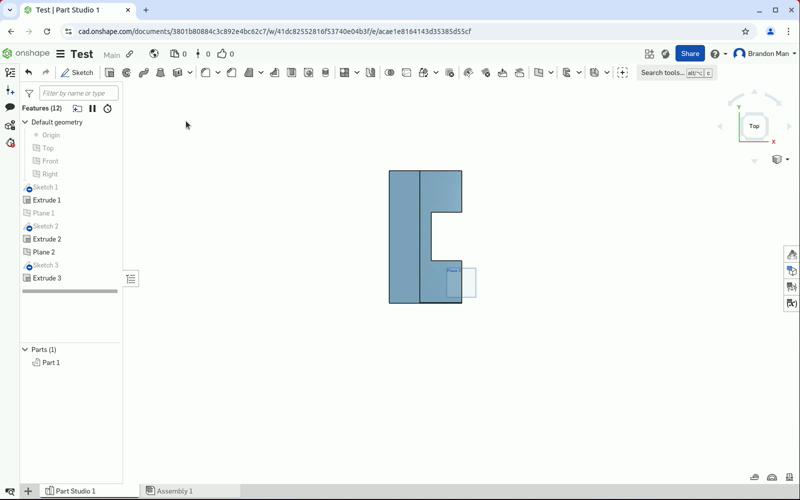
key(shift+h)
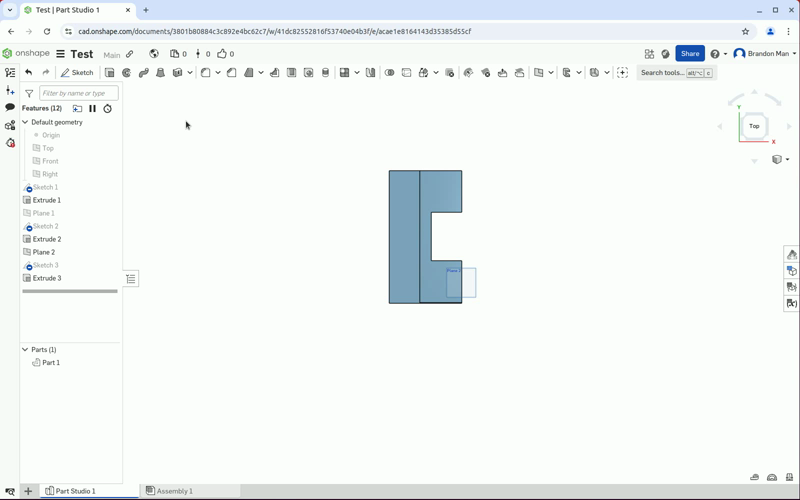
key(shift+h)
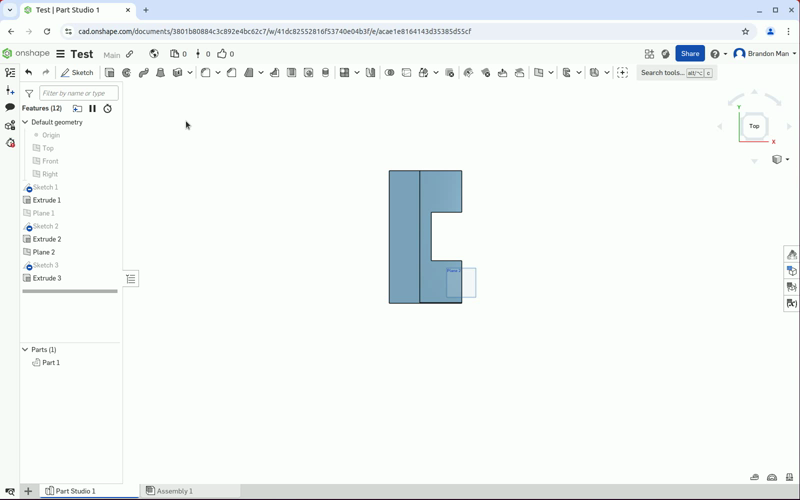
mouse_move(73, 189)
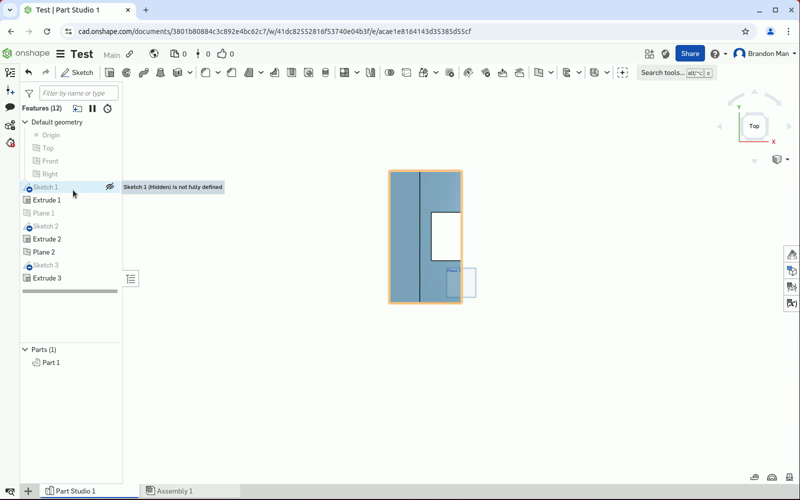
click(73, 189)
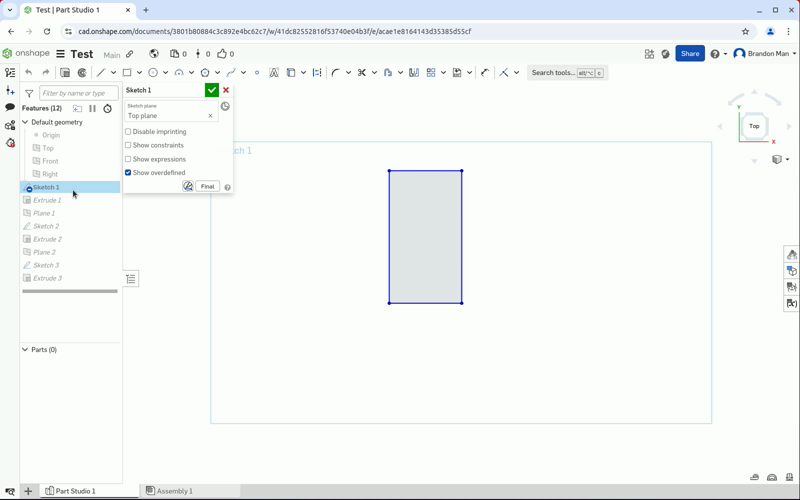
mouse_move(229, 92)
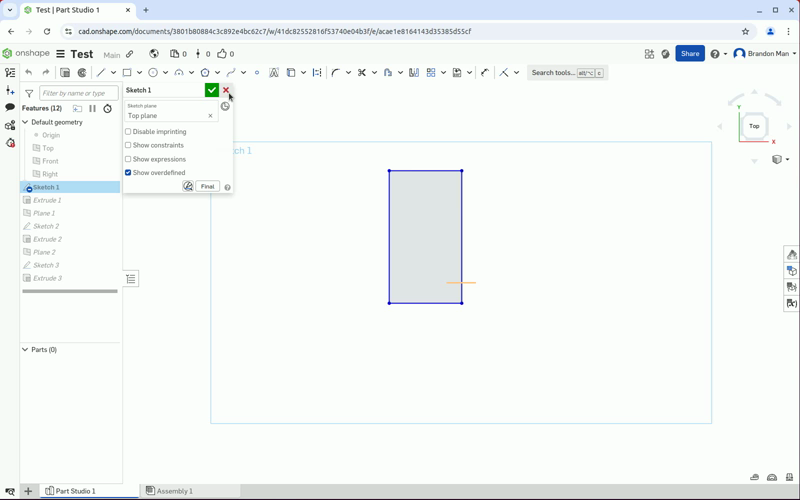
click(229, 92)
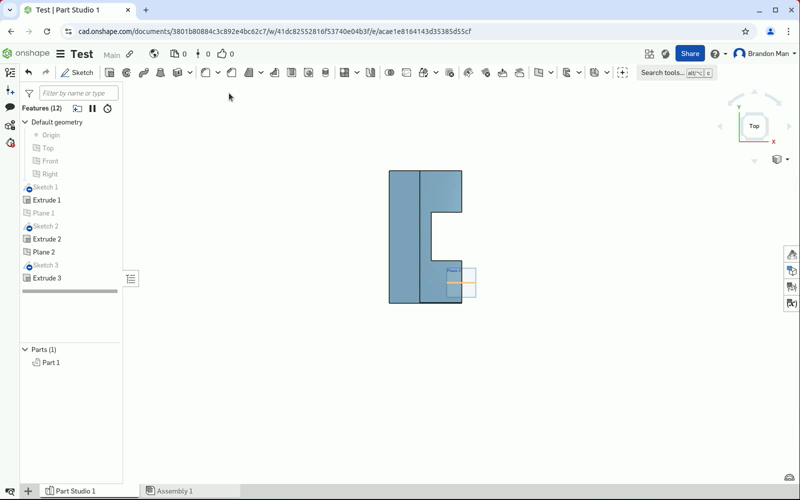
mouse_move(73, 352)
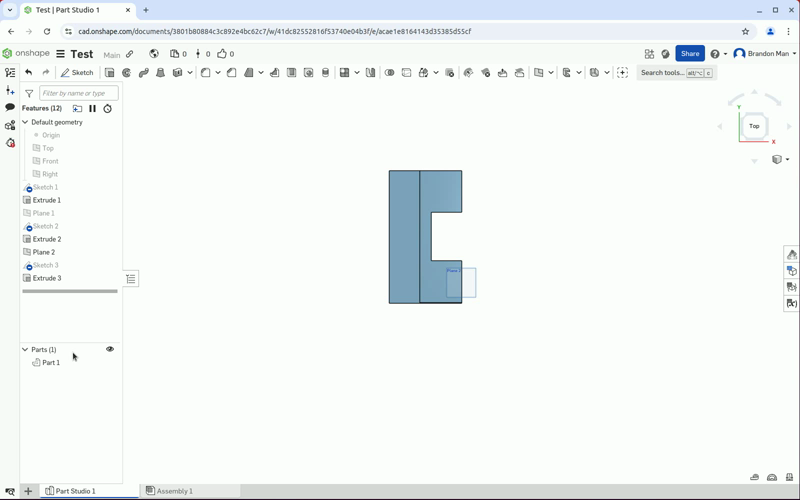
key(y)
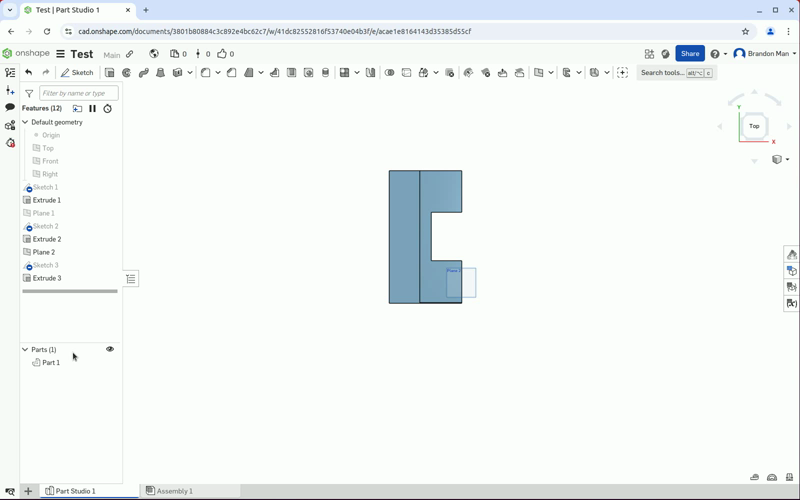
key(shift+p)
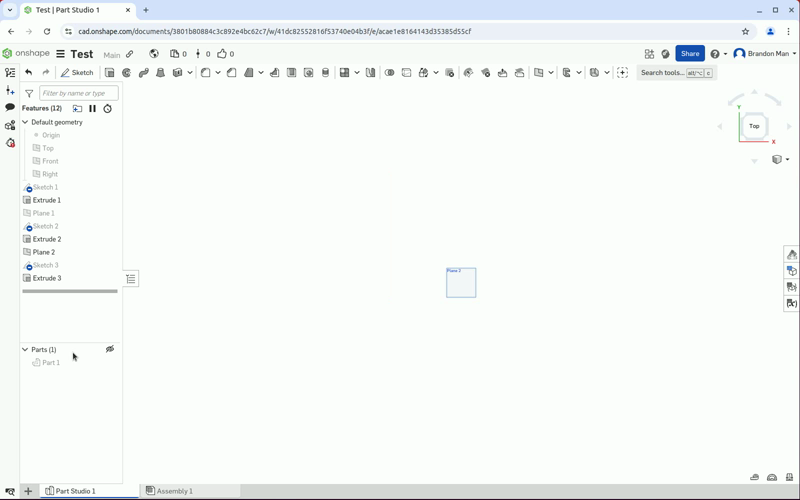
key(space)
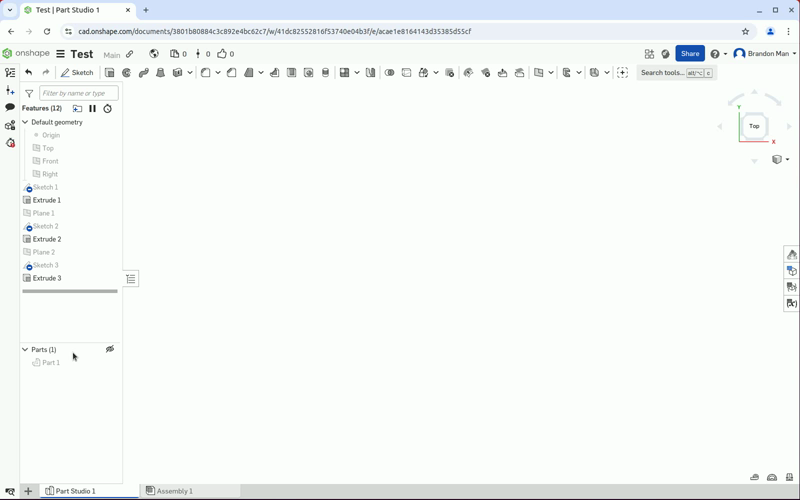
key_down(shift)
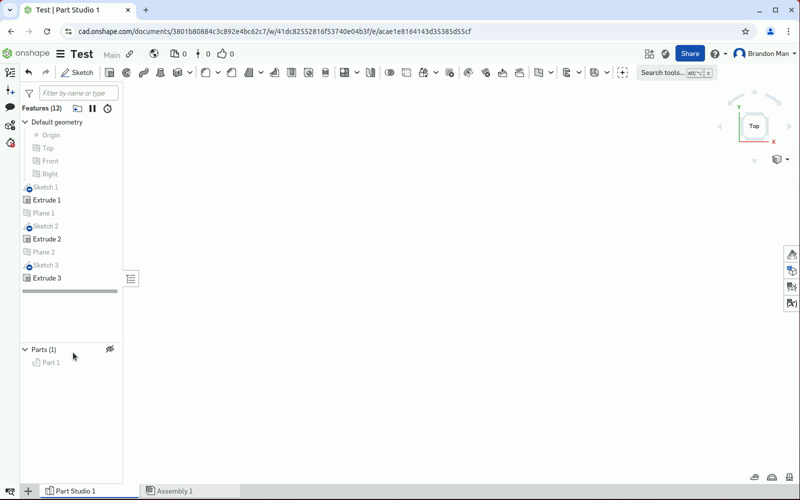
key(up)
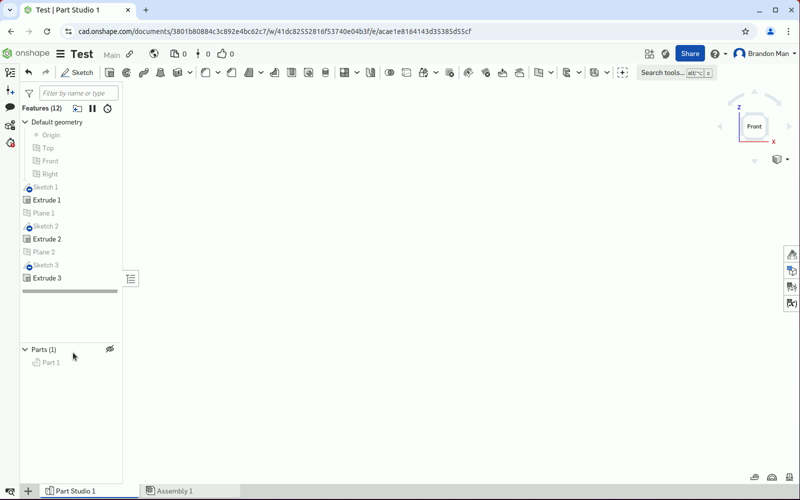
key_up(shift)
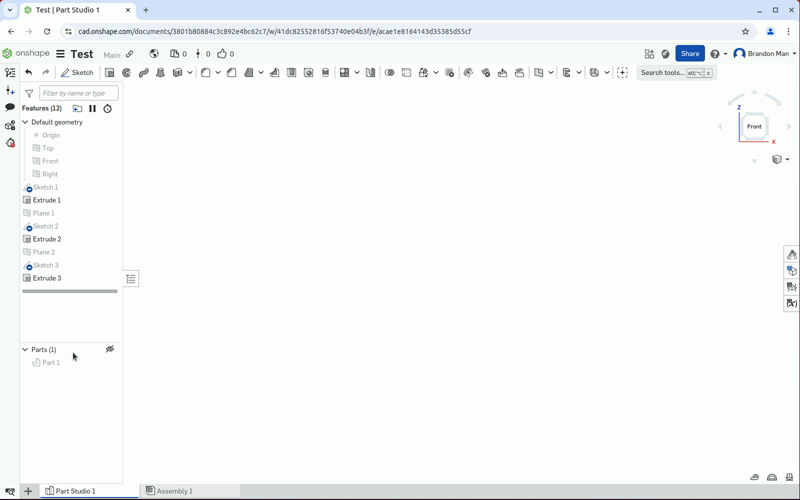
key(space)
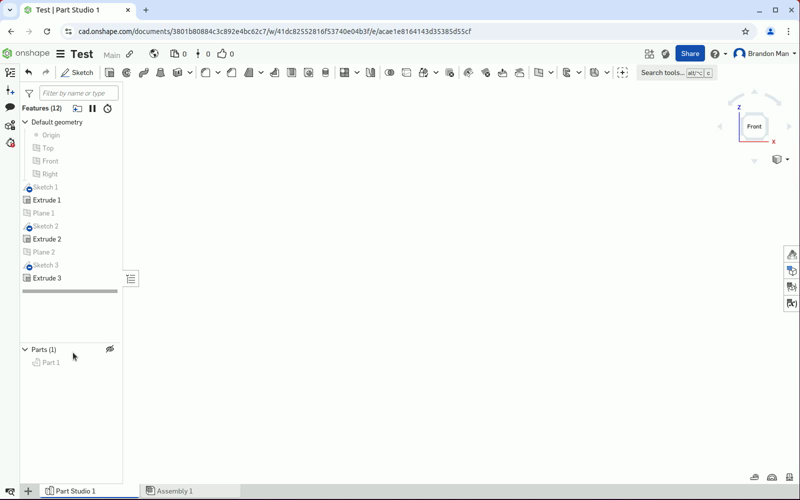
key_down(shift)
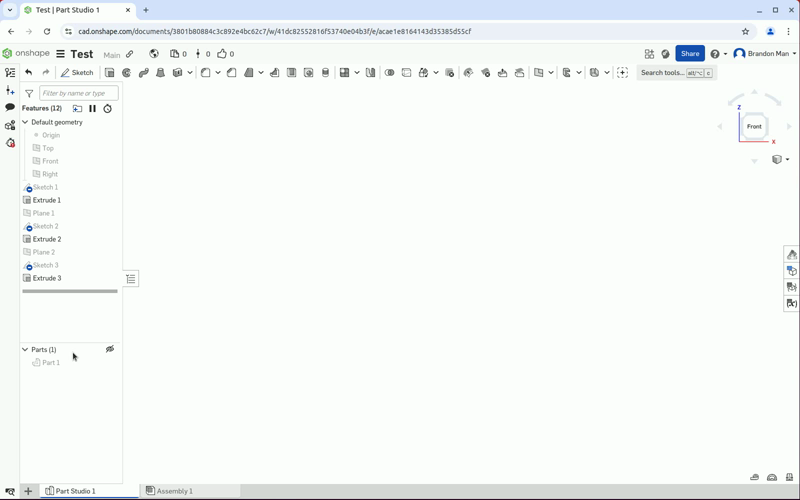
key(left)
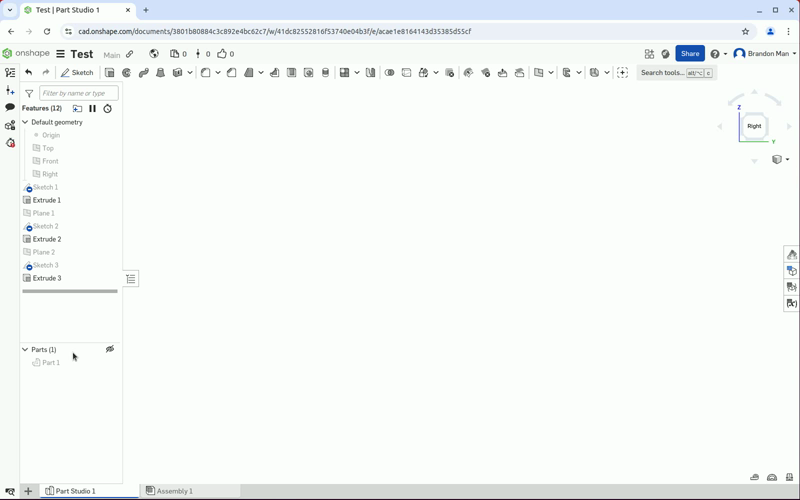
key_up(shift)
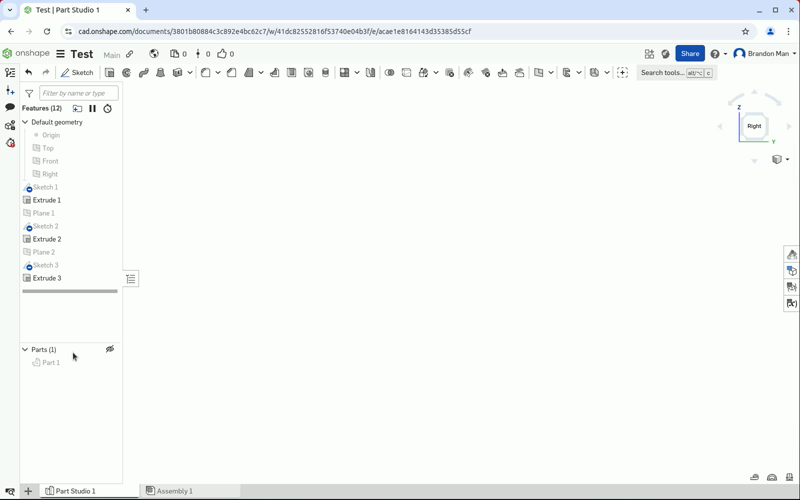
mouse_move(73, 352)
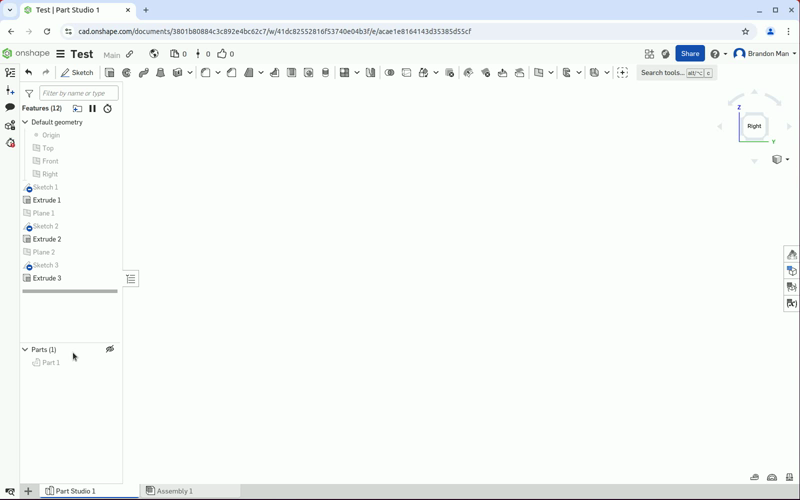
key(shift+y)
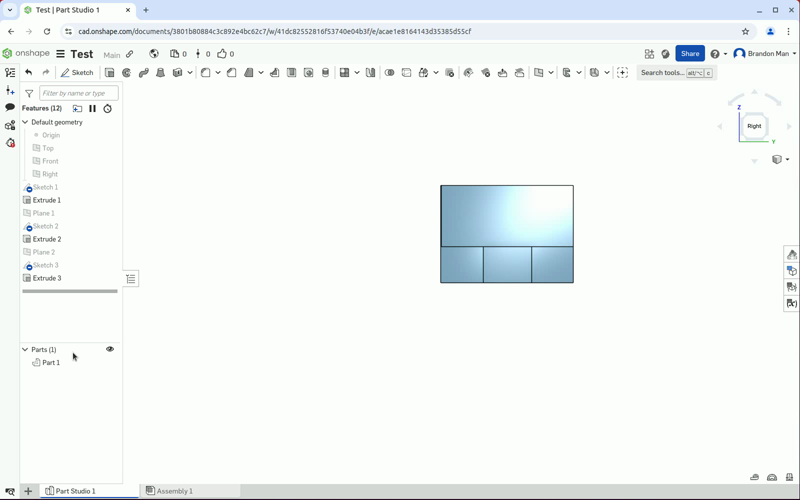
mouse_move(541, 75)
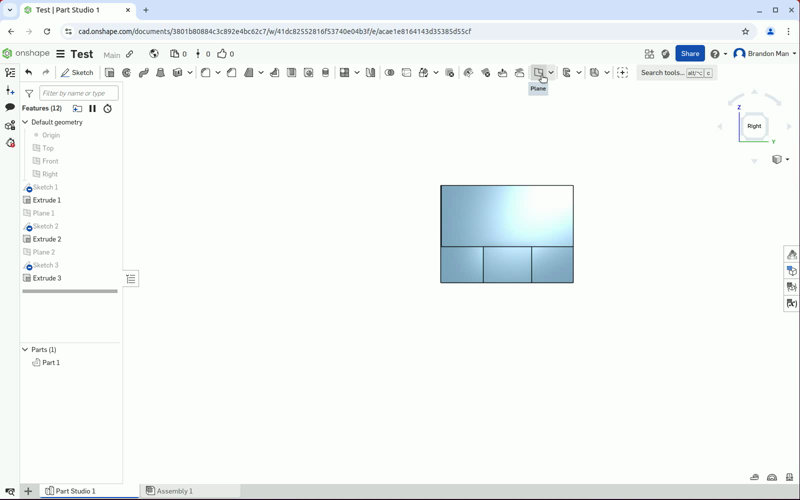
click(541, 75)
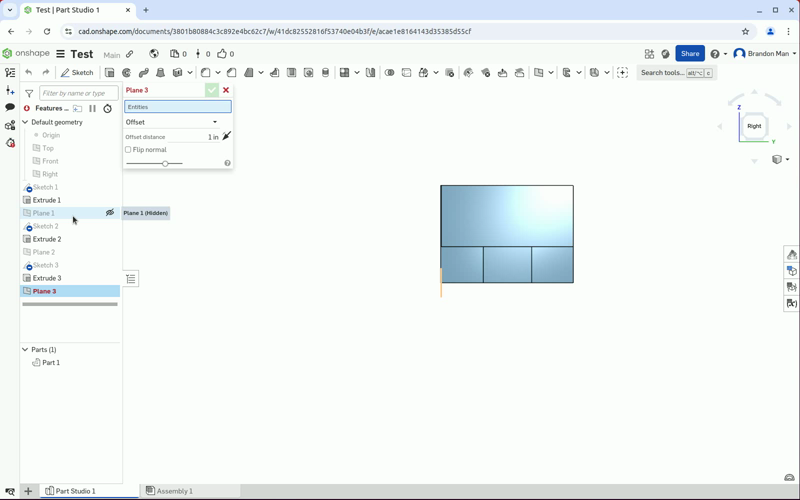
scroll(3)
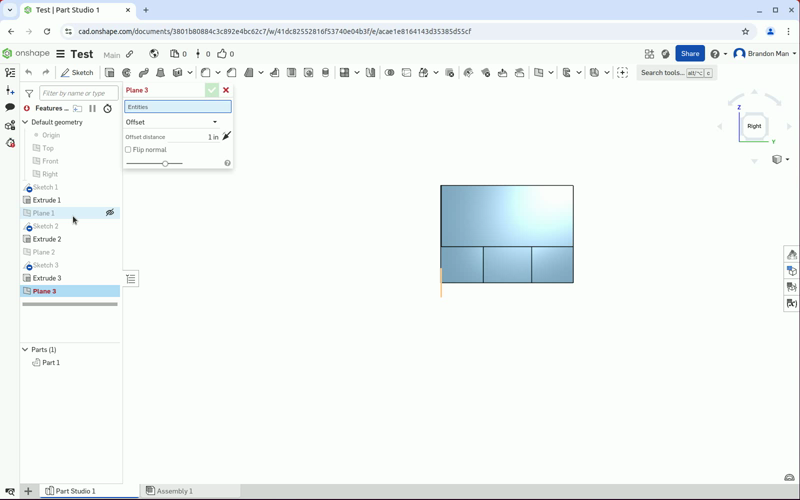
mouse_move(73, 176)
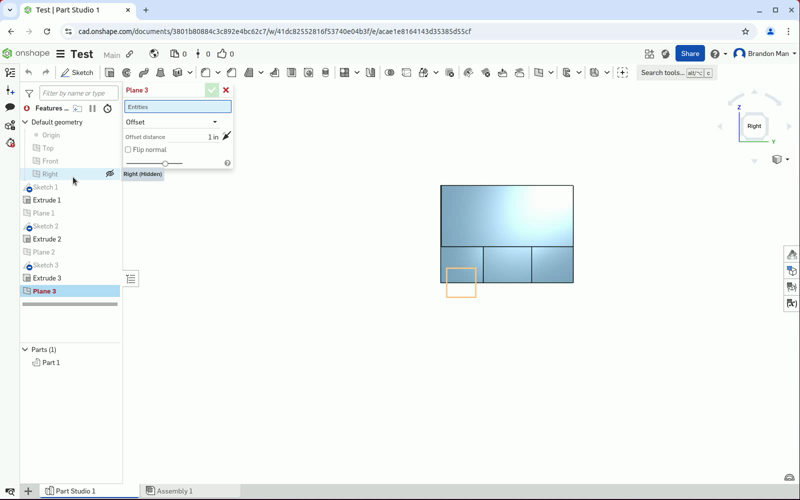
click(73, 176)
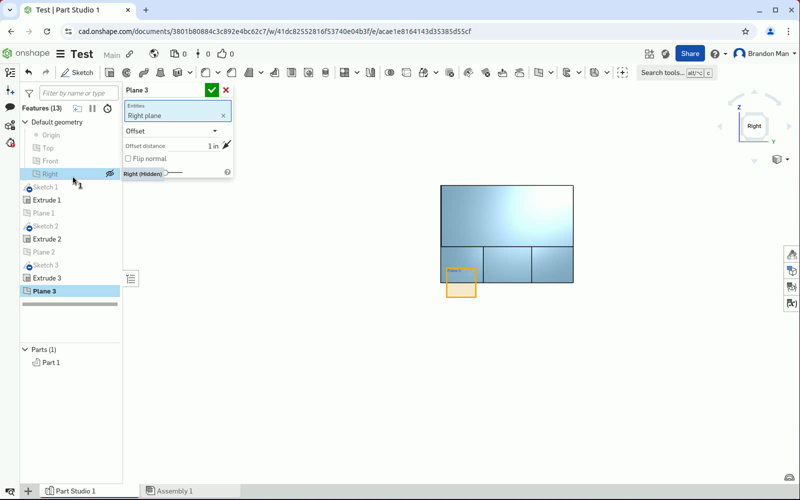
key(tab, 2)
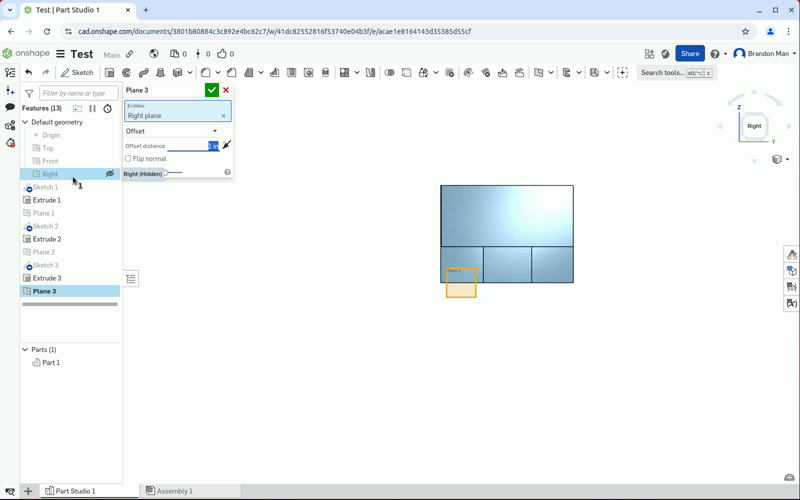
text(8.411)
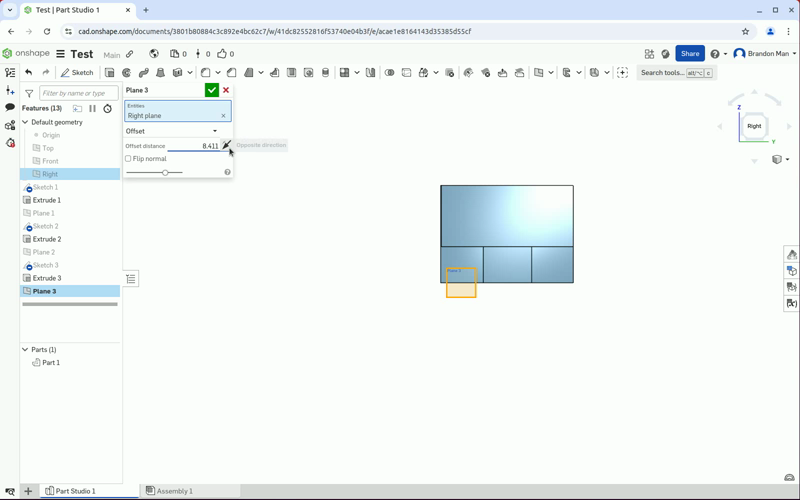
mouse_move(229, 147)
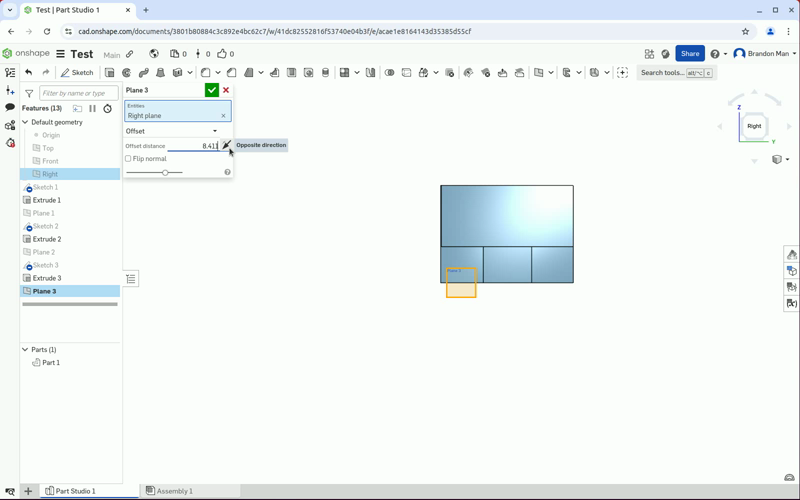
click(229, 147)
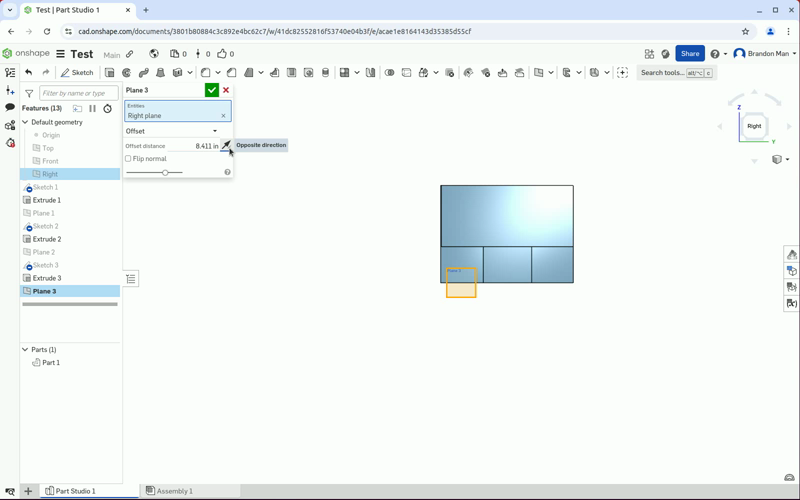
key(enter, 2)
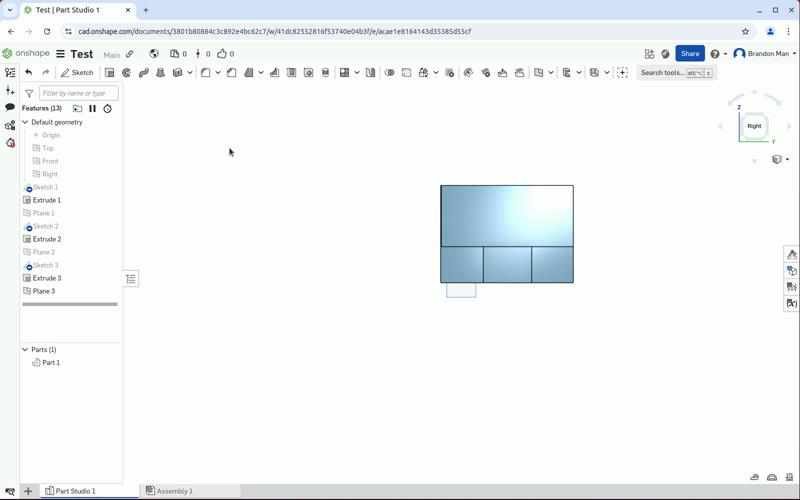
key(shift+s)
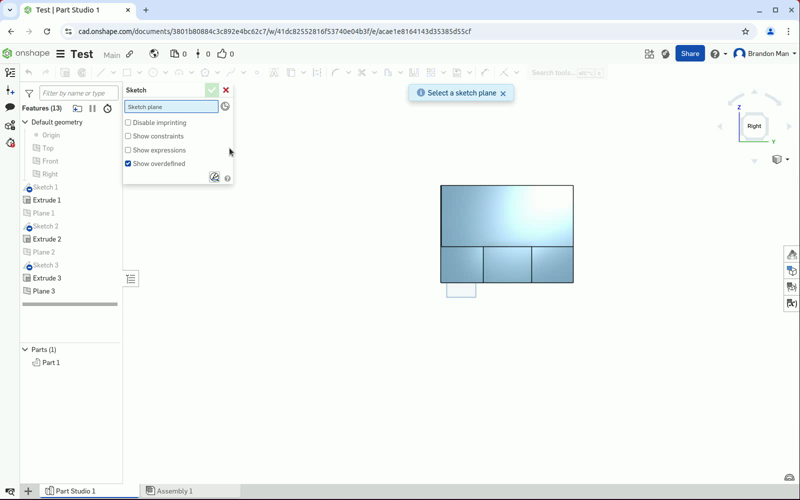
mouse_move(73, 293)
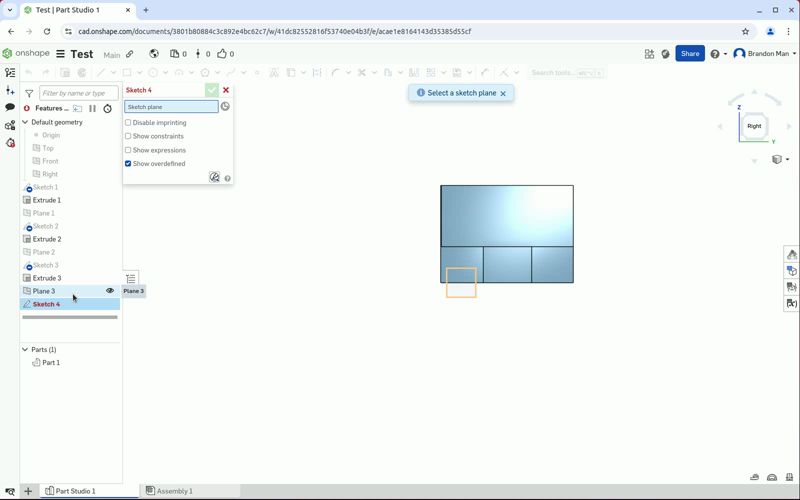
click(73, 293)
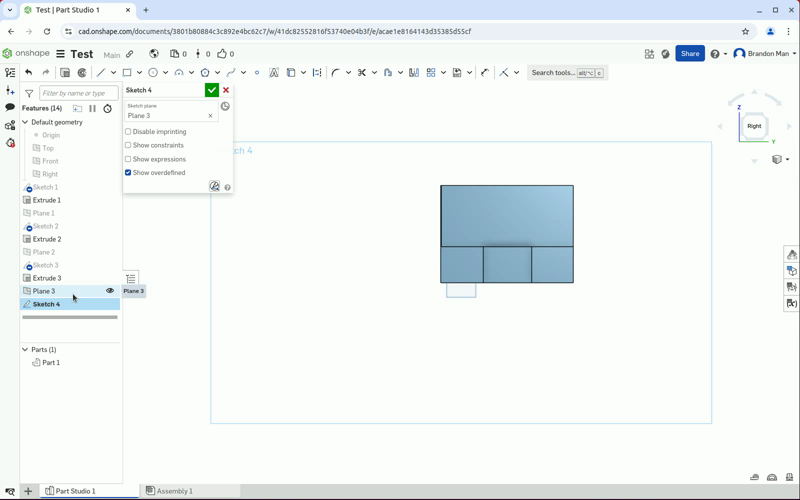
mouse_move(73, 352)
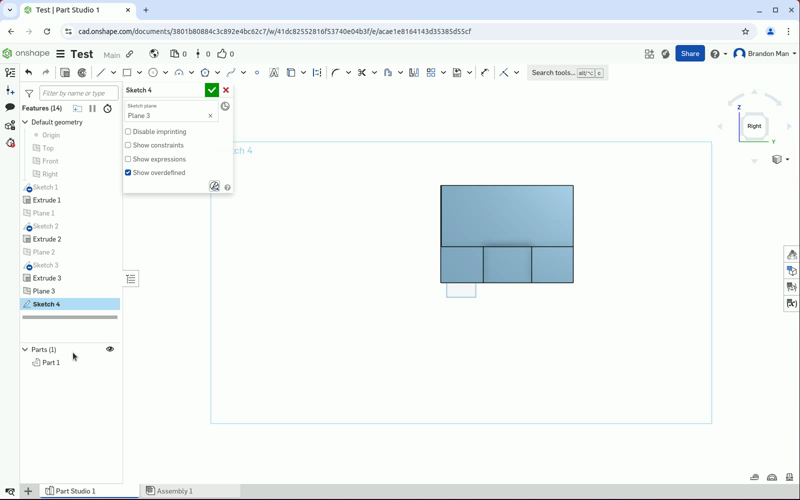
key(y)
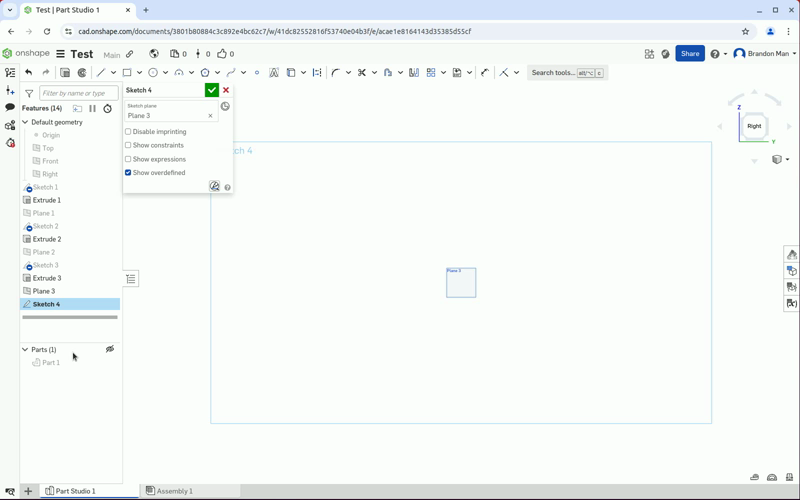
key(c)
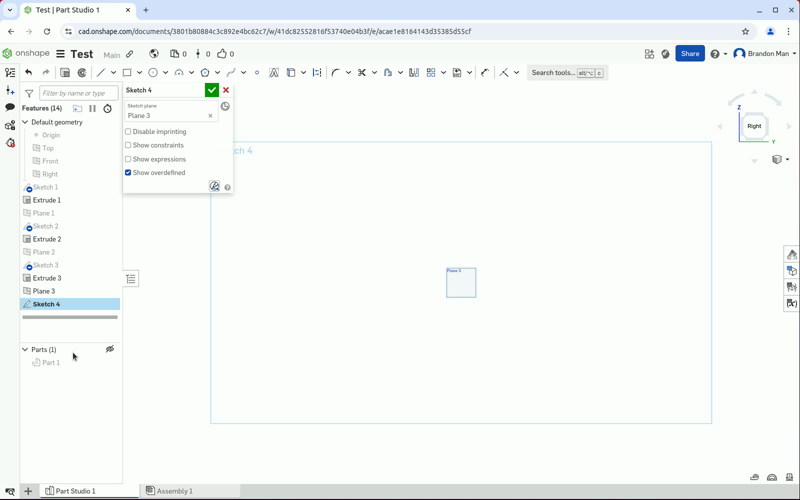
key_down(shift)
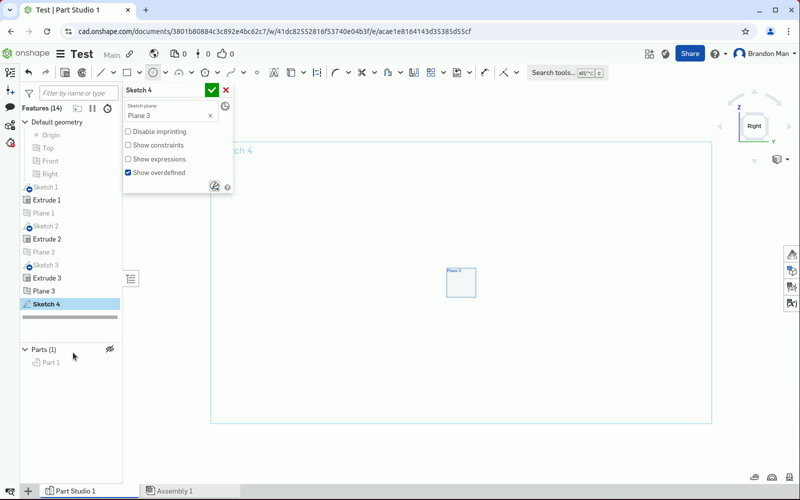
mouse_move(476, 216)
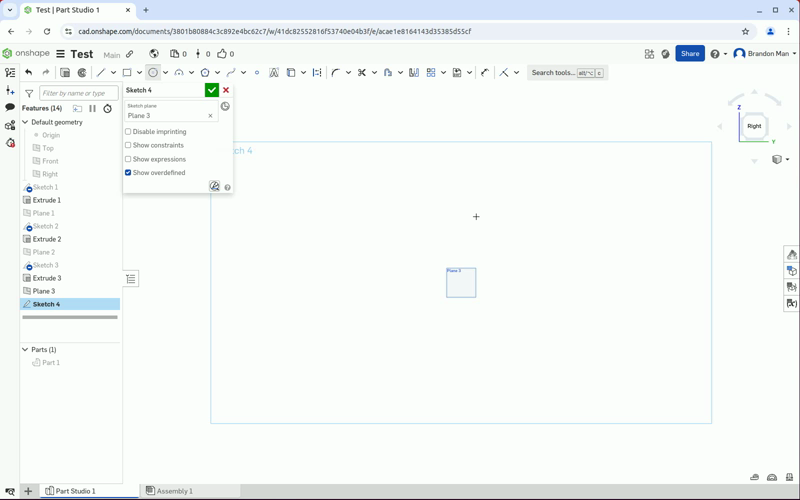
click(476, 216)
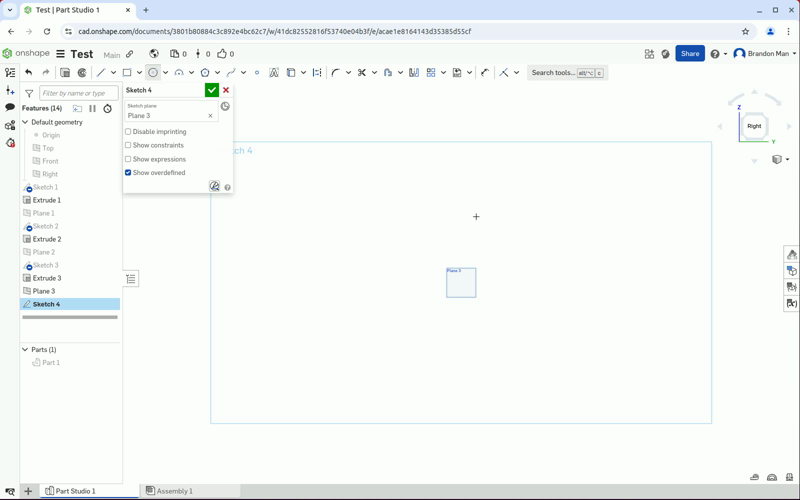
key_up(shift)
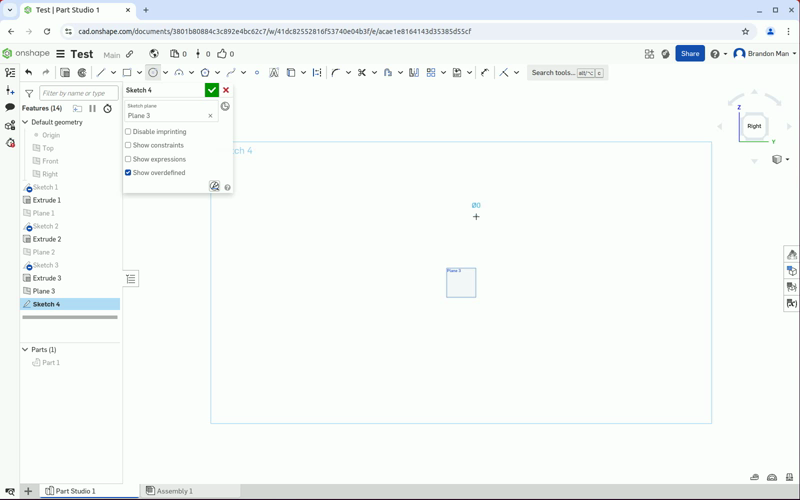
mouse_move(482, 216)
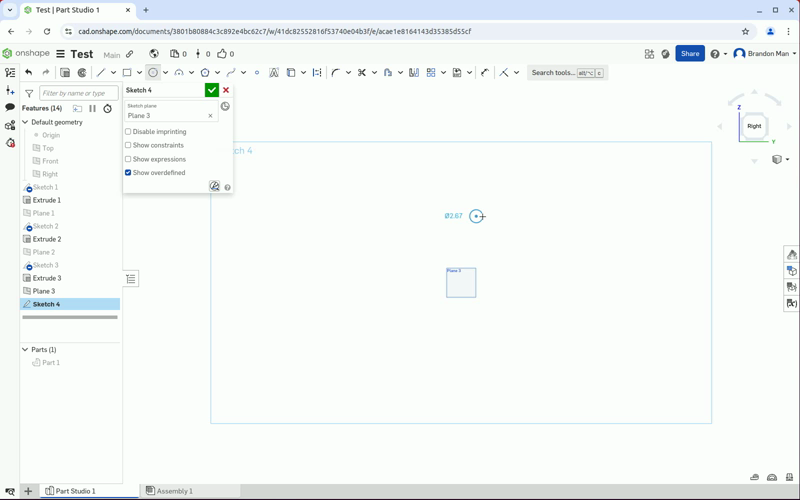
click(482, 216)
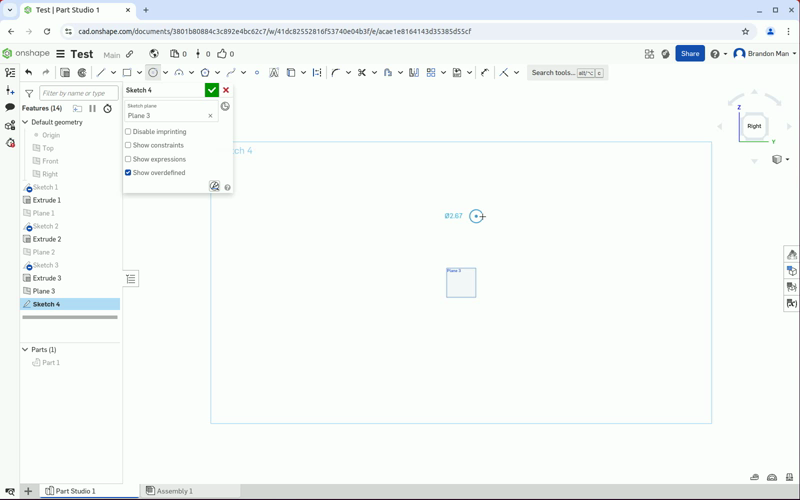
key(esc)
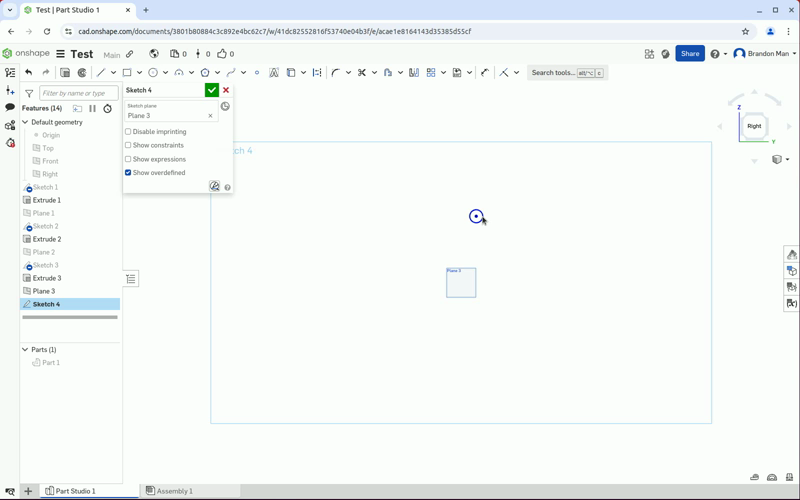
mouse_move(472, 213)
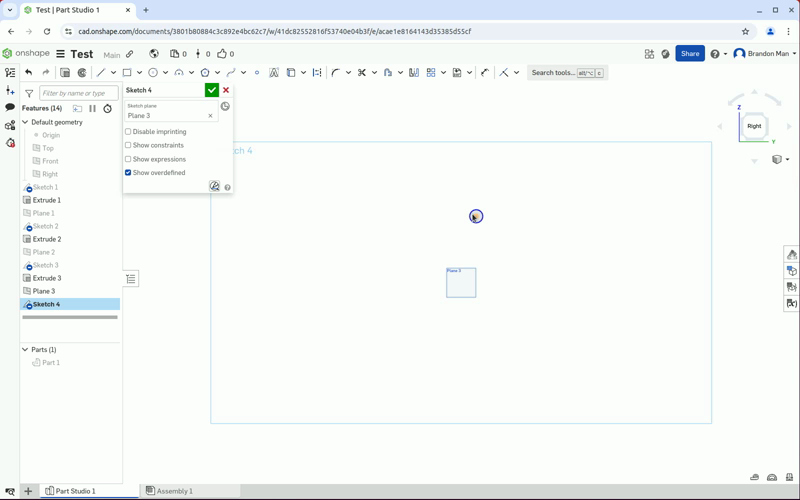
scroll(6)
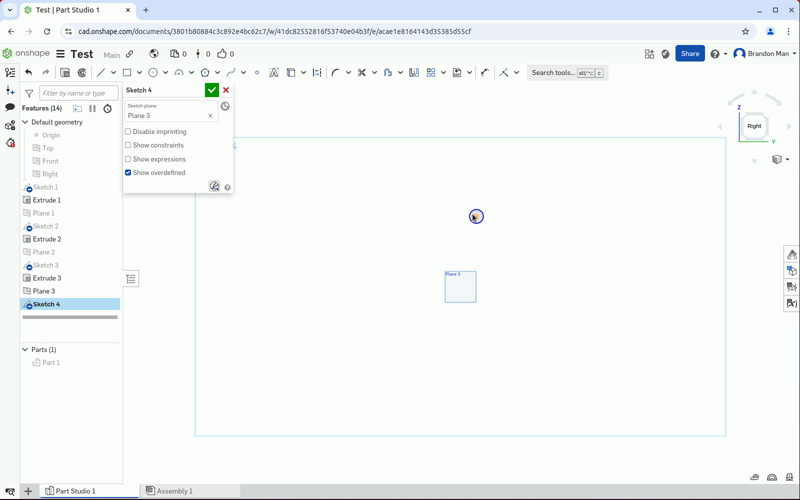
scroll(6)
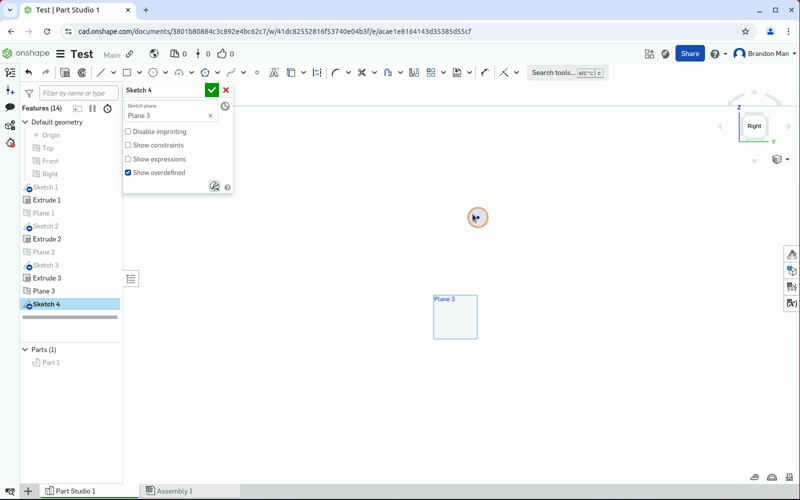
scroll(6)
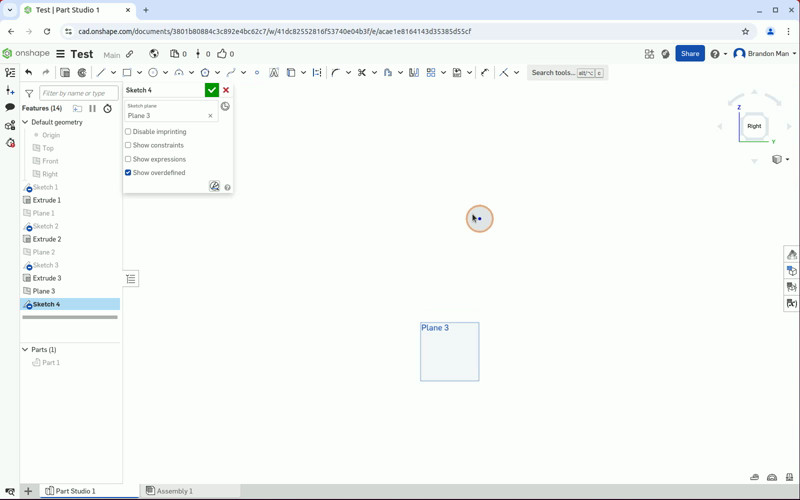
scroll(6)
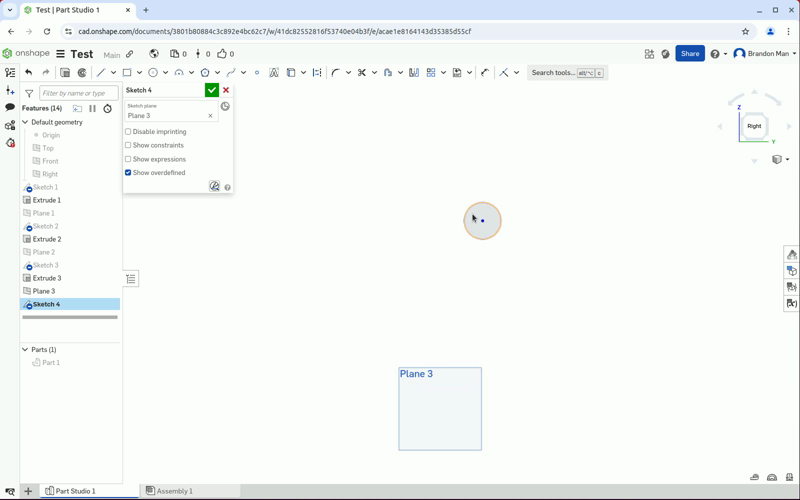
scroll(6)
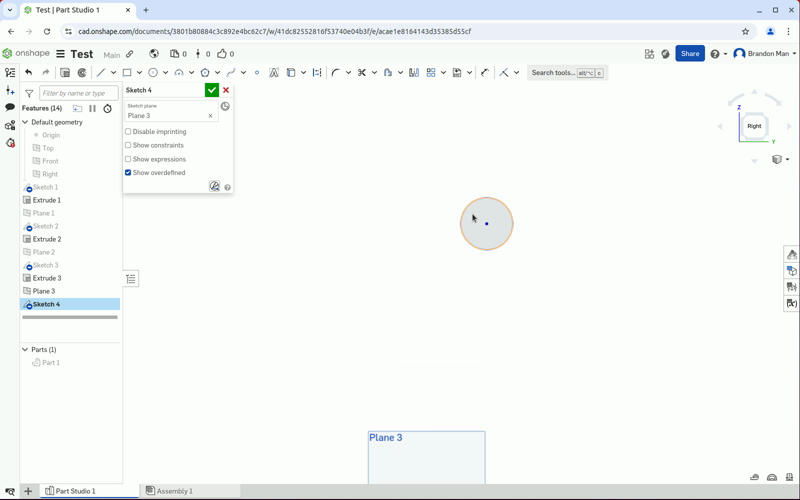
scroll(6)
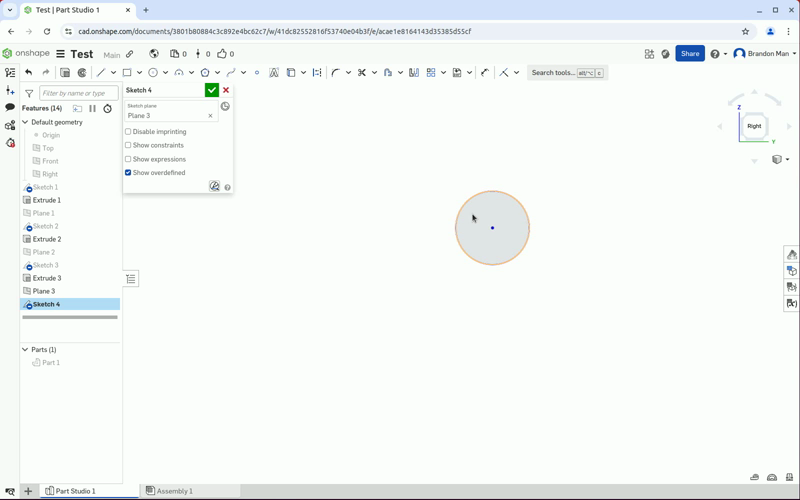
scroll(6)
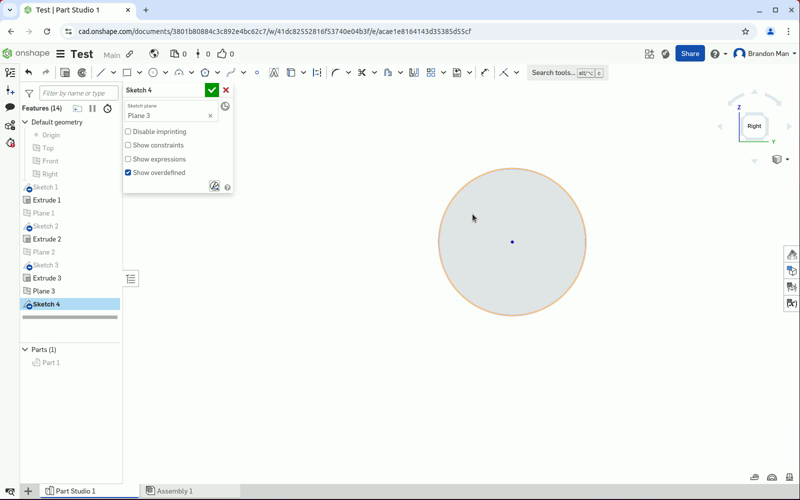
click(472, 213)
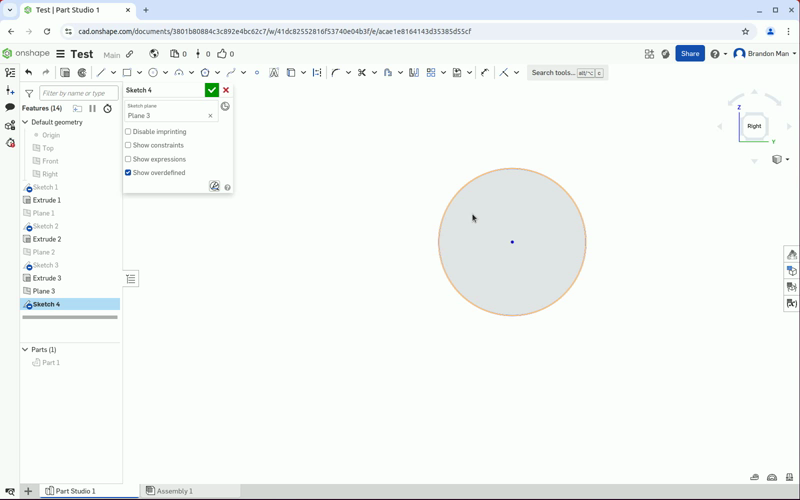
scroll(-6)
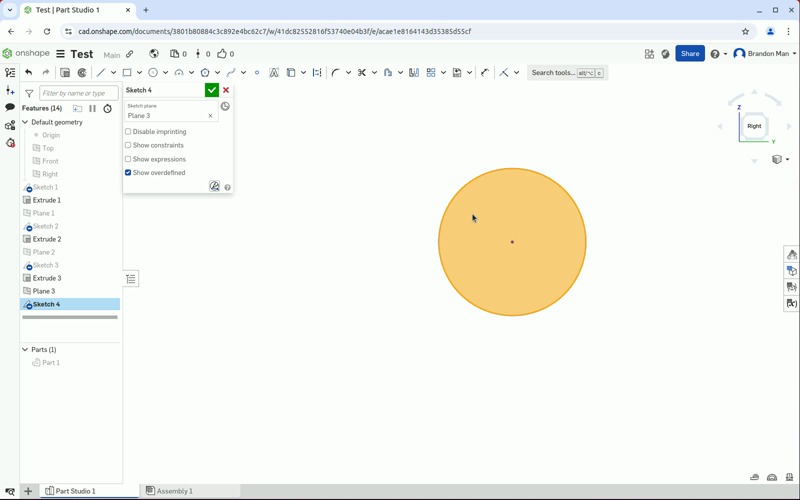
scroll(-6)
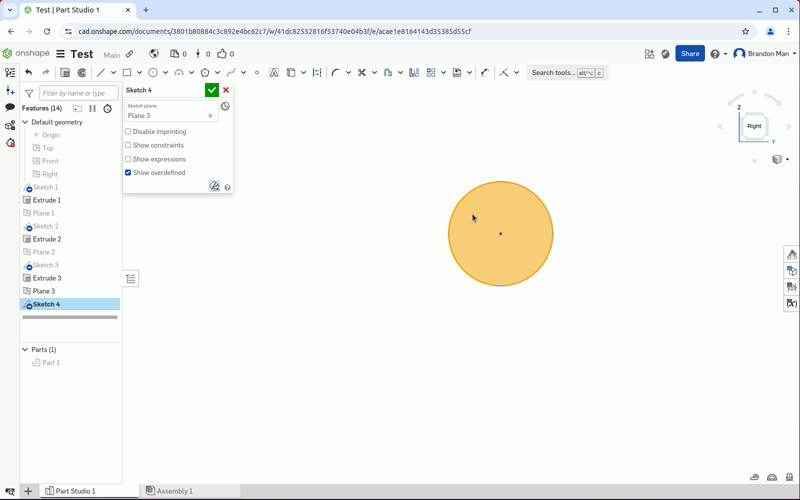
scroll(-6)
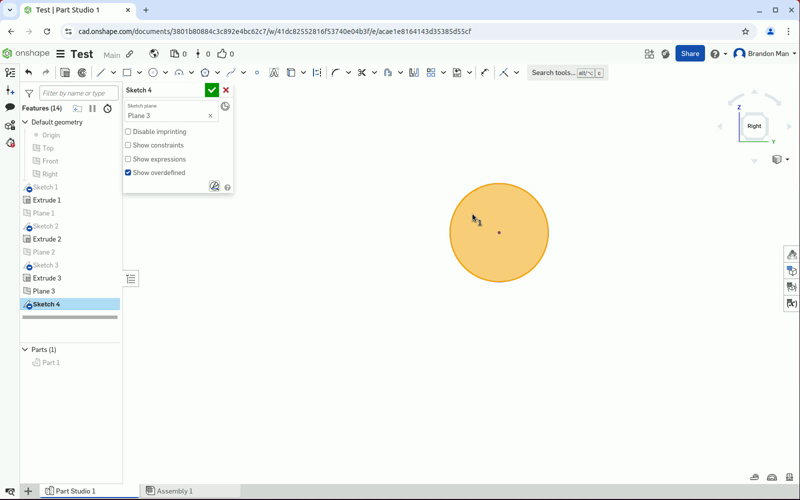
scroll(-6)
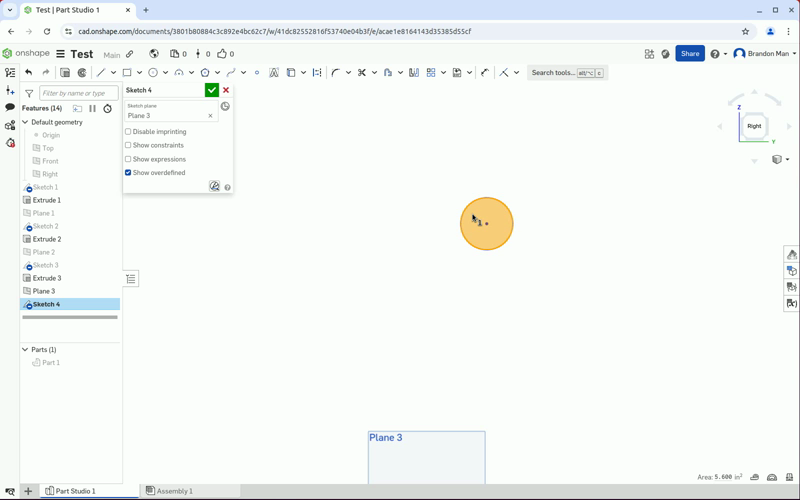
scroll(-6)
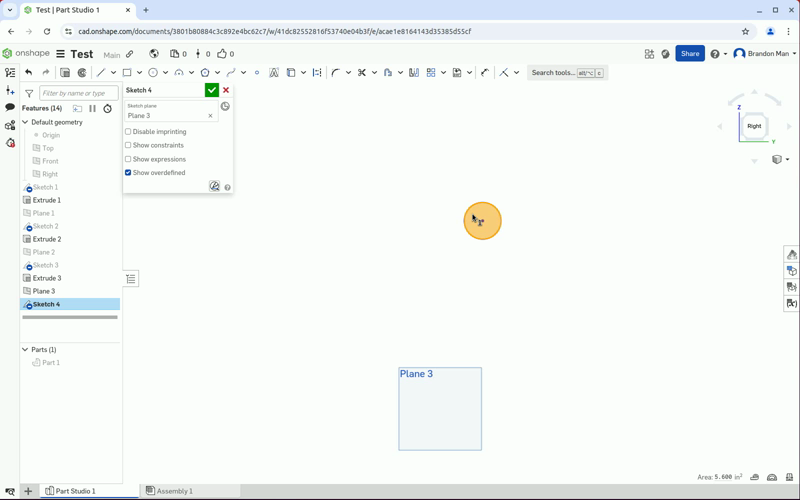
scroll(-6)
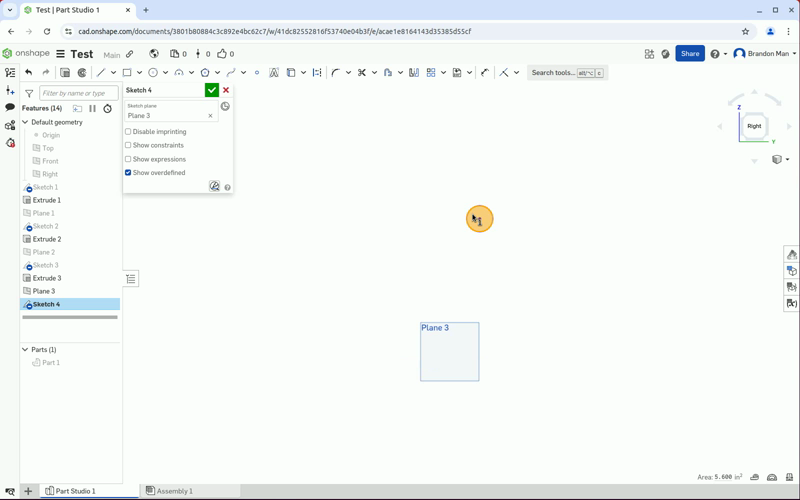
scroll(-6)
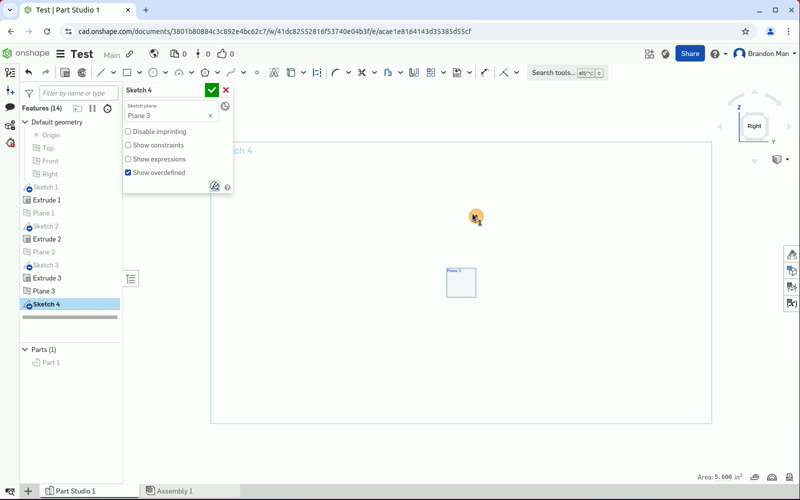
mouse_move(73, 352)
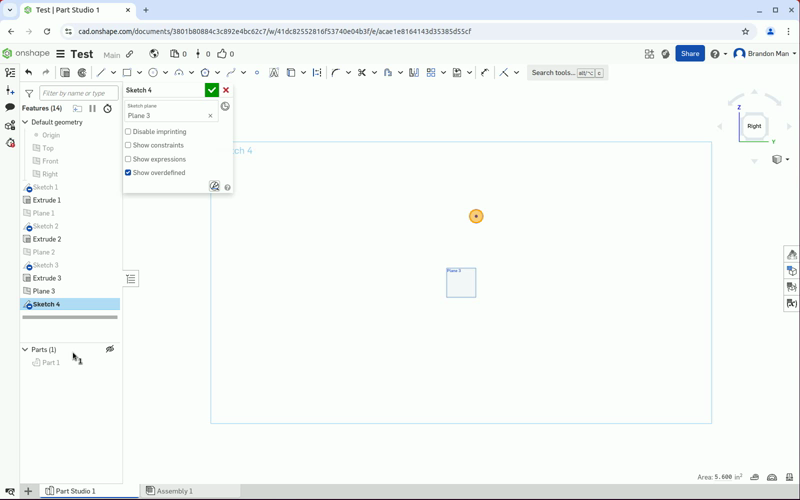
key(shift+y)
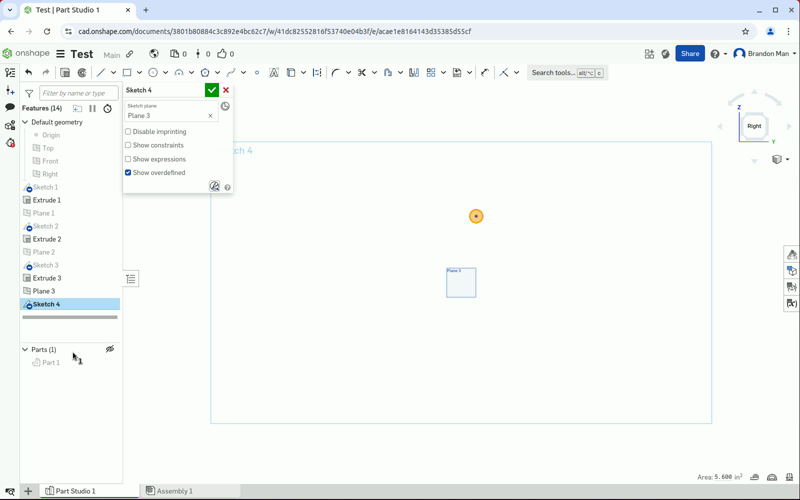
key(shift+e)
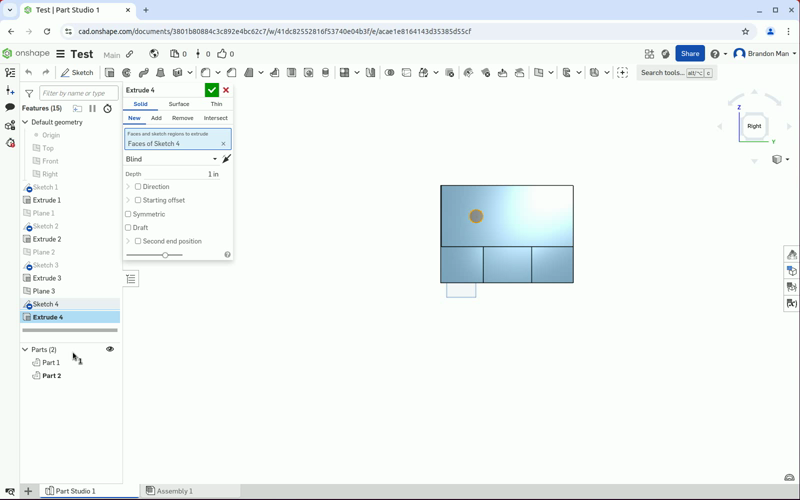
mouse_move(143, 106)
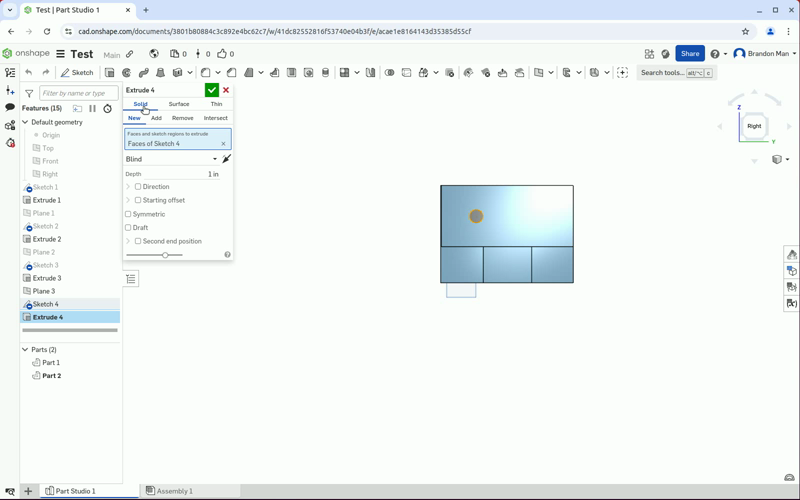
click(143, 106)
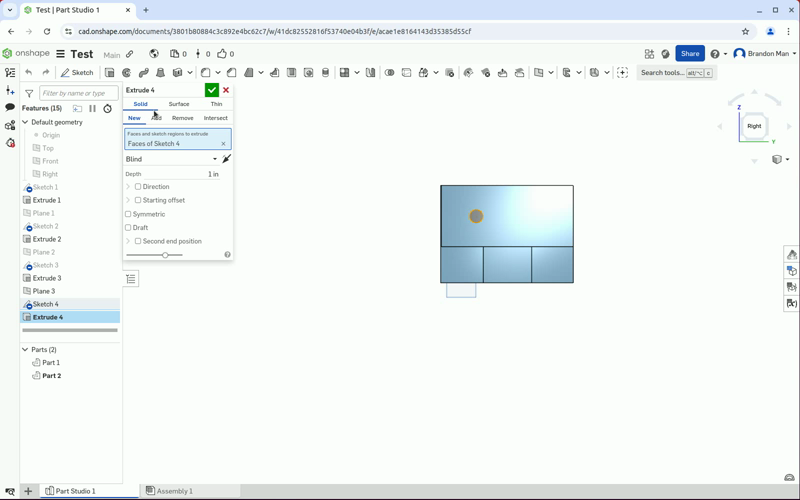
mouse_move(186, 120)
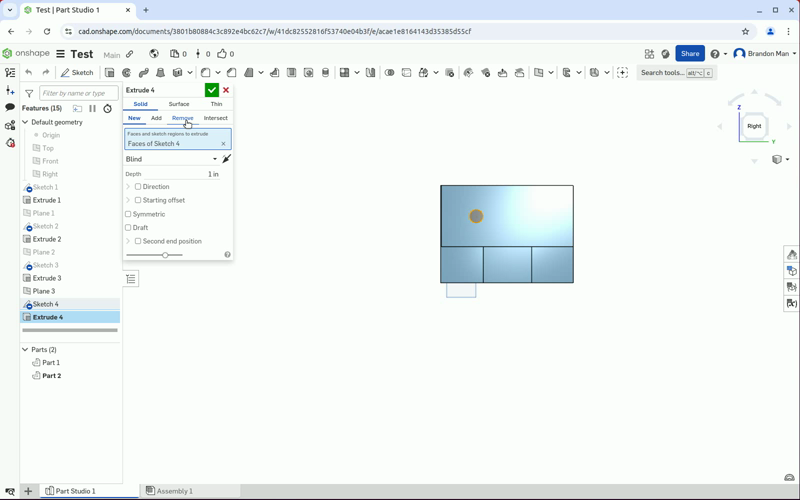
click(186, 120)
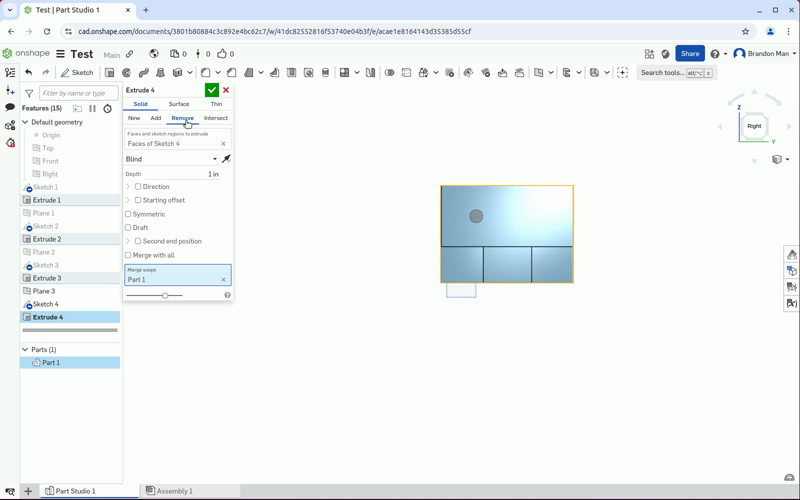
key(tab, 4)
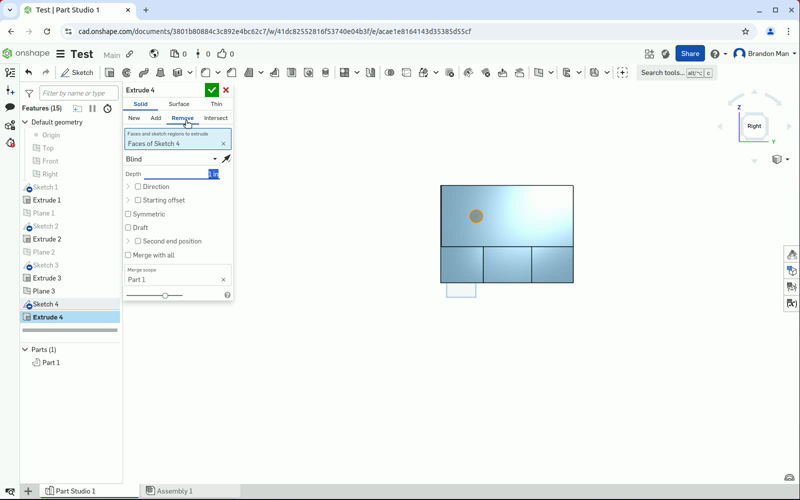
text(6.258)
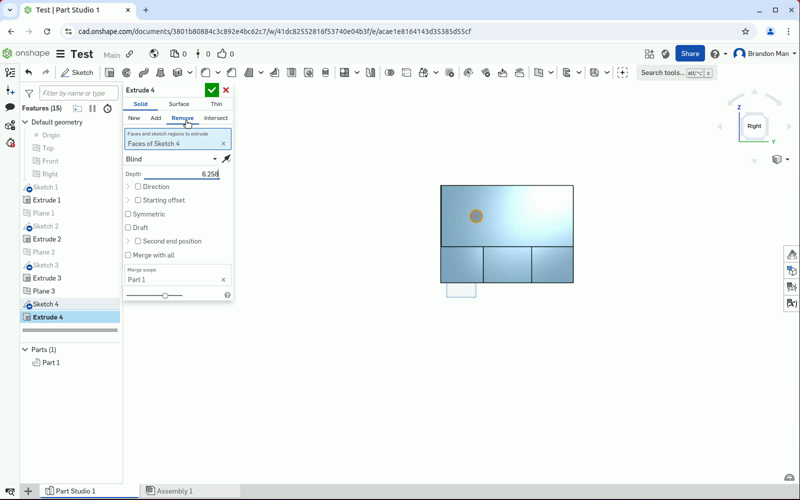
key(tab, 6)
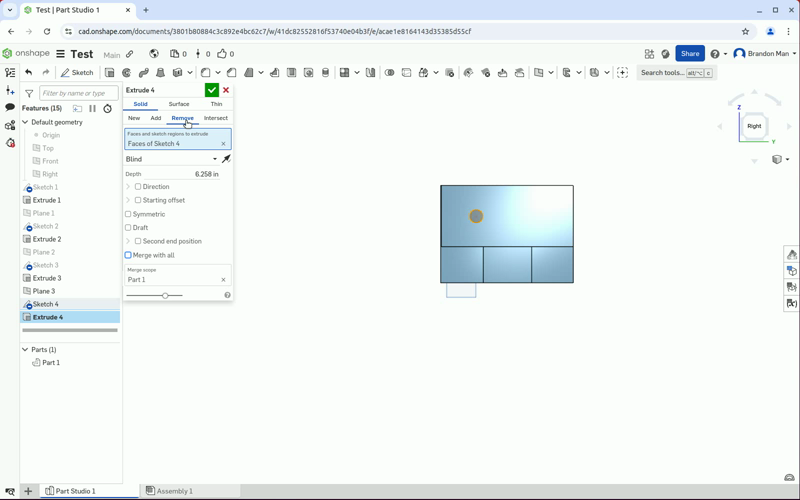
key(space)
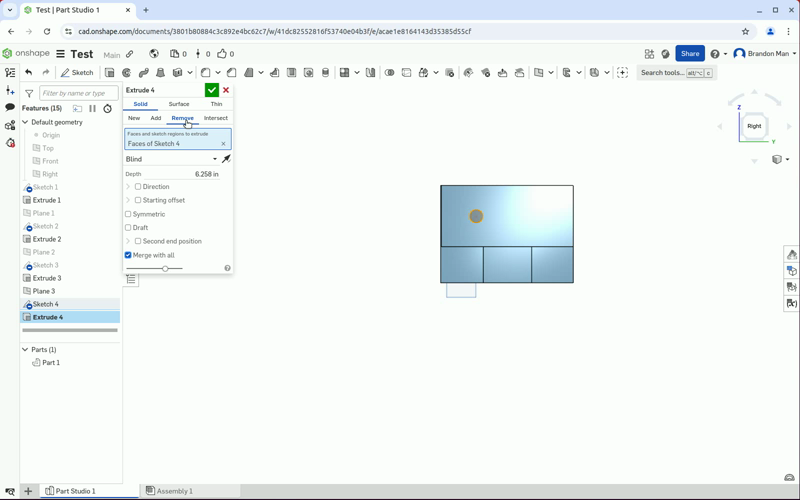
key(enter)
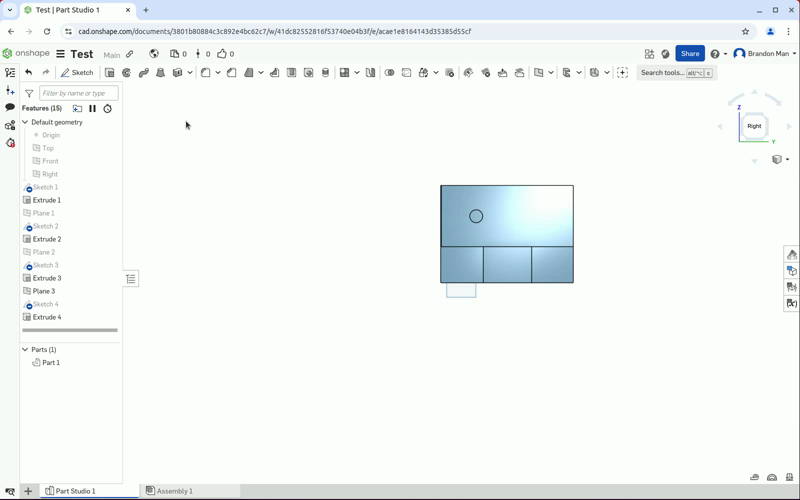
key(shift+h)
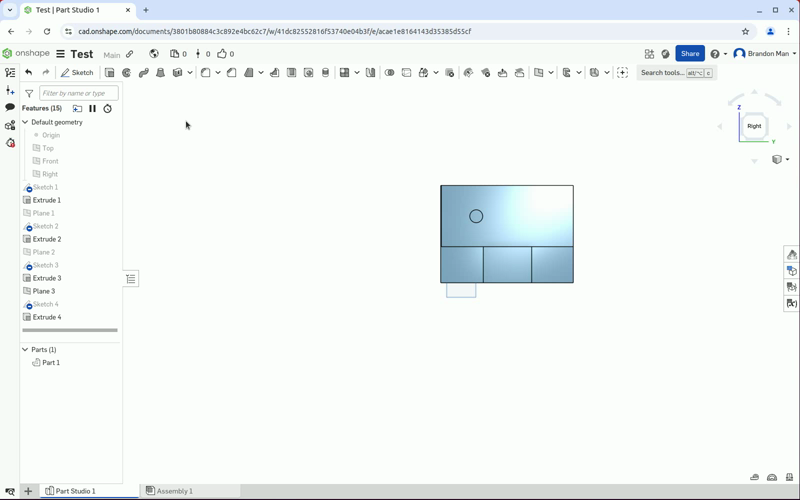
key(shift+h)
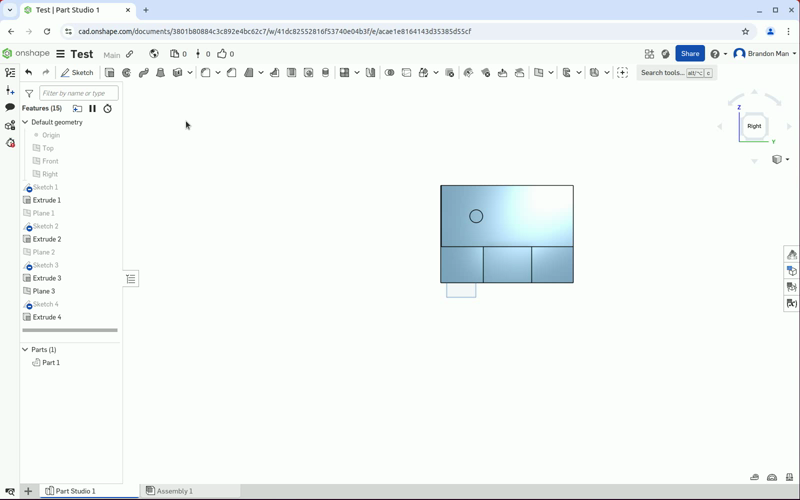
mouse_move(73, 189)
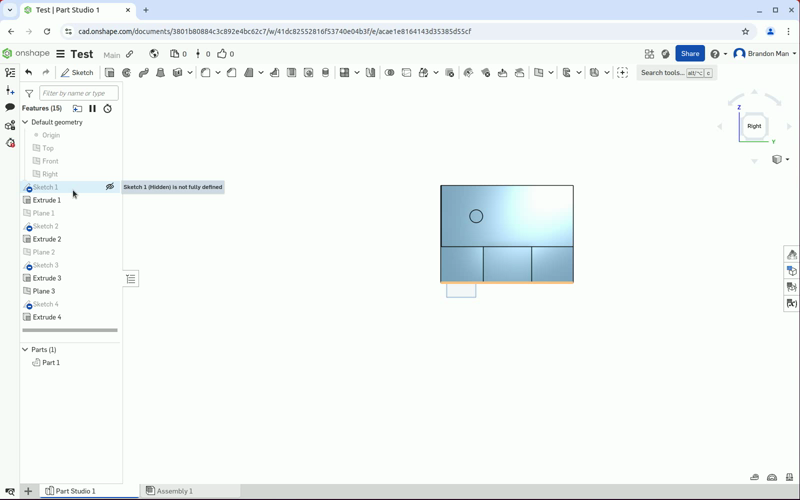
click(73, 189)
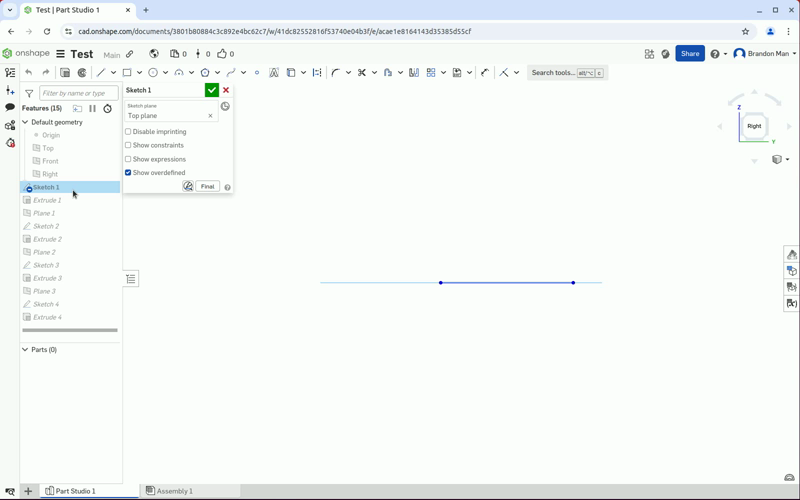
mouse_move(229, 92)
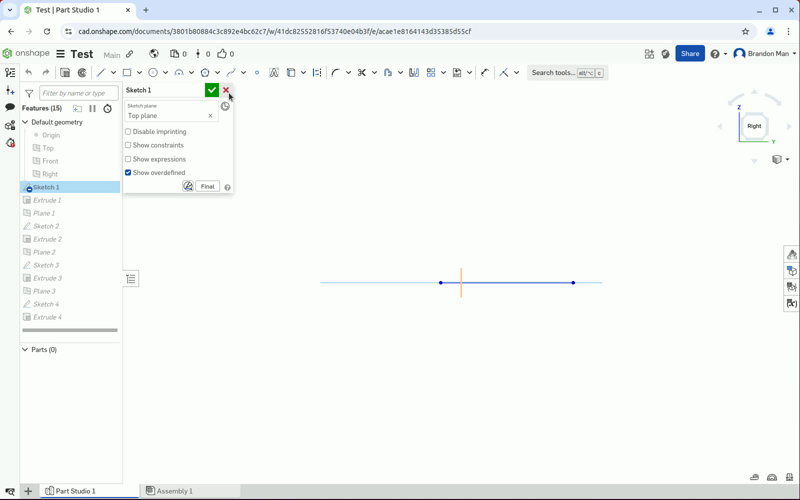
click(229, 92)
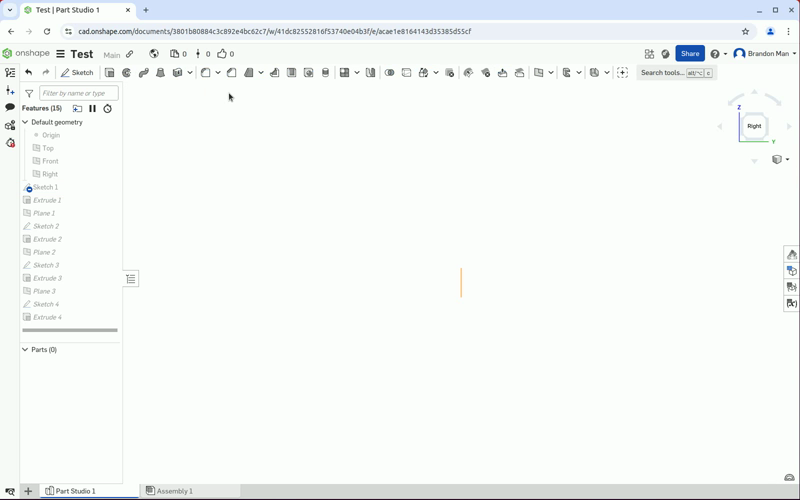
key(shift+s)
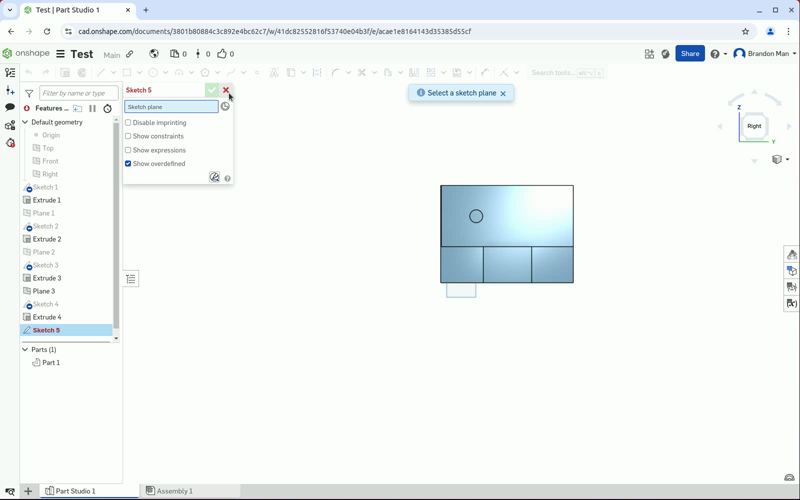
mouse_move(69, 293)
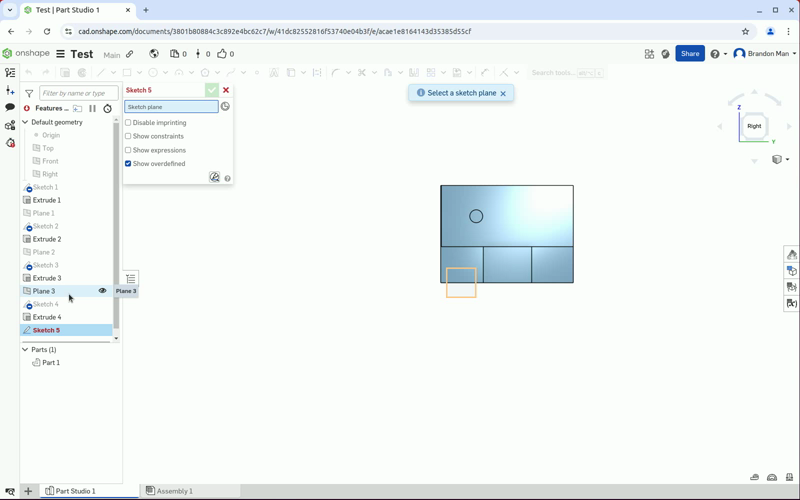
click(69, 293)
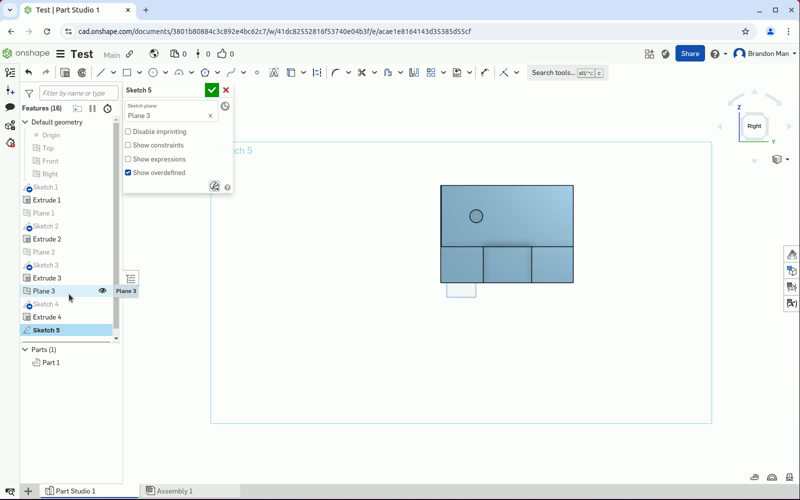
mouse_move(73, 352)
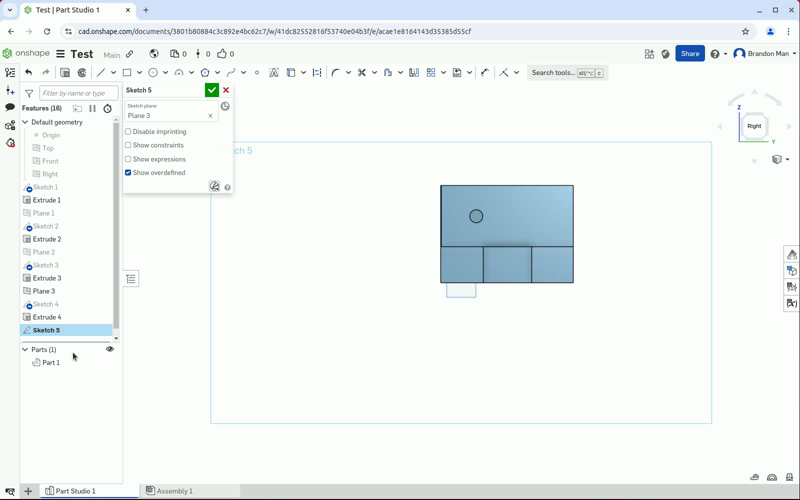
key(y)
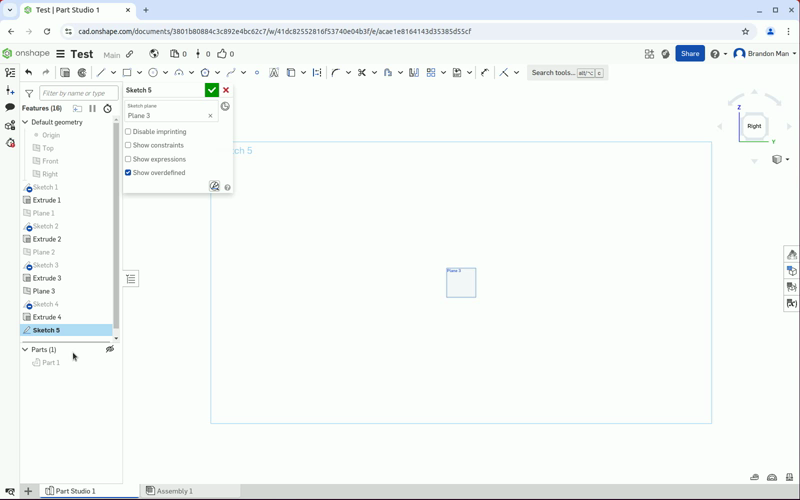
key(c)
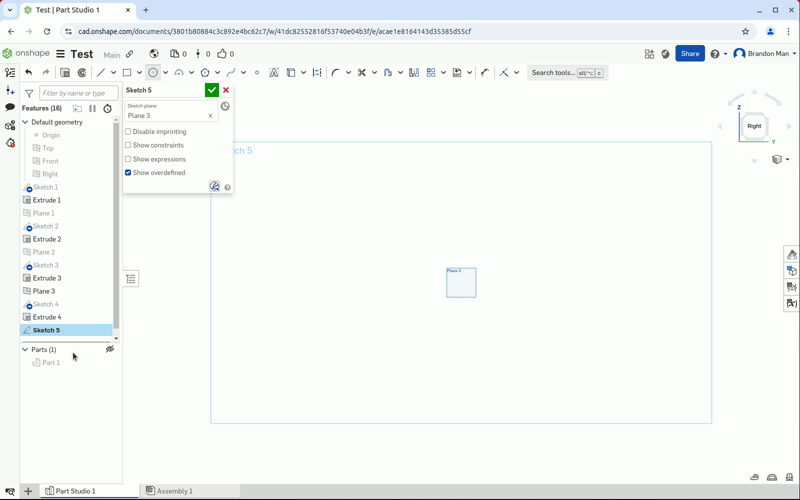
key_down(shift)
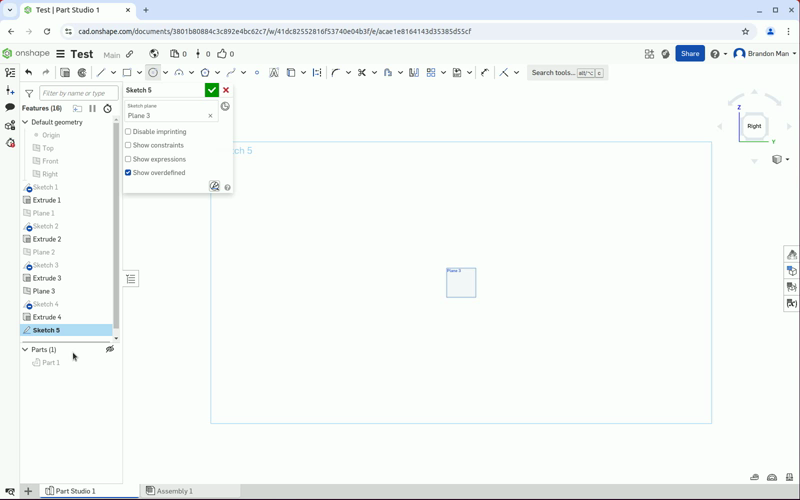
mouse_move(537, 216)
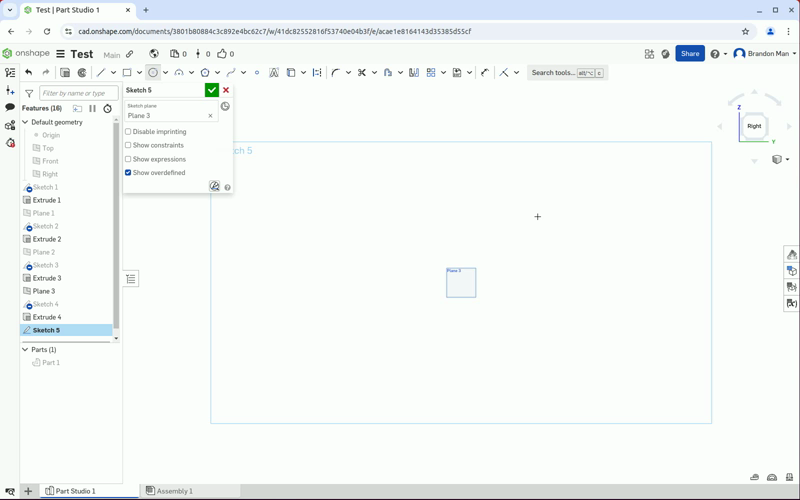
click(537, 216)
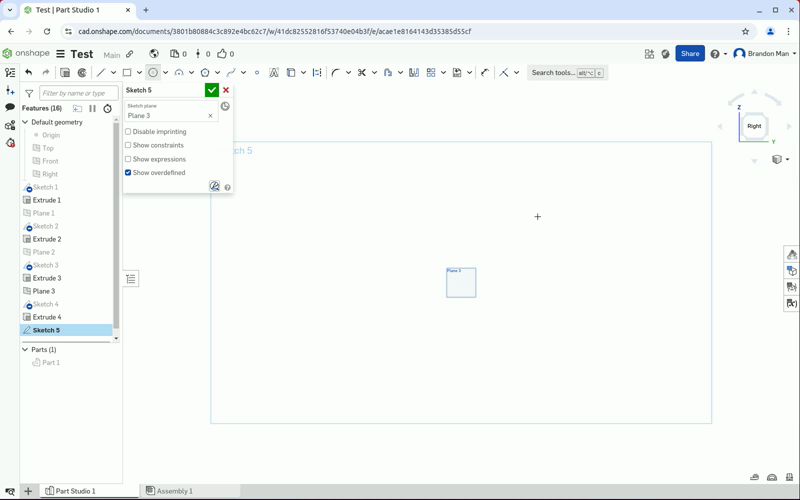
key_up(shift)
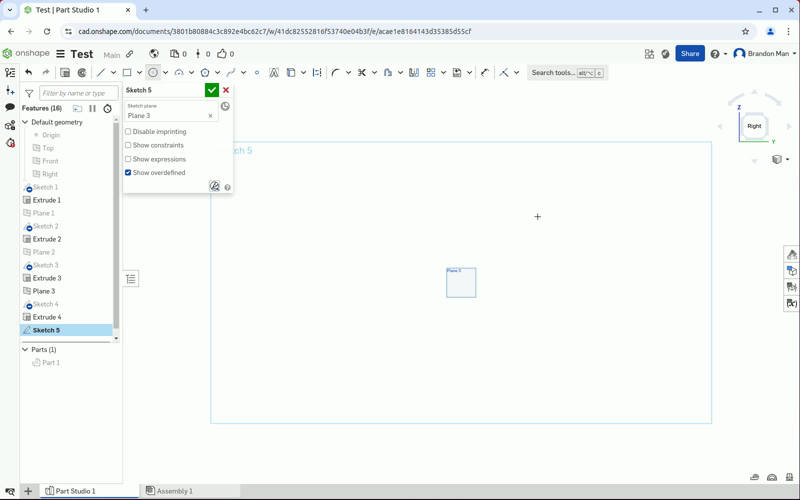
mouse_move(543, 216)
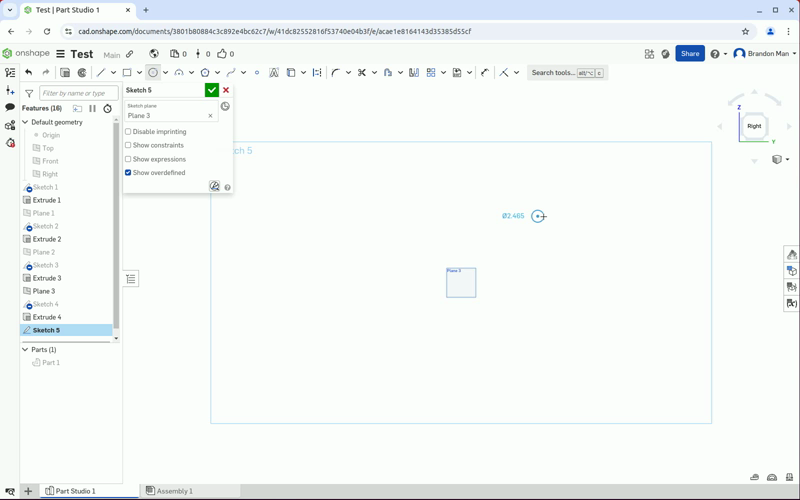
click(543, 216)
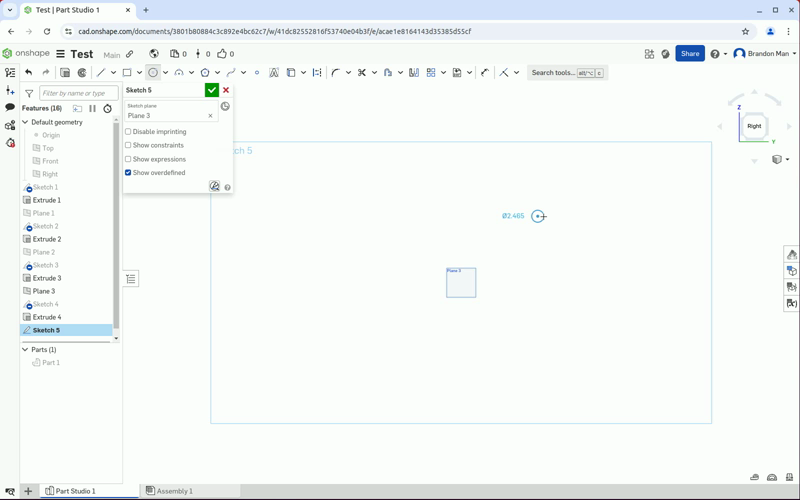
key(esc)
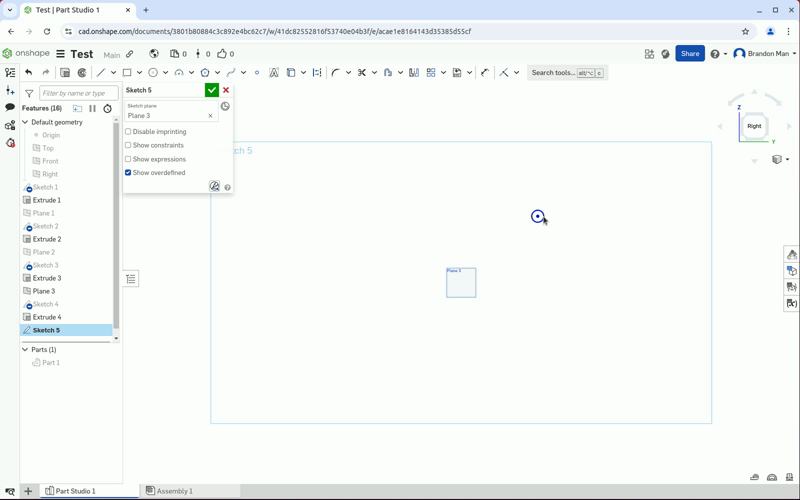
mouse_move(541, 213)
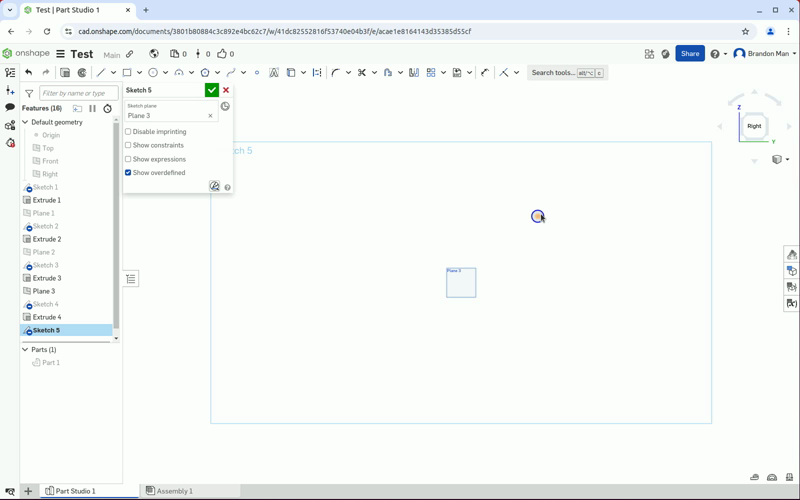
scroll(6)
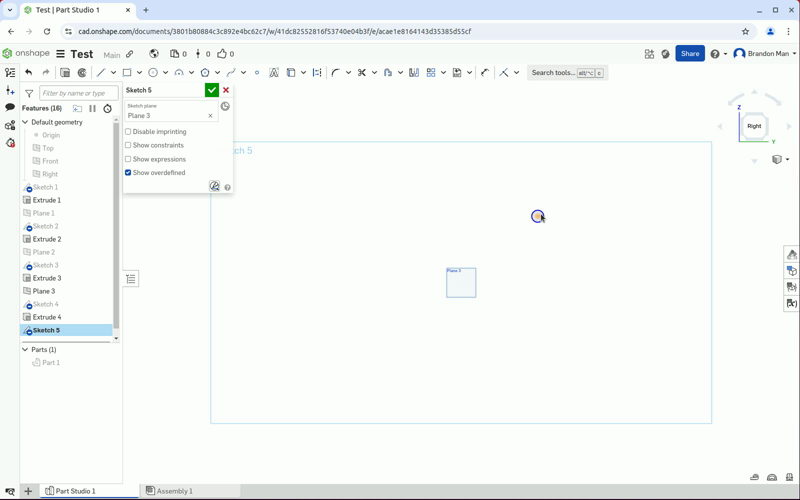
scroll(6)
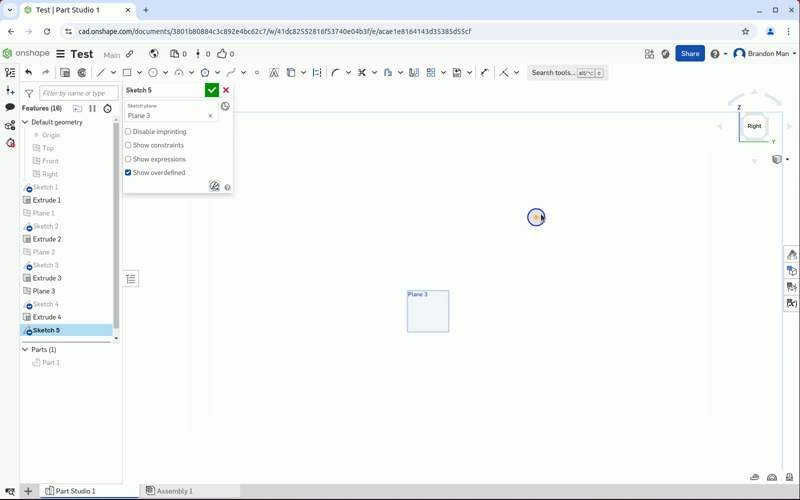
scroll(6)
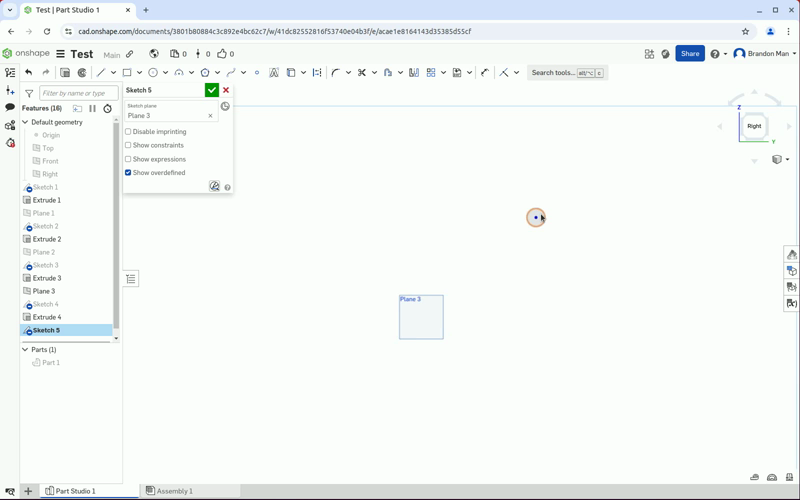
scroll(6)
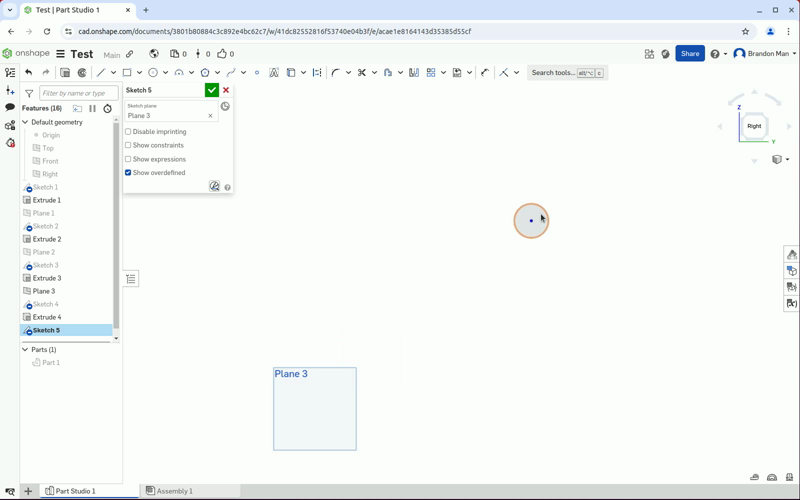
scroll(6)
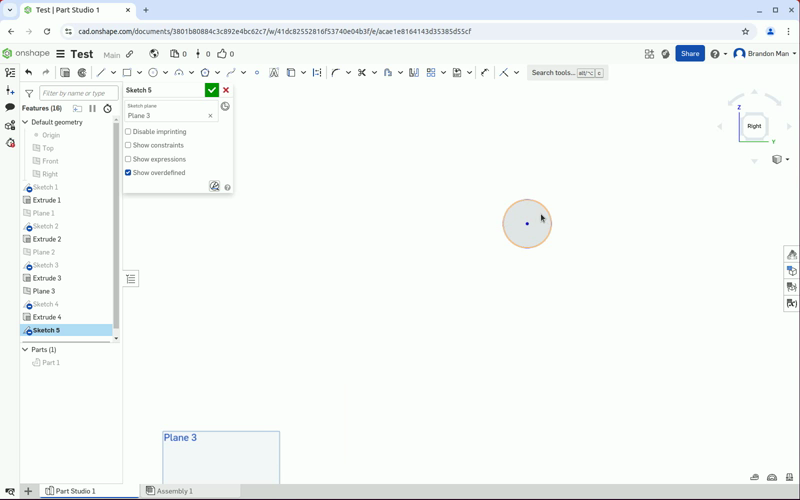
scroll(6)
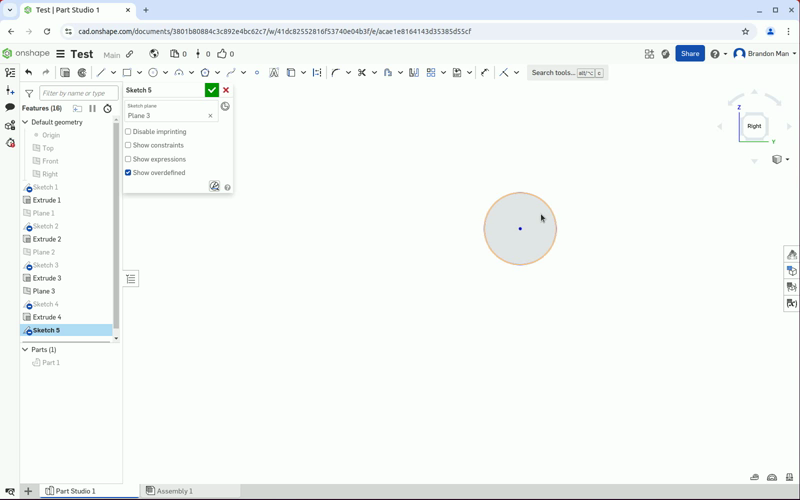
scroll(6)
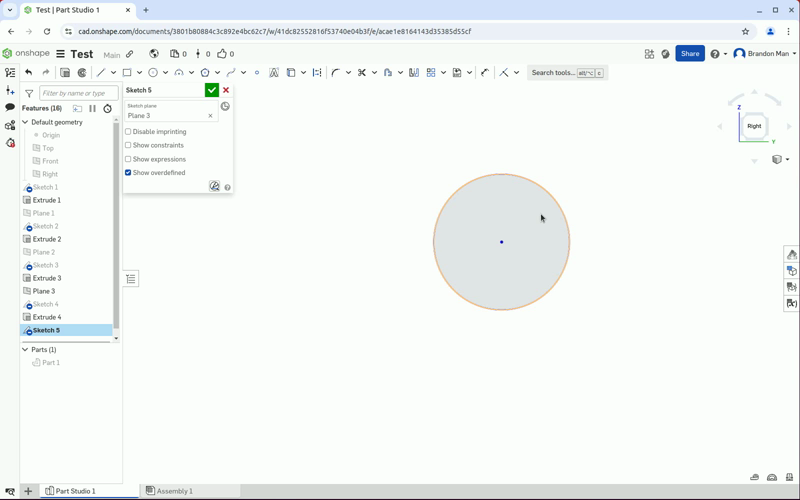
click(541, 213)
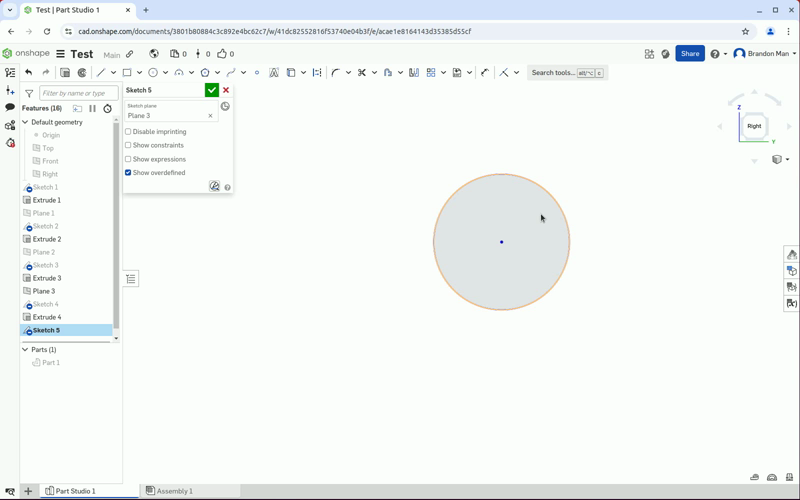
scroll(-6)
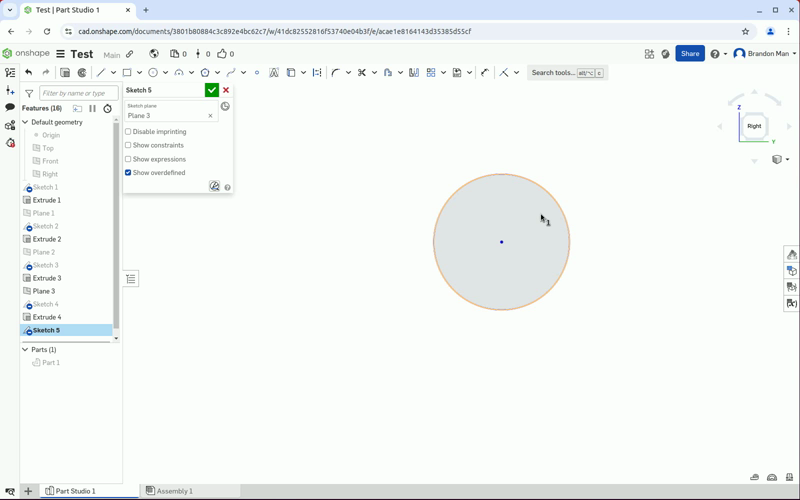
scroll(-6)
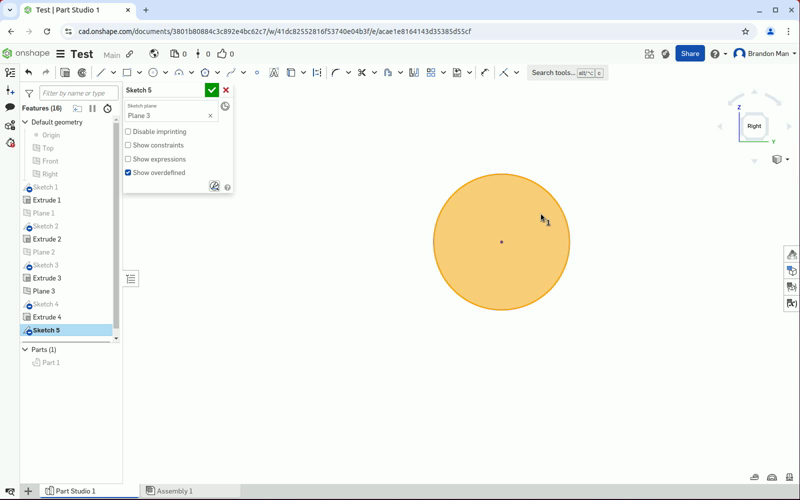
scroll(-6)
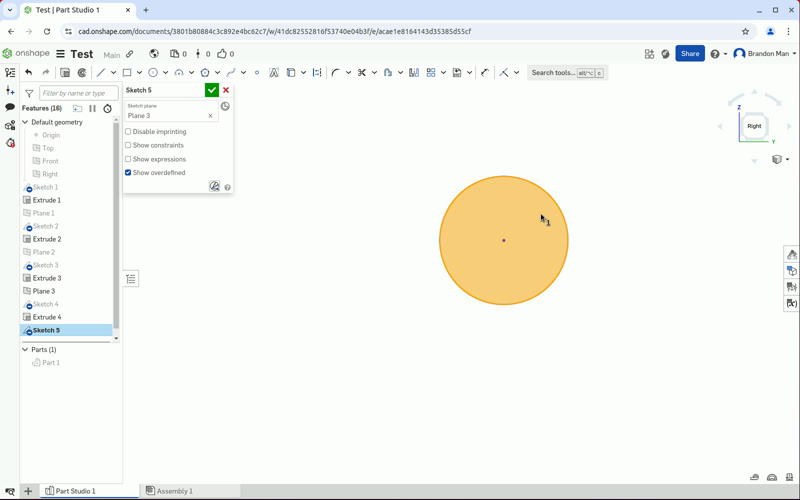
scroll(-6)
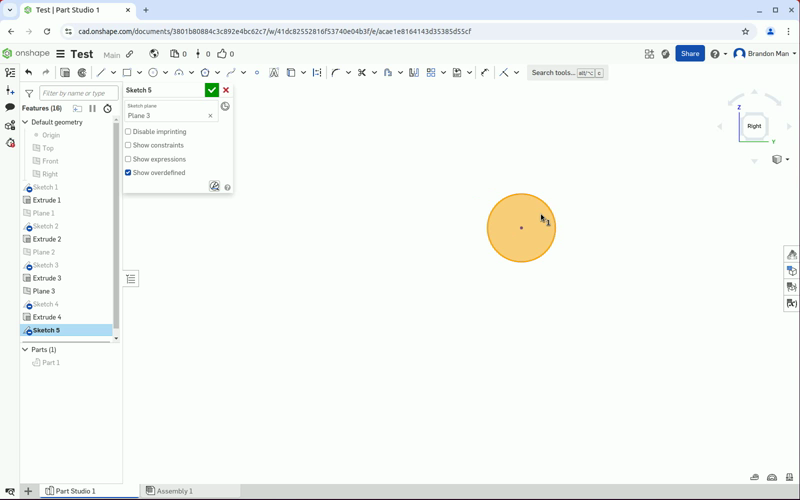
scroll(-6)
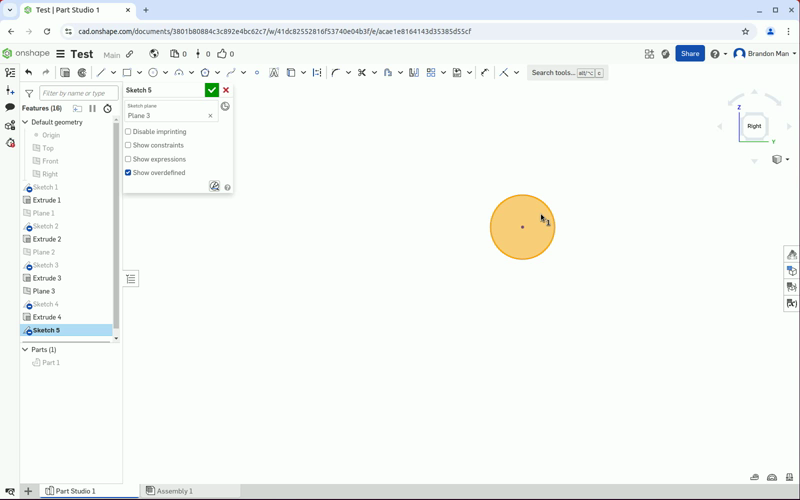
scroll(-6)
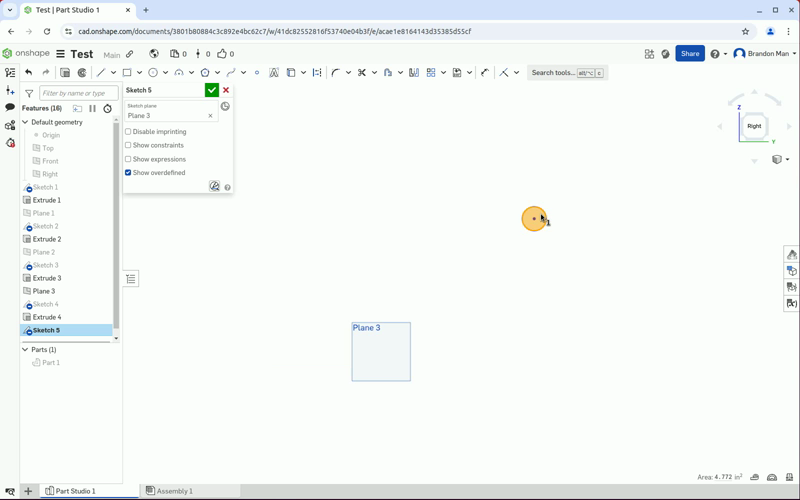
scroll(-6)
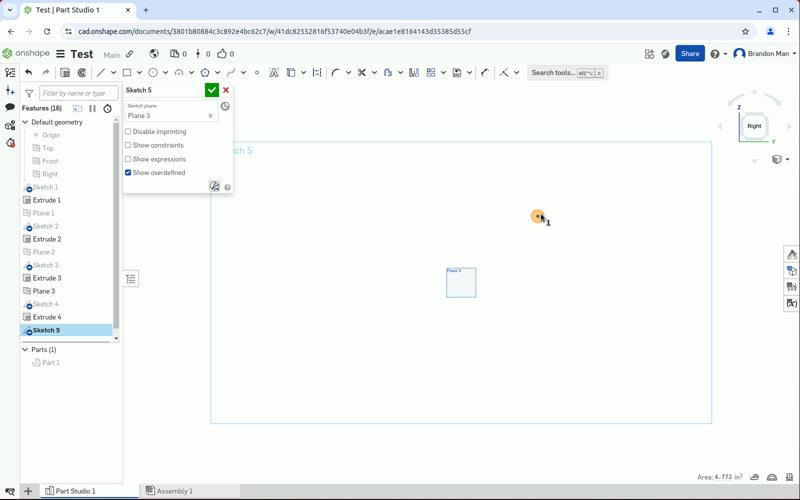
mouse_move(73, 352)
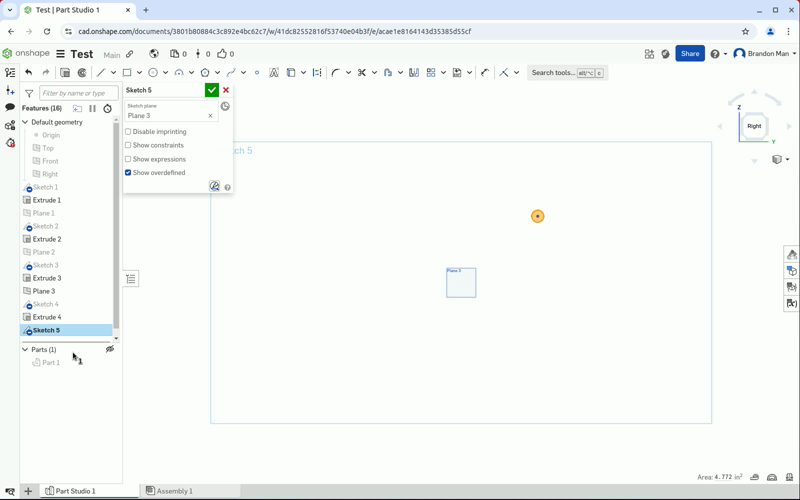
key(shift+y)
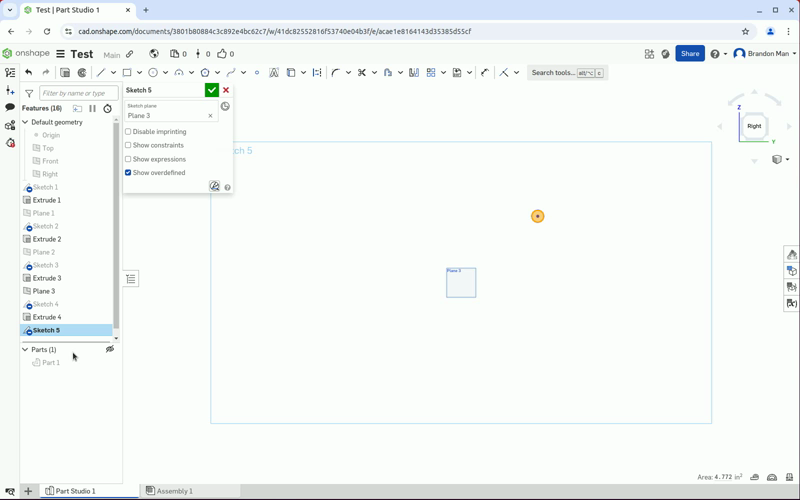
key(shift+e)
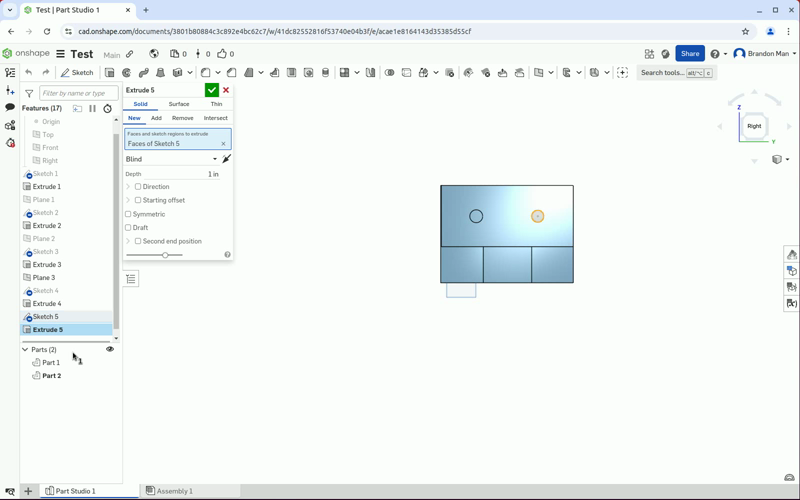
mouse_move(143, 106)
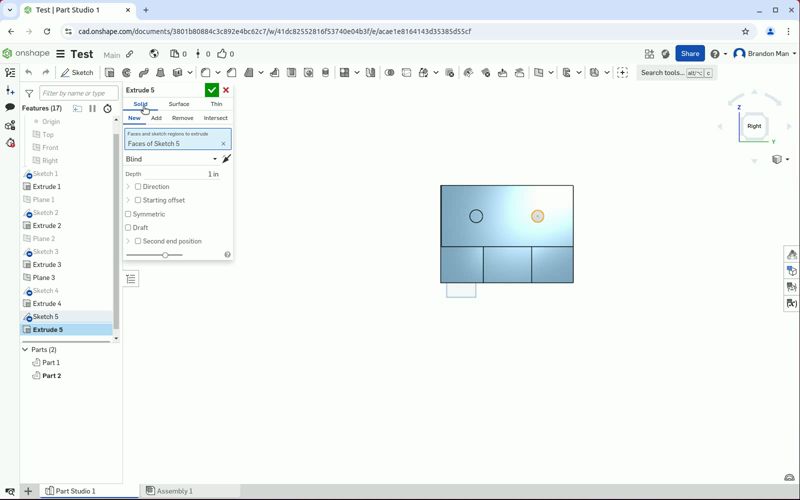
click(143, 106)
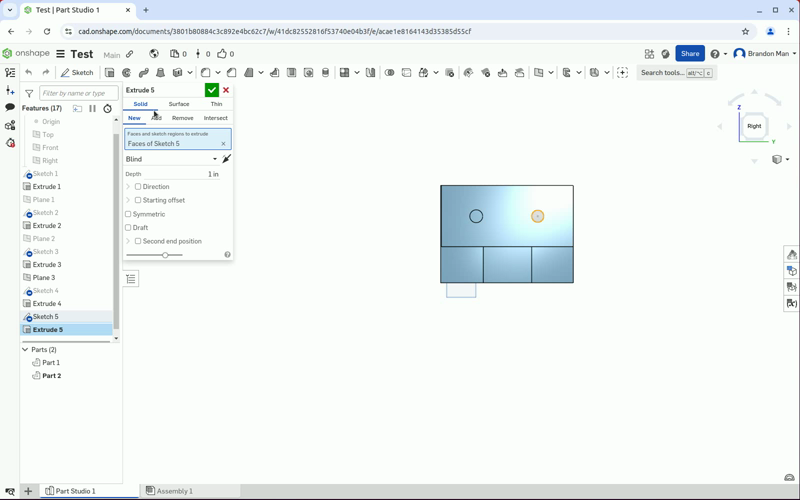
mouse_move(186, 120)
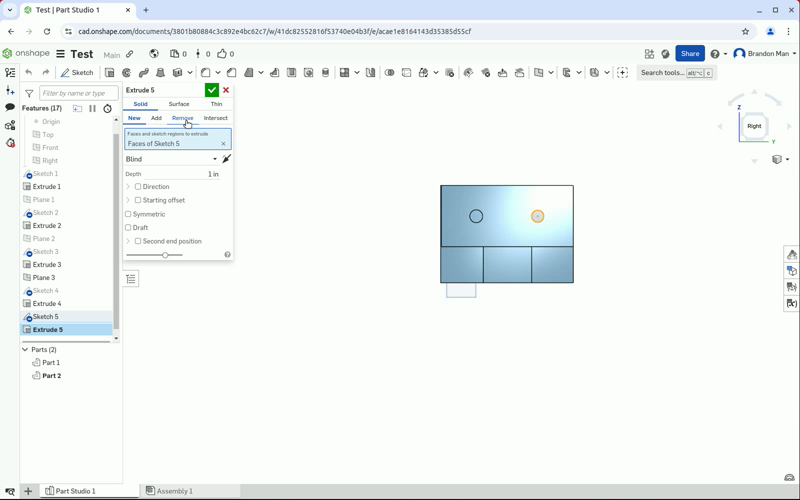
click(186, 120)
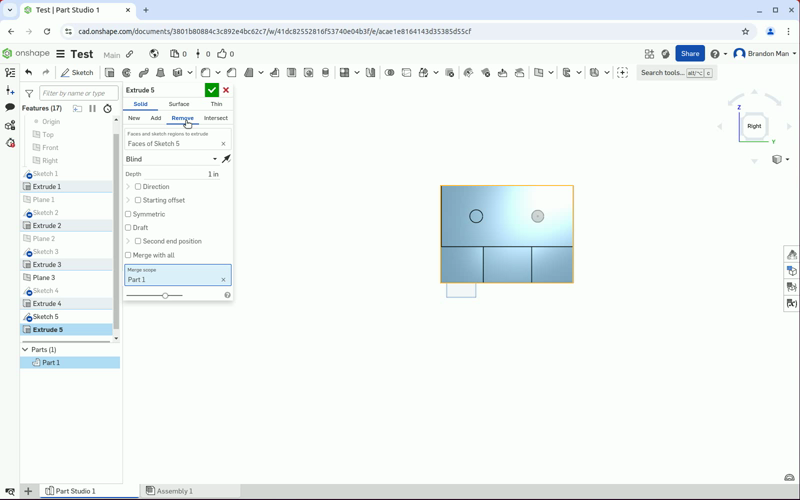
key(tab, 4)
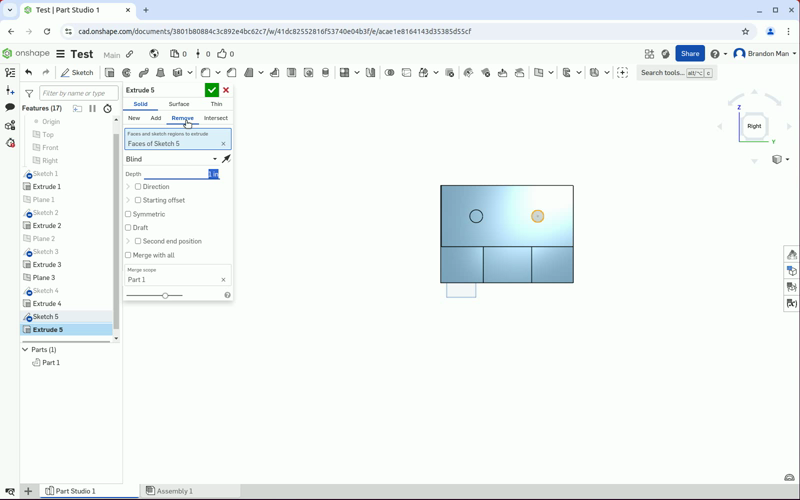
text(6.258)
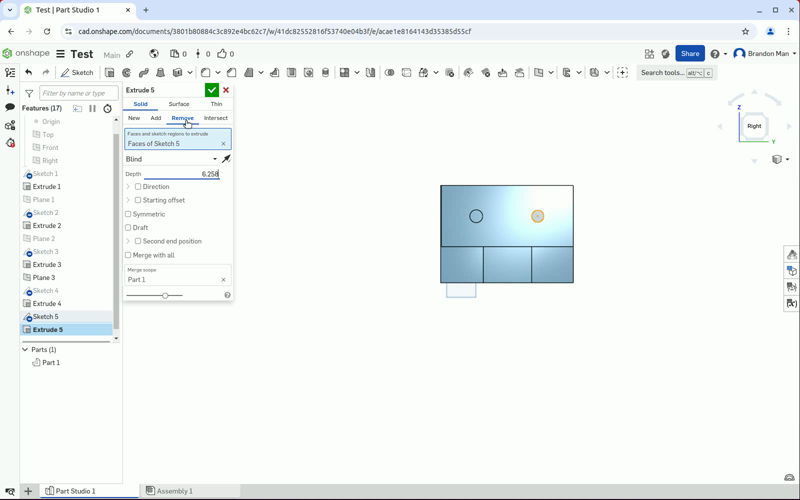
key(tab, 6)
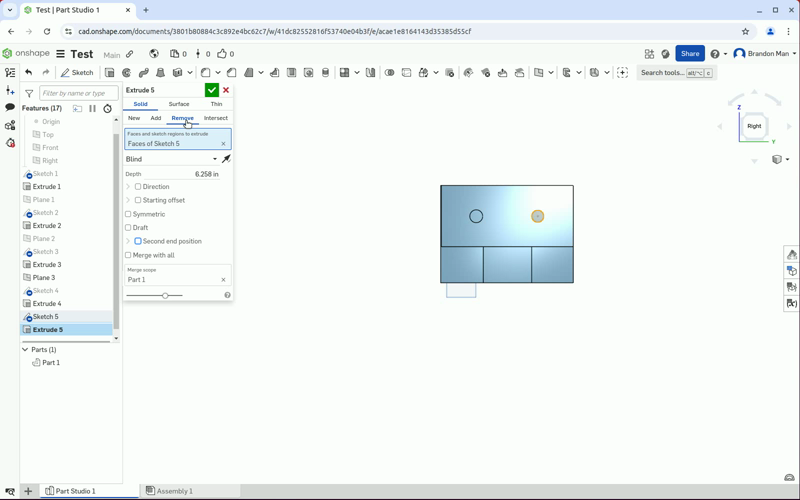
key(space)
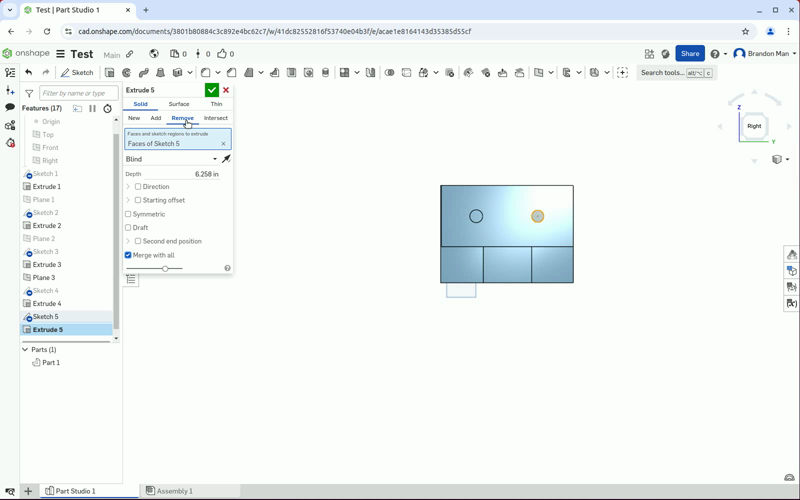
key(enter)
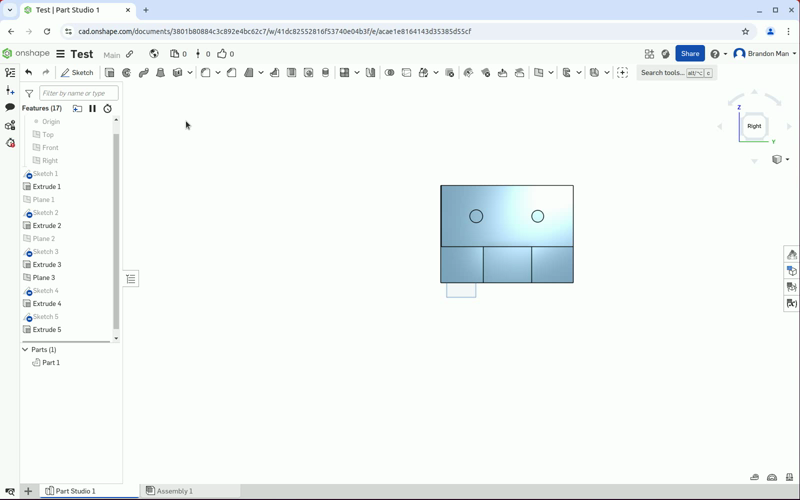
key(shift+h)
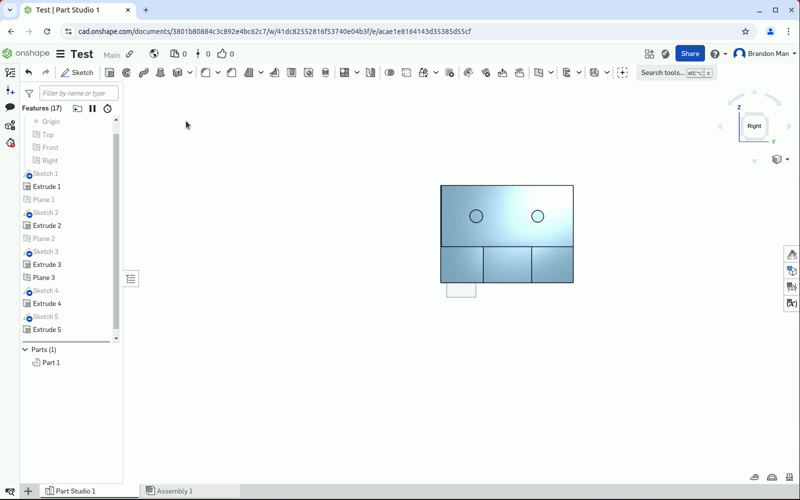
key(shift+h)
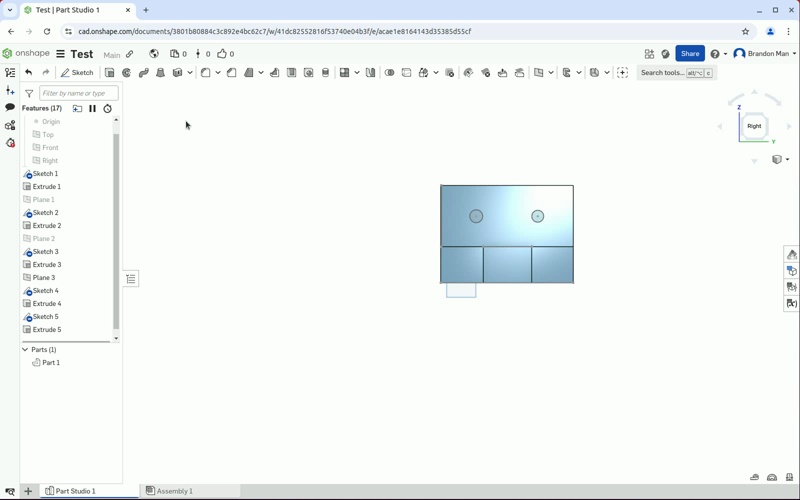
key(shift+7)
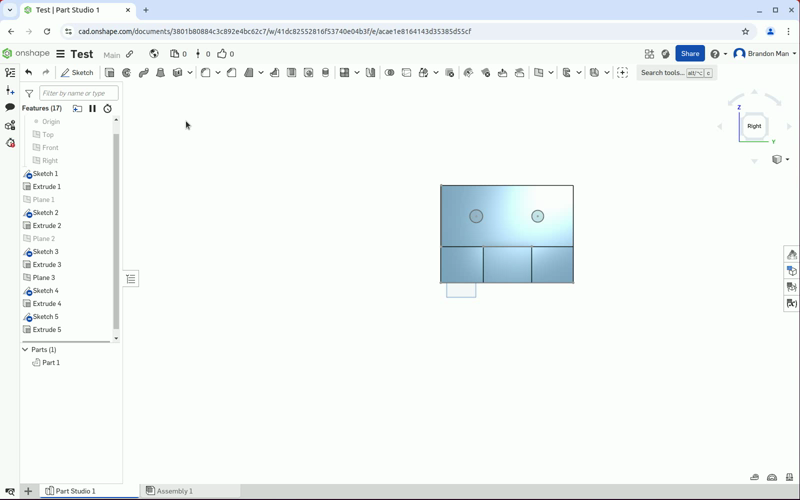
key(right, 2)
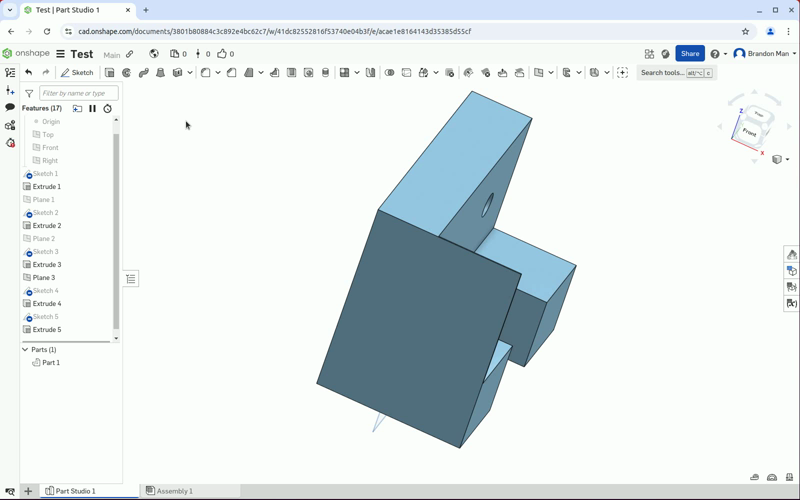
key(down, 2)
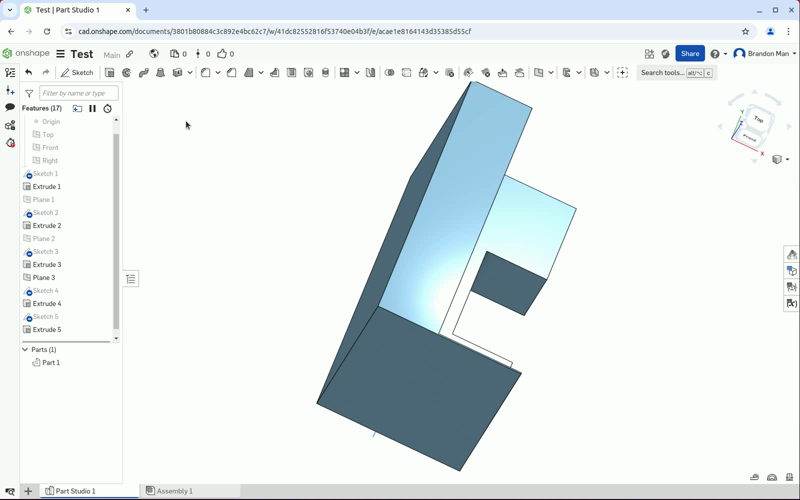
key(up, 2)
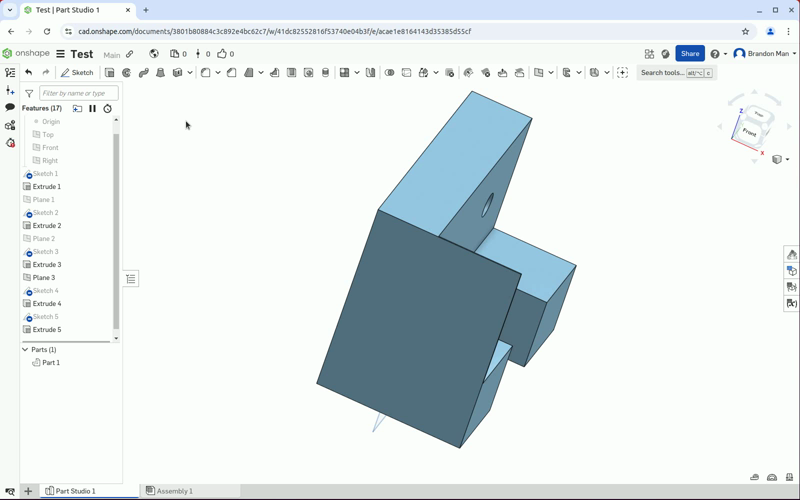
key(left, 2)
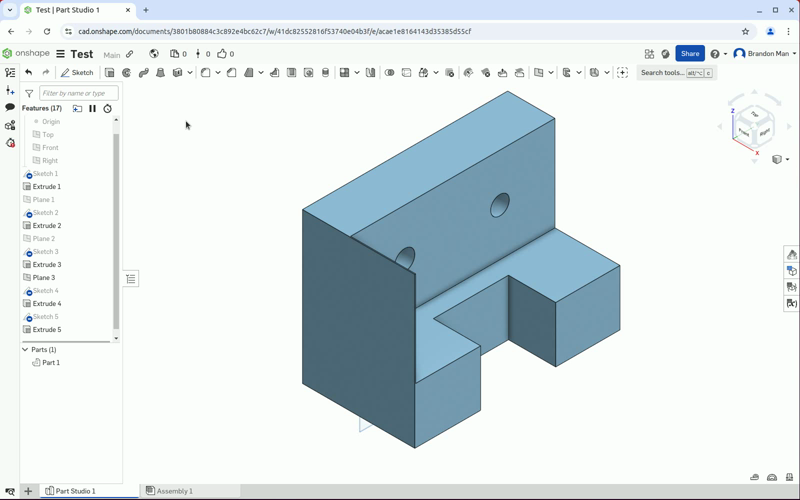
mouse_move(69, 176)
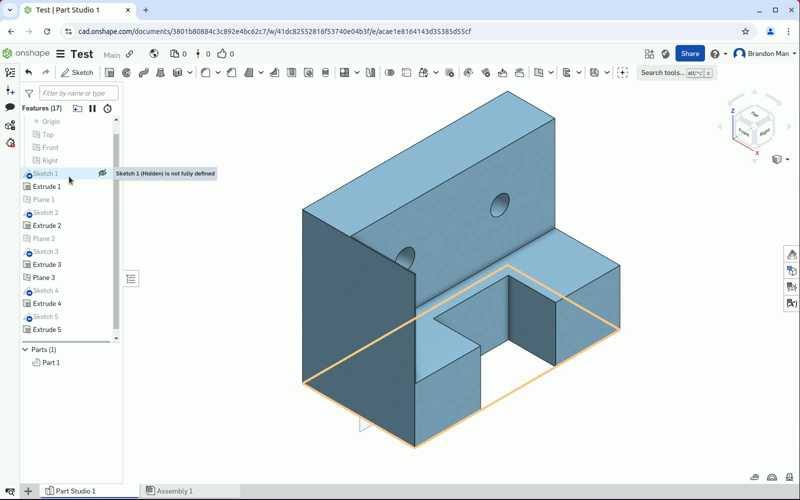
click(69, 176)